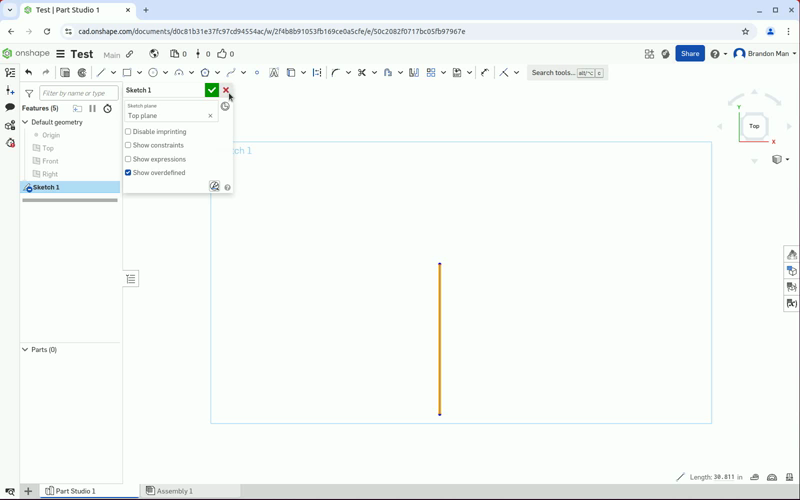
key(shift+h)
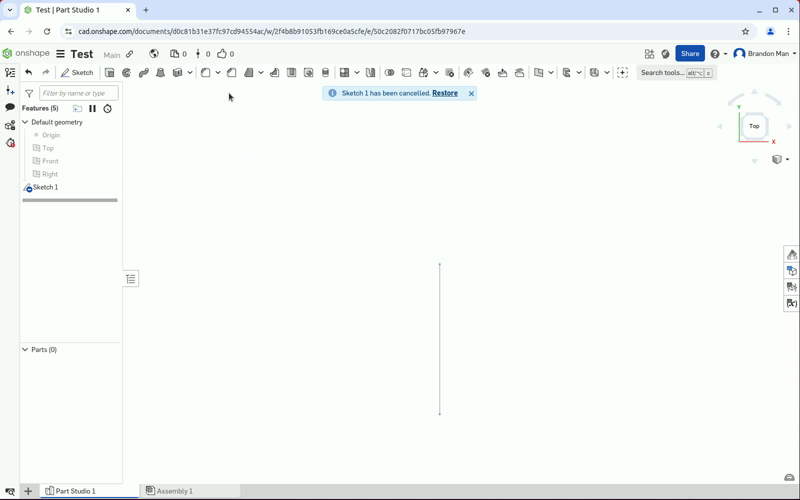
key(shift+s)
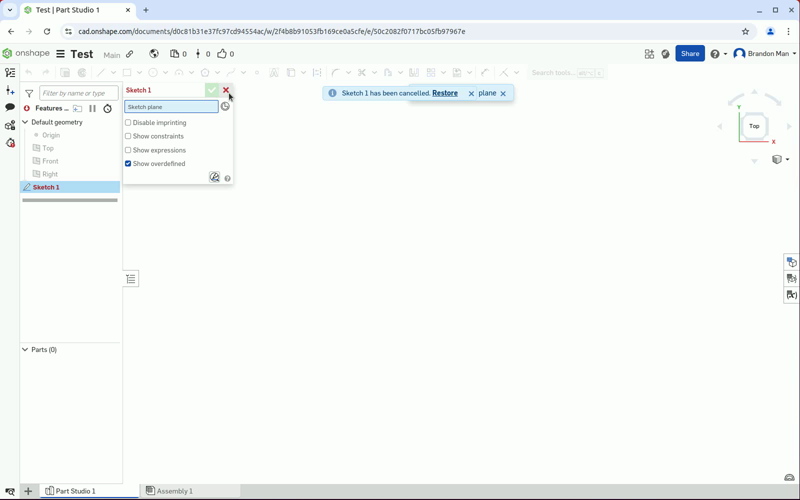
mouse_move(73, 150)
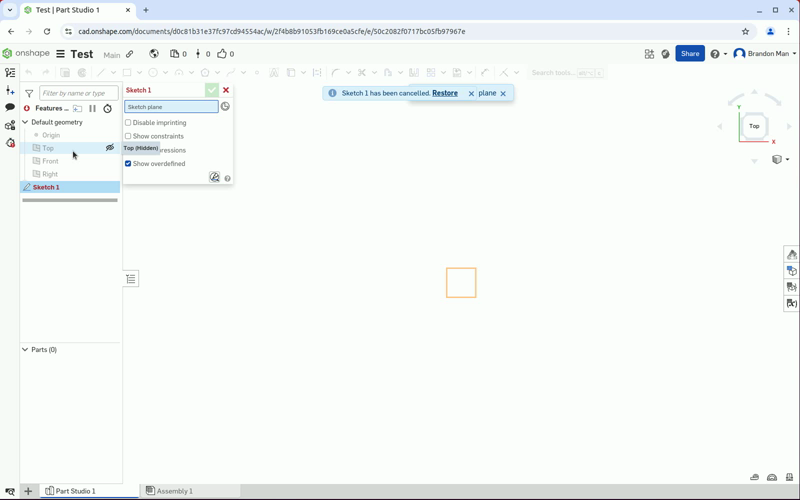
click(73, 150)
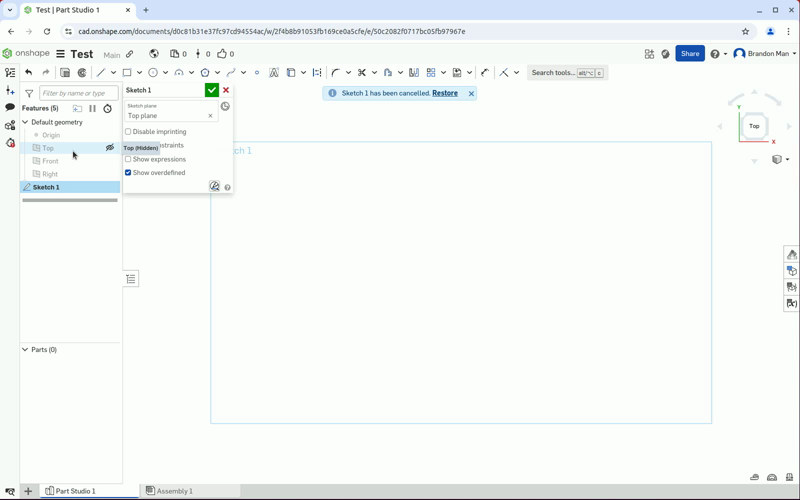
mouse_move(73, 352)
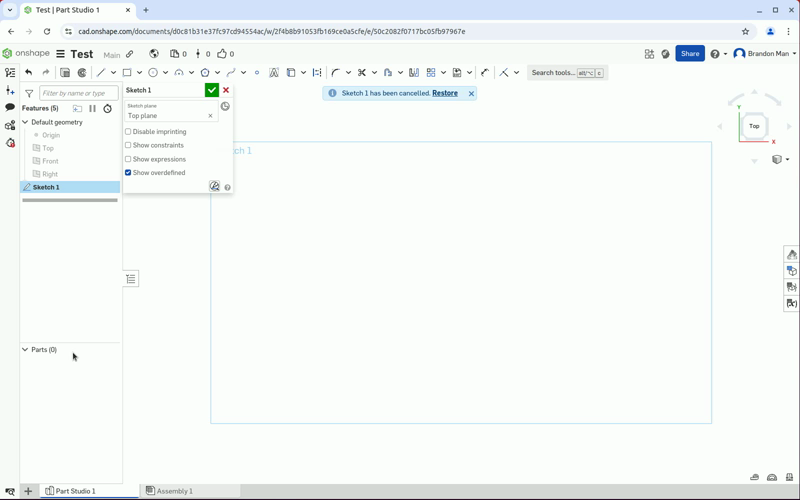
key(y)
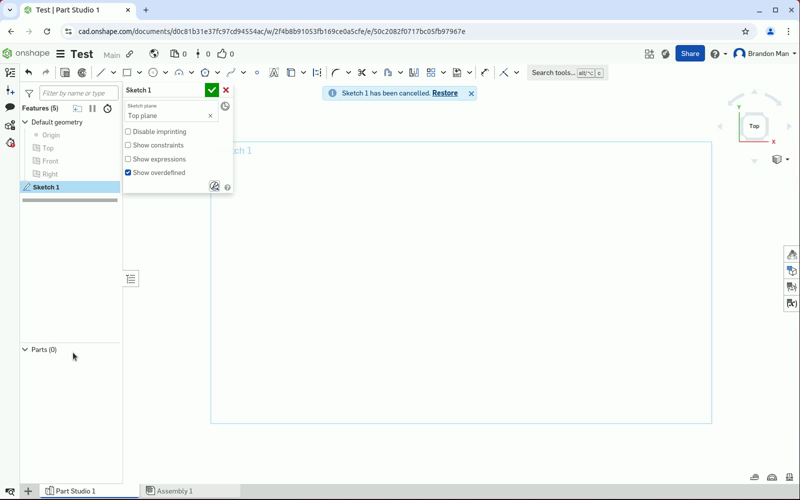
key(l)
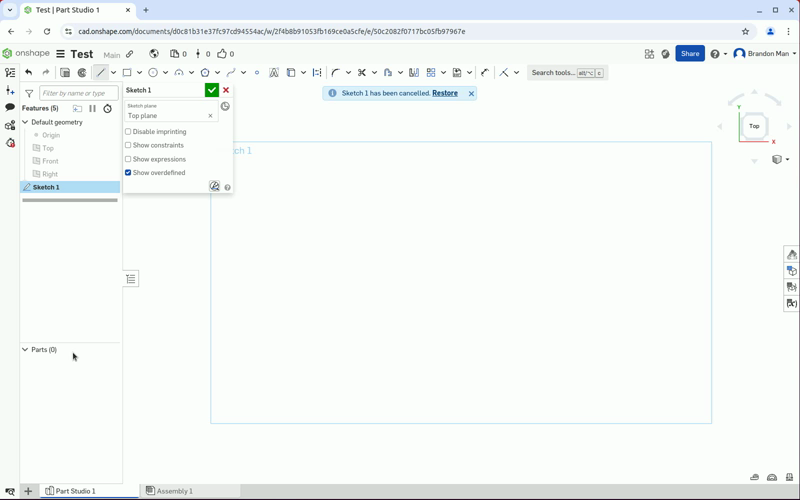
key_down(shift)
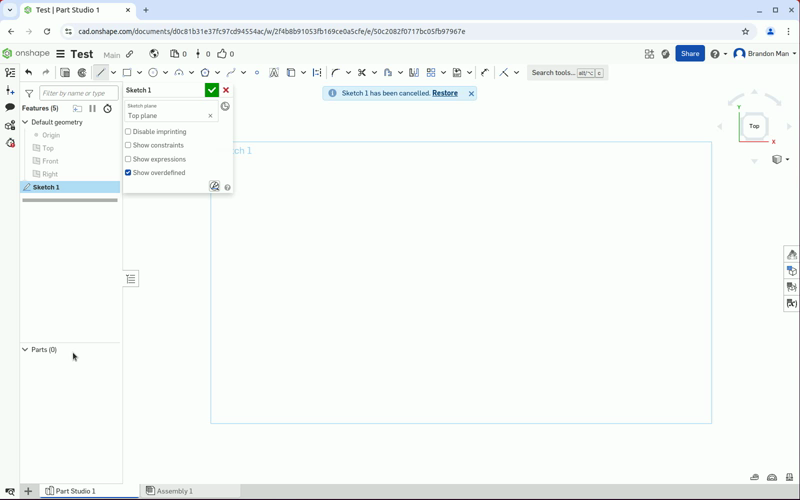
mouse_move(460, 391)
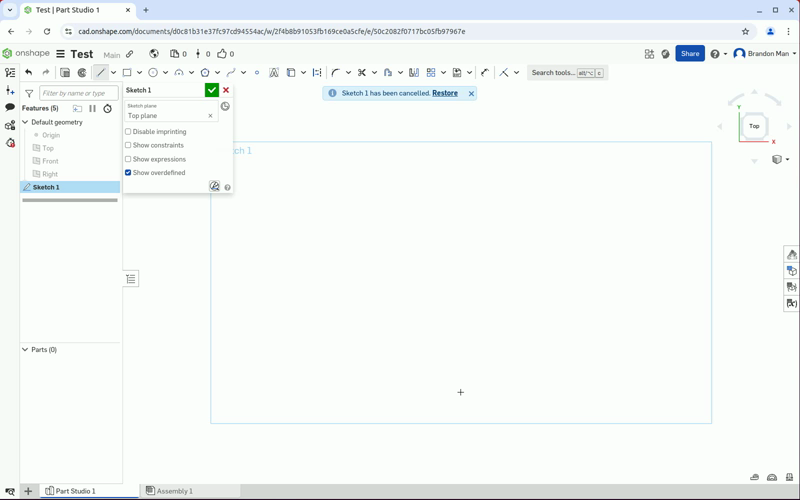
click(460, 391)
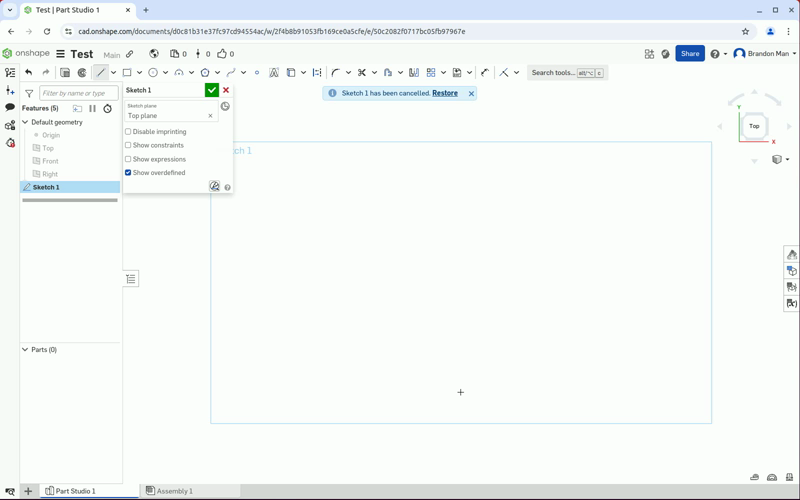
key_up(shift)
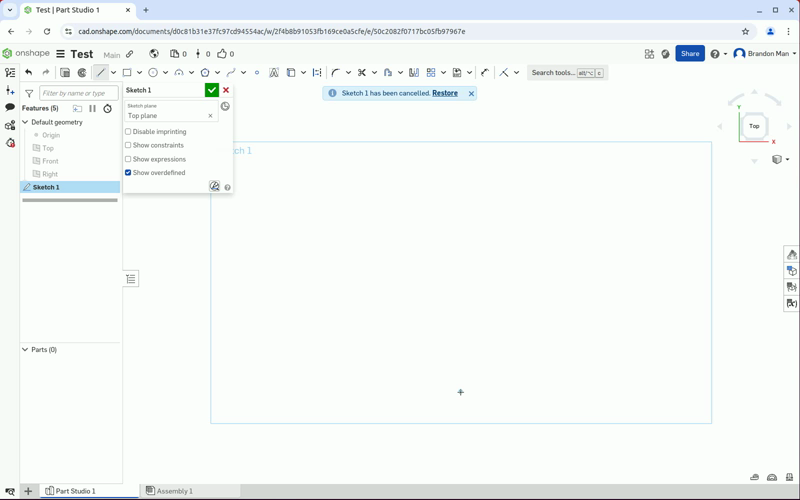
key_down(shift)
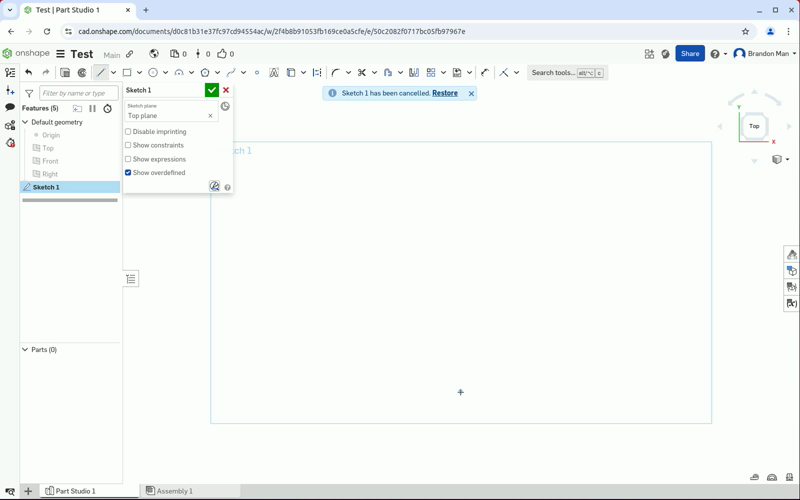
mouse_move(490, 391)
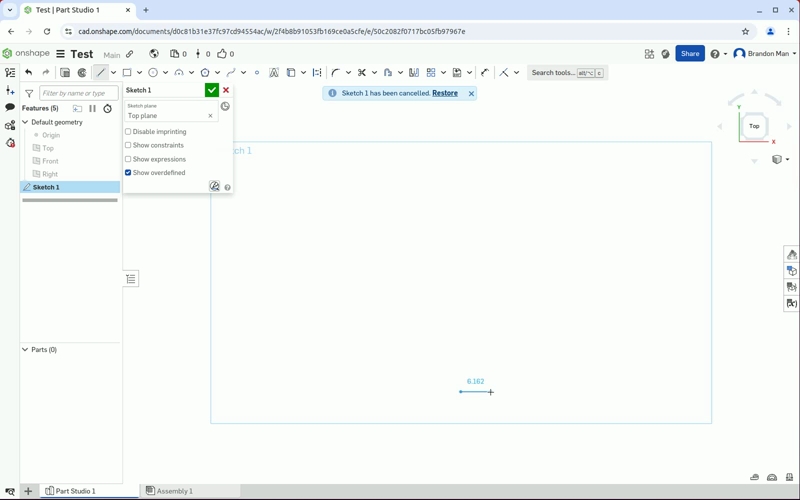
mouse_move(484, 391)
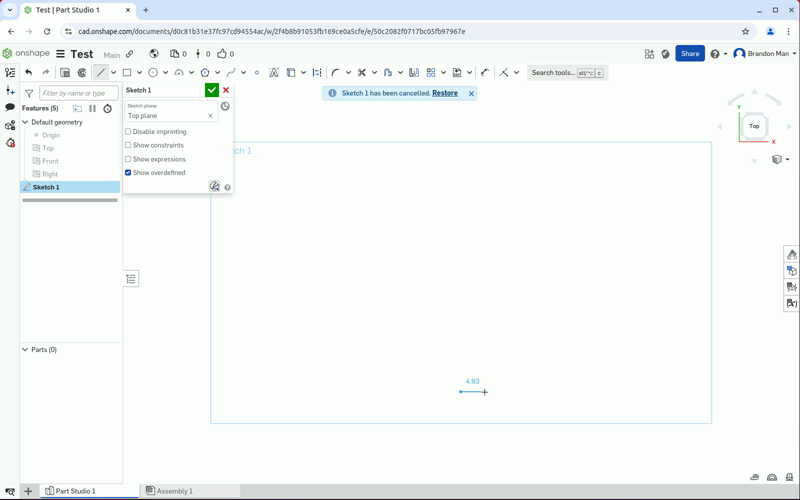
click(484, 391)
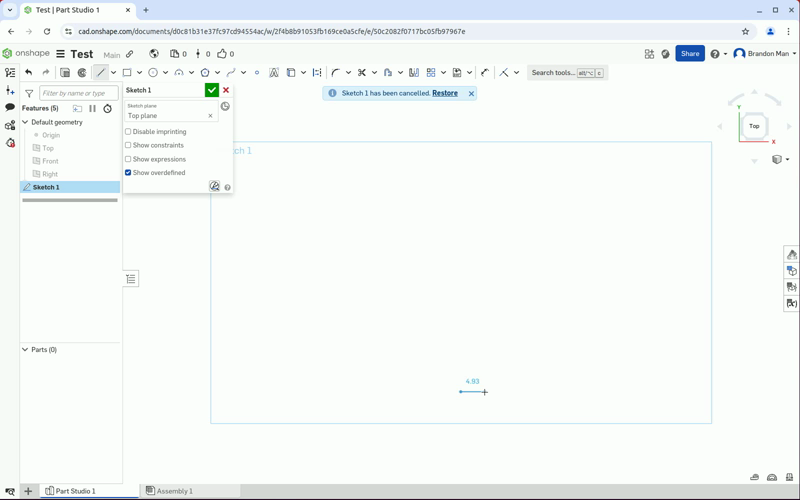
key_up(shift)
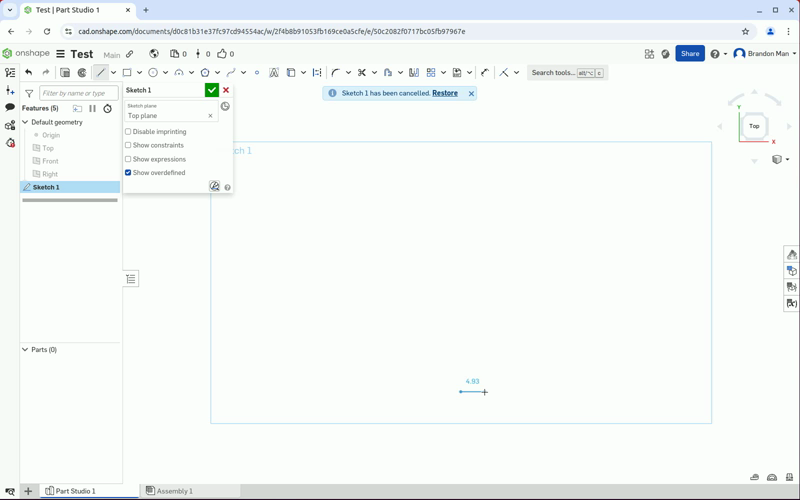
key(esc)
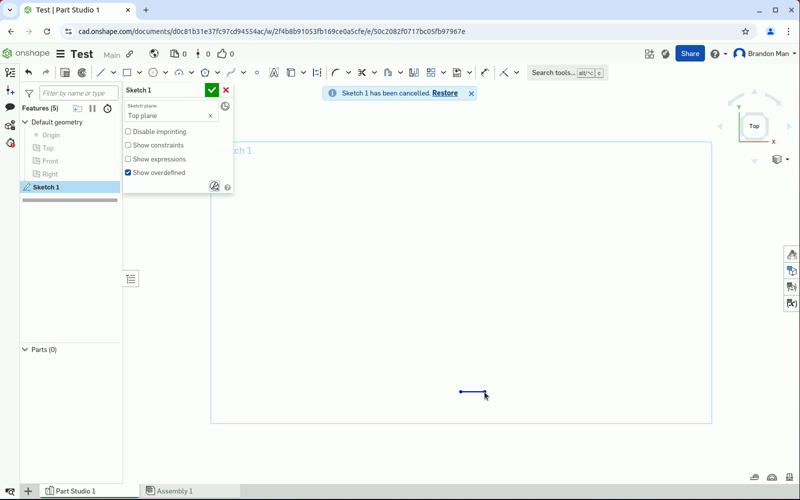
key(a)
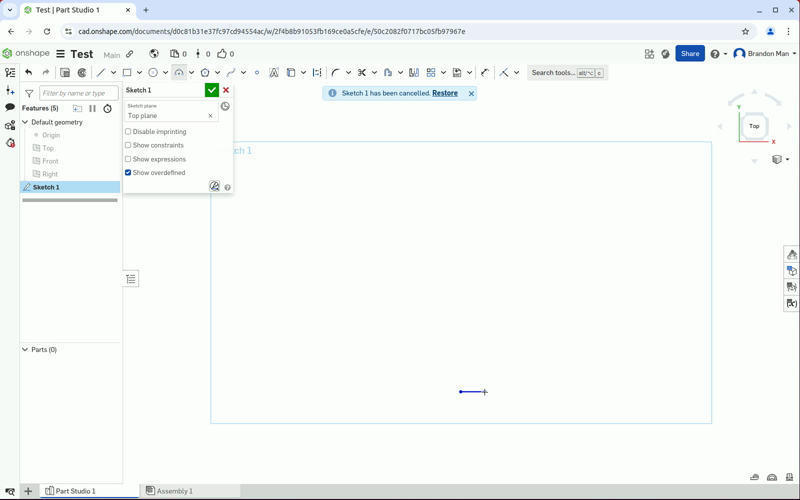
mouse_move(484, 391)
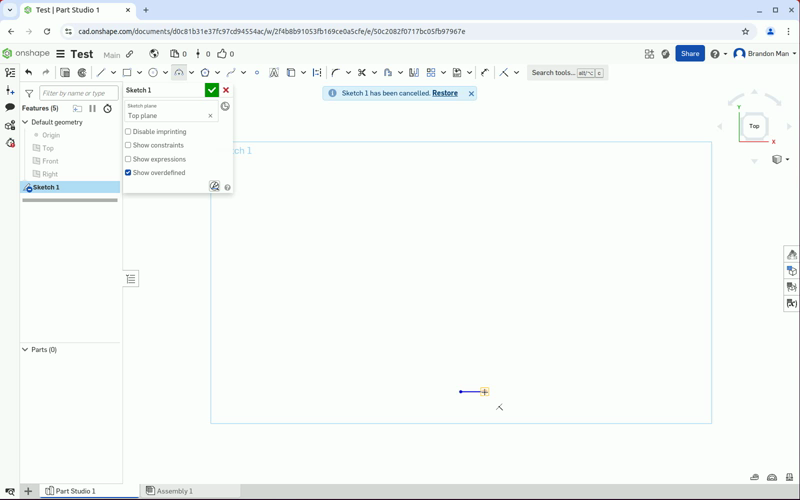
click(484, 391)
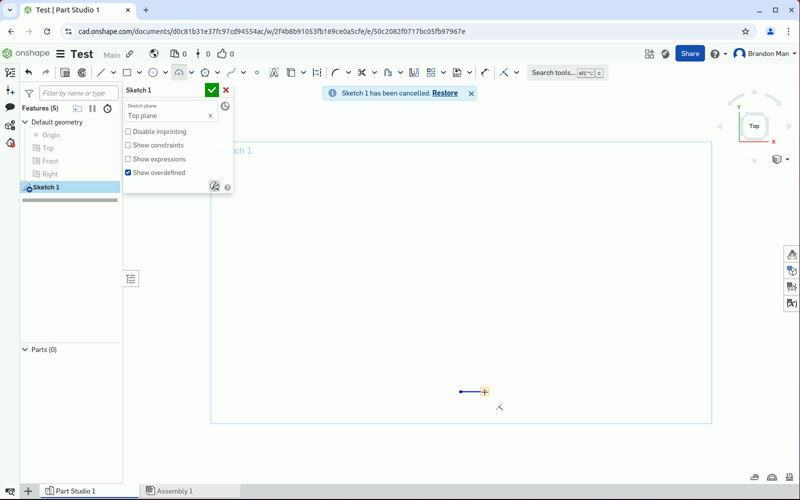
key_down(shift)
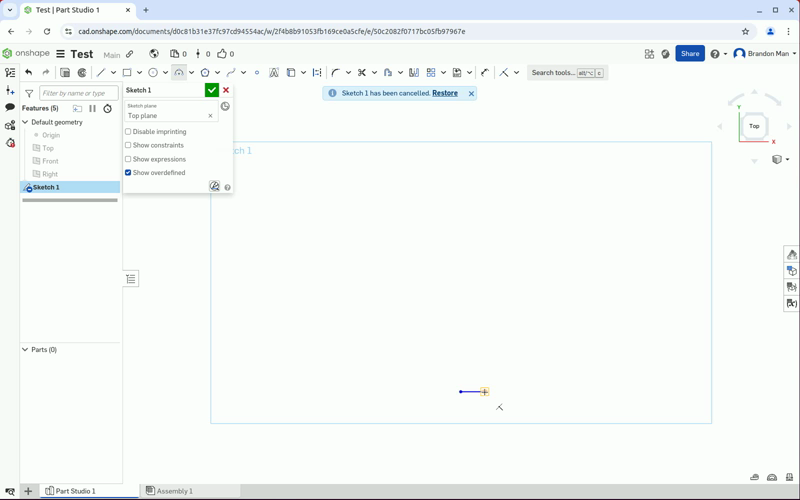
mouse_move(492, 391)
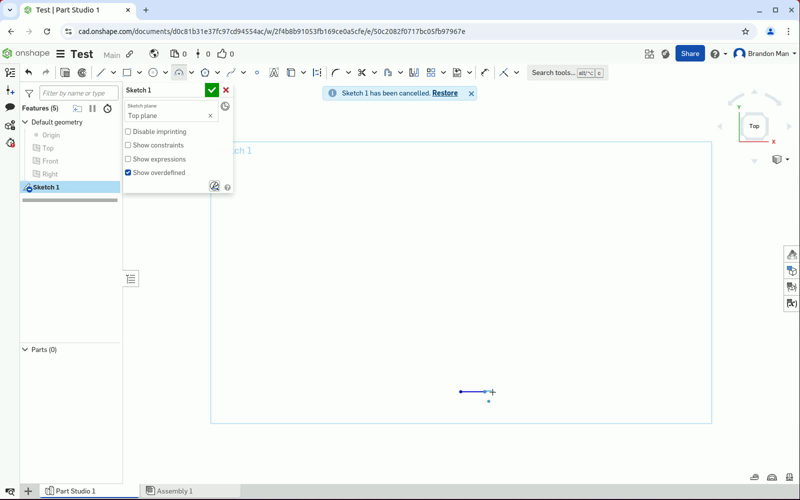
click(492, 391)
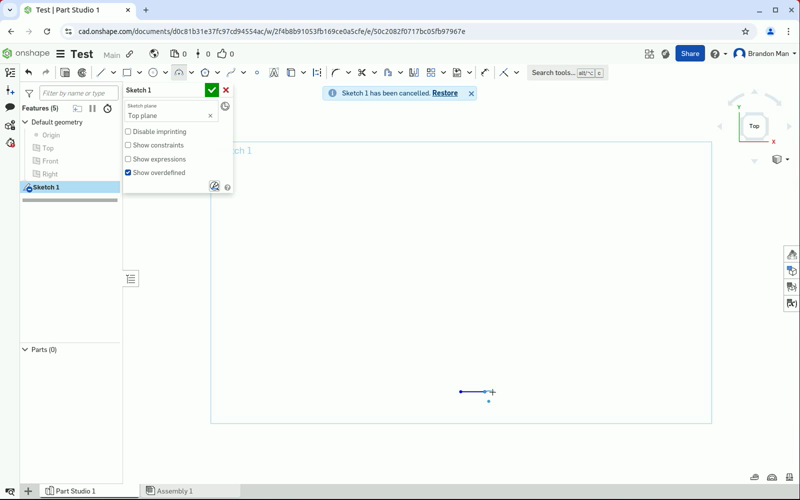
mouse_move(489, 383)
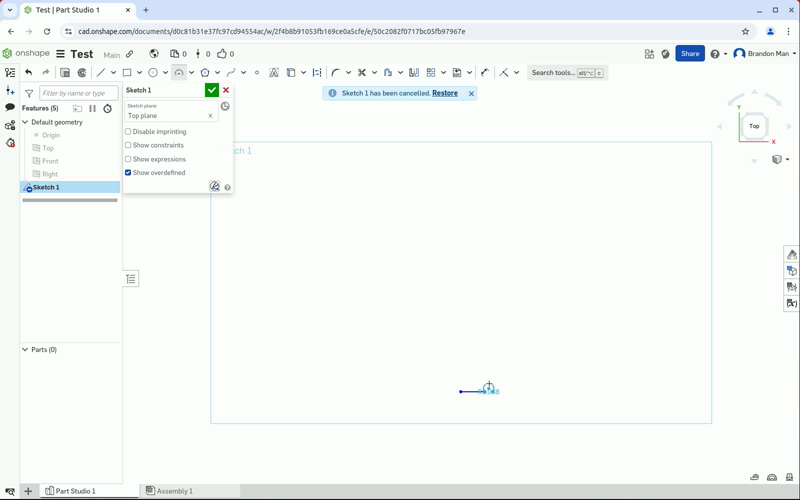
click(489, 383)
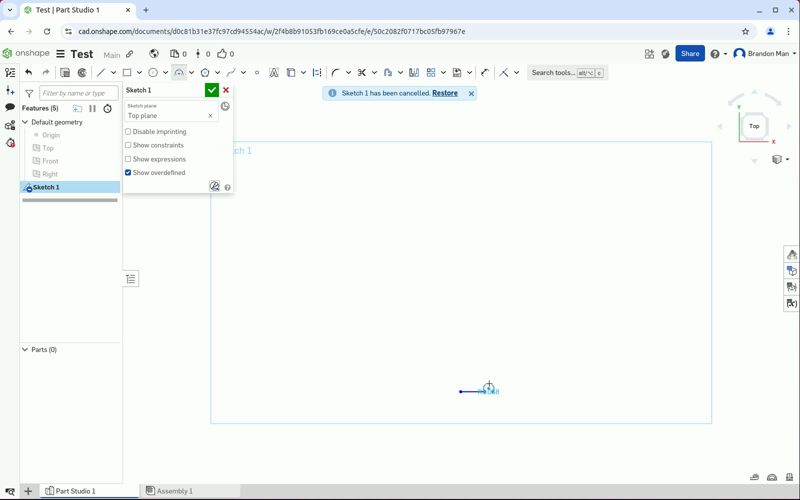
key_up(shift)
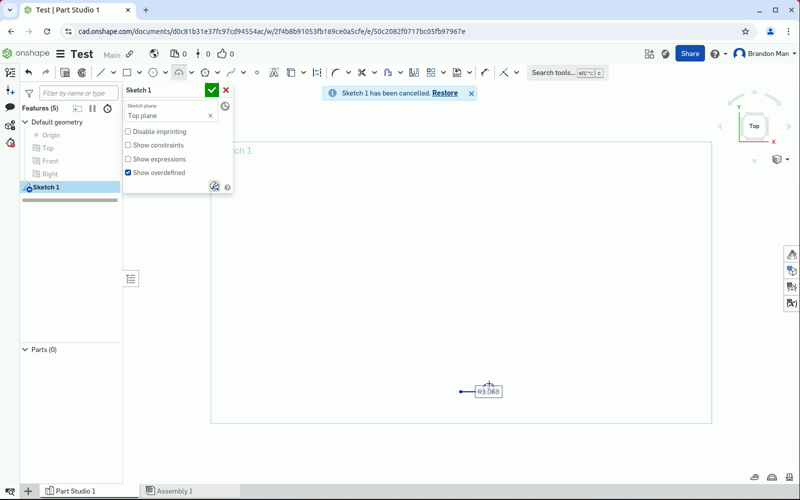
key(esc)
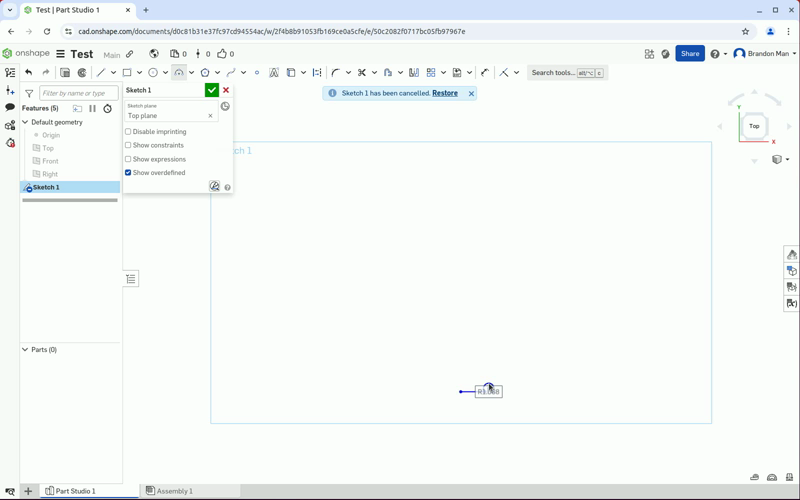
key(l)
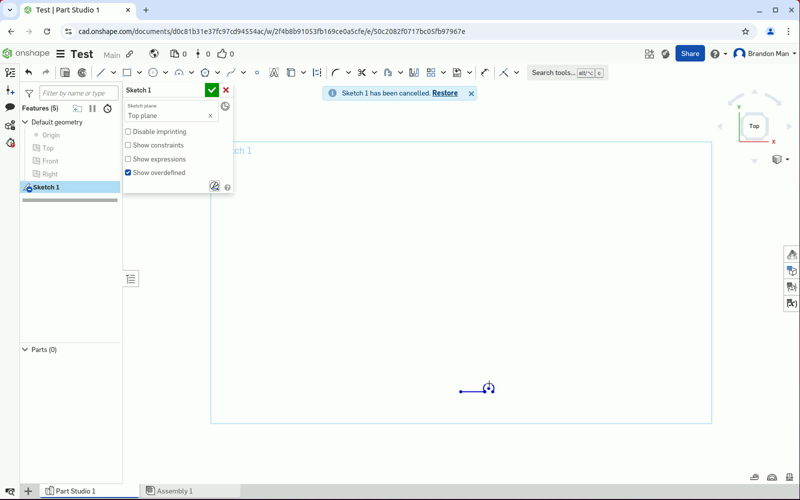
mouse_move(492, 391)
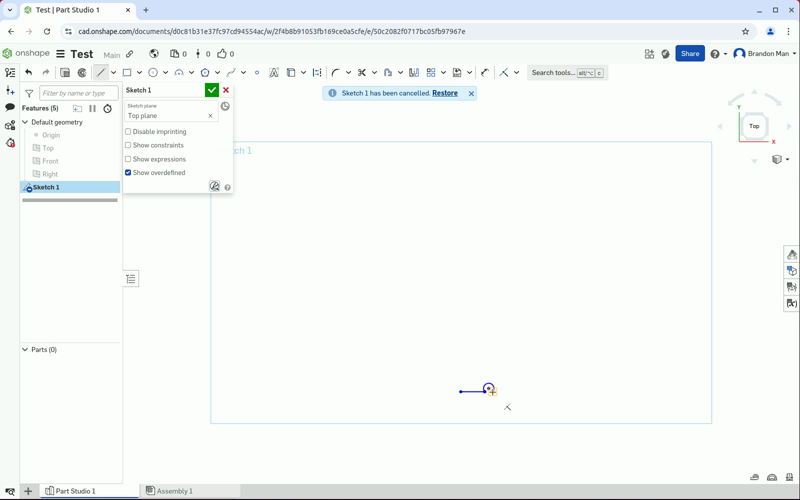
click(492, 391)
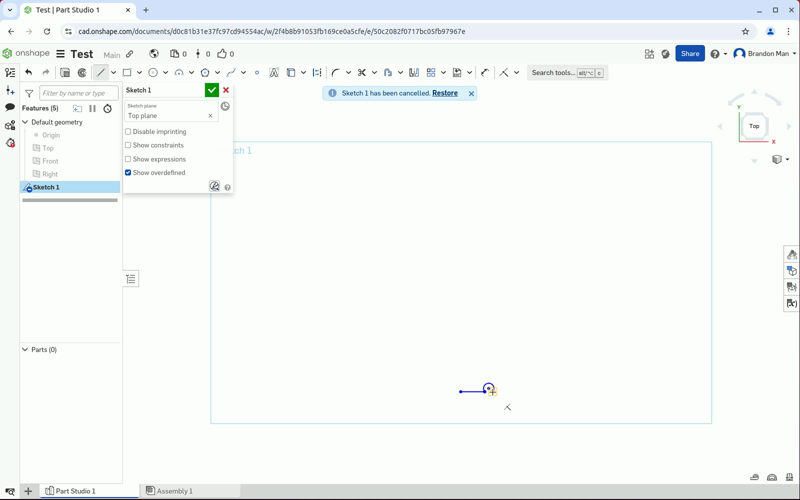
key_down(shift)
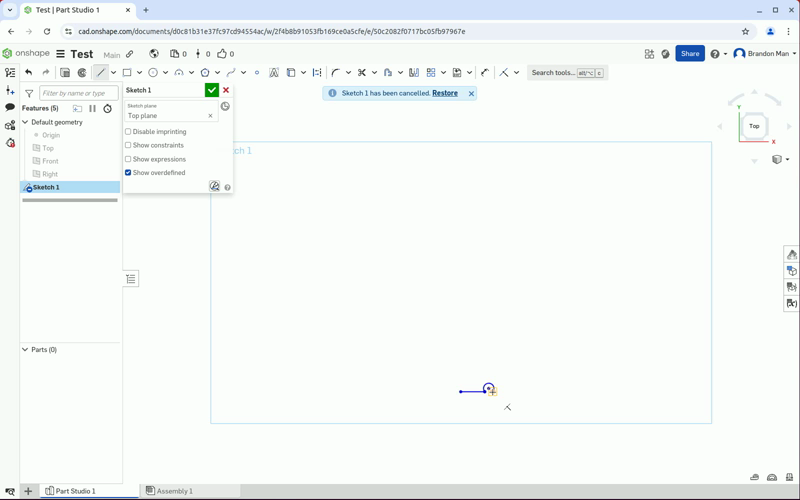
mouse_move(522, 391)
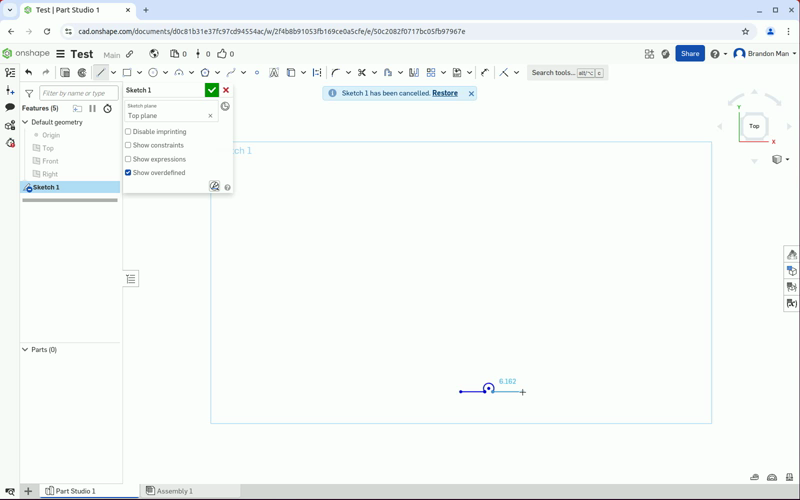
mouse_move(525, 391)
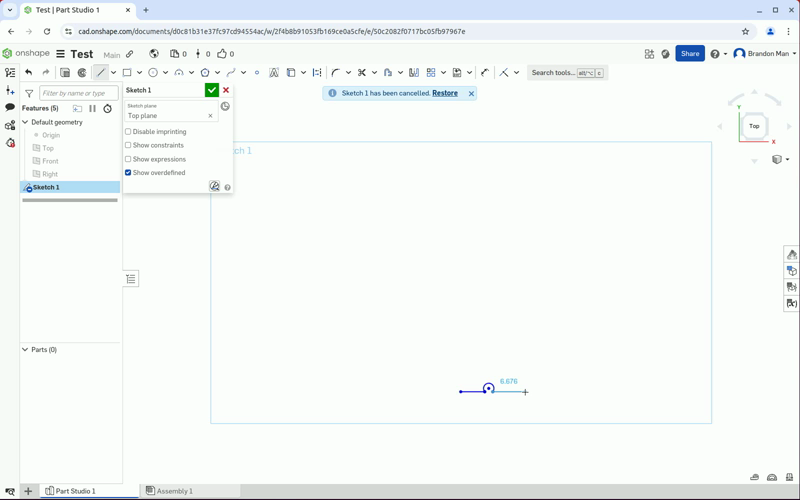
click(525, 391)
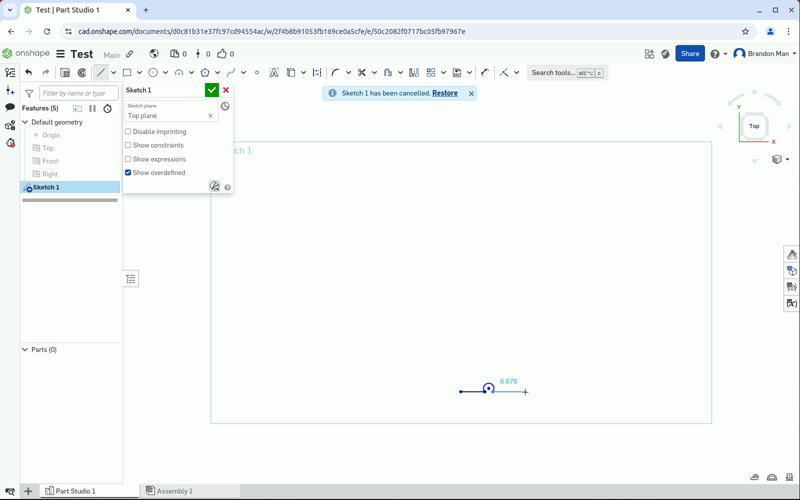
key_up(shift)
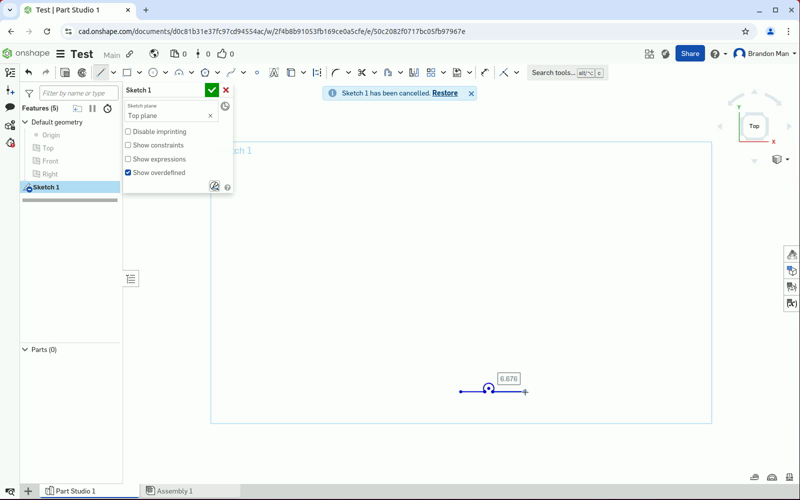
key(esc)
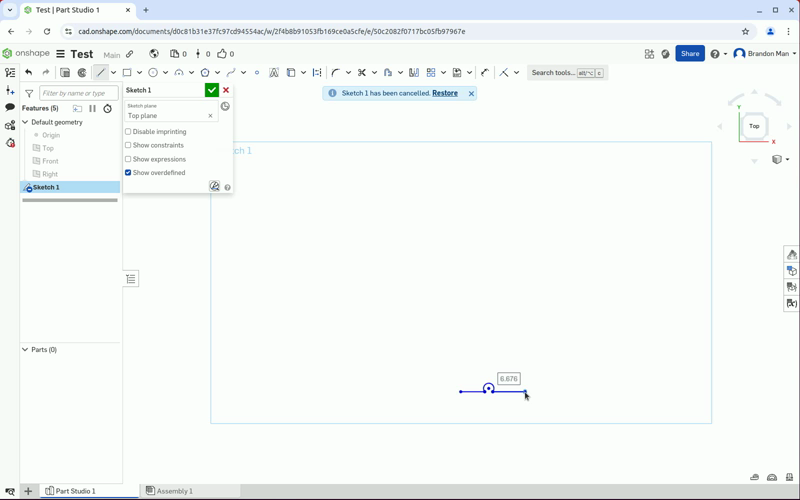
key(a)
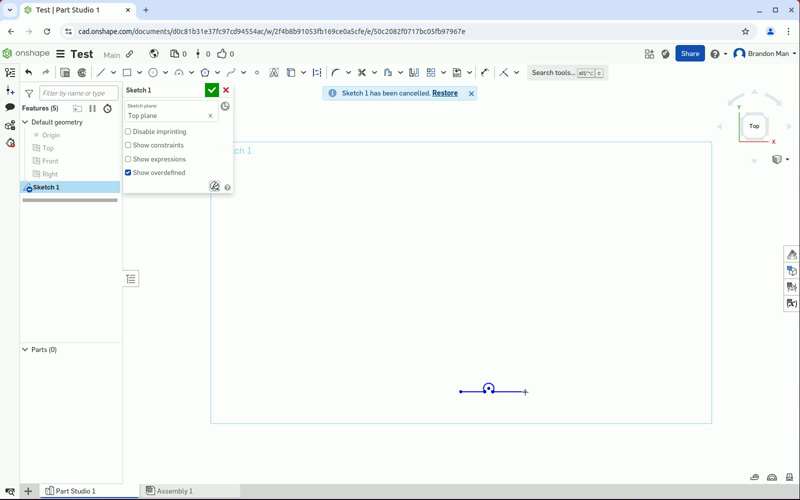
mouse_move(525, 391)
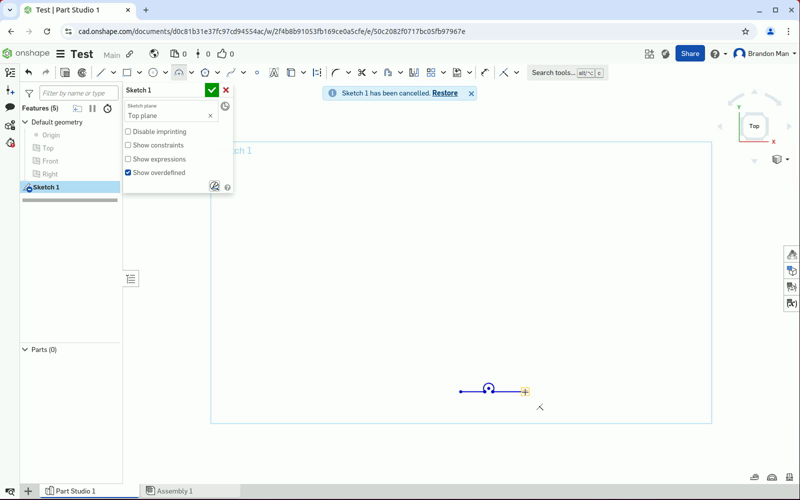
click(525, 391)
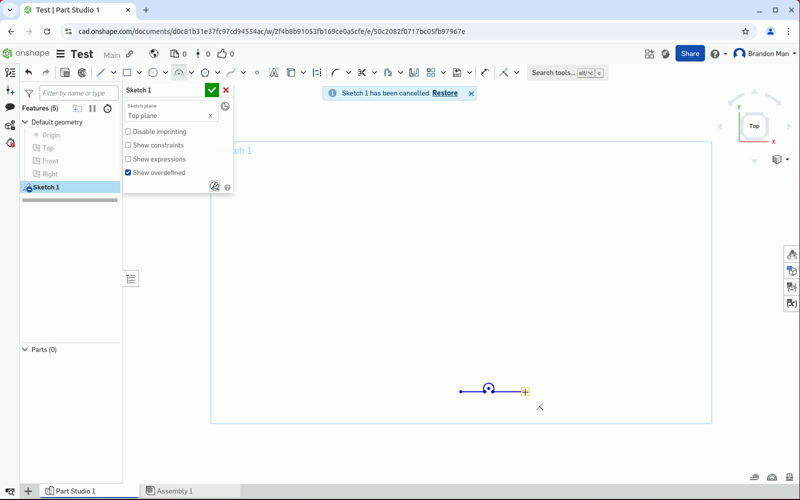
key_down(shift)
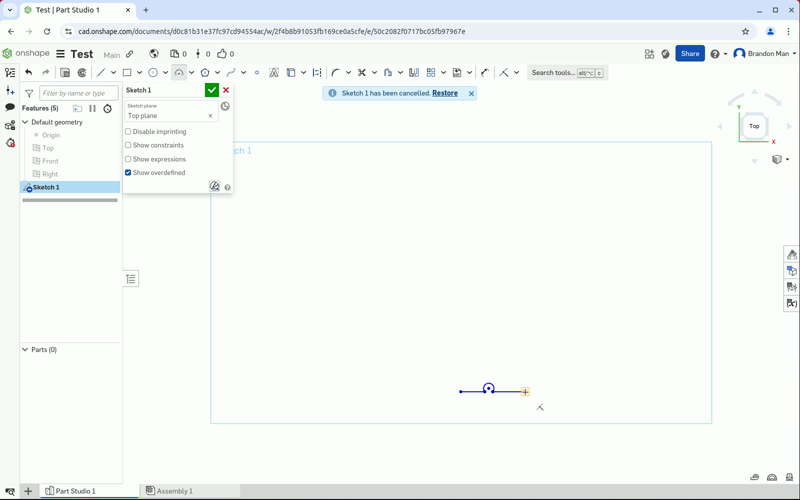
mouse_move(531, 391)
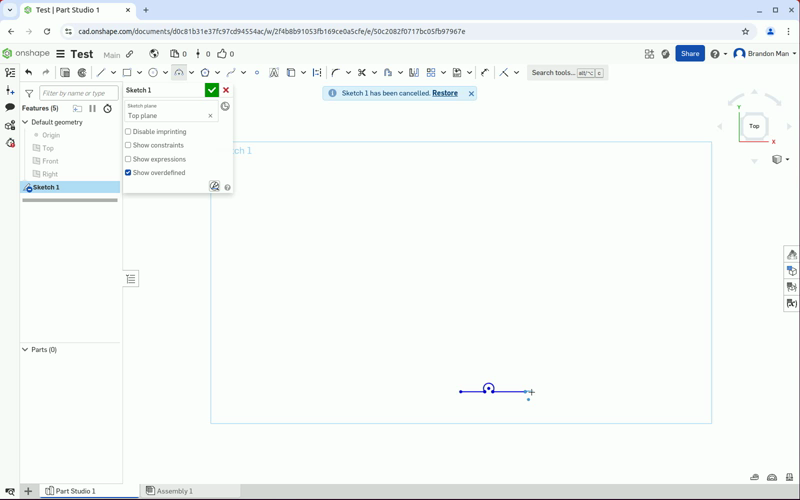
scroll(6)
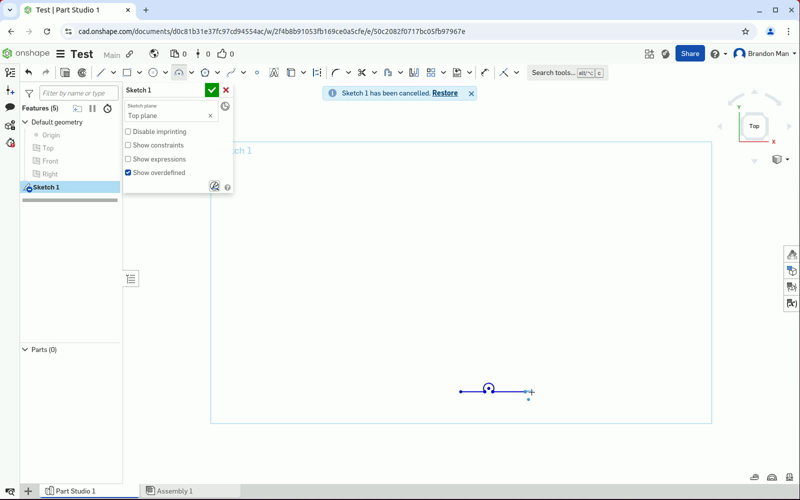
scroll(6)
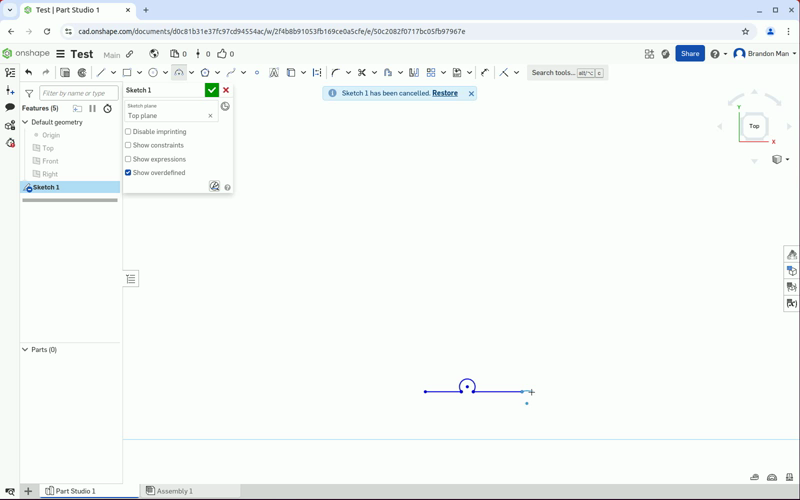
scroll(6)
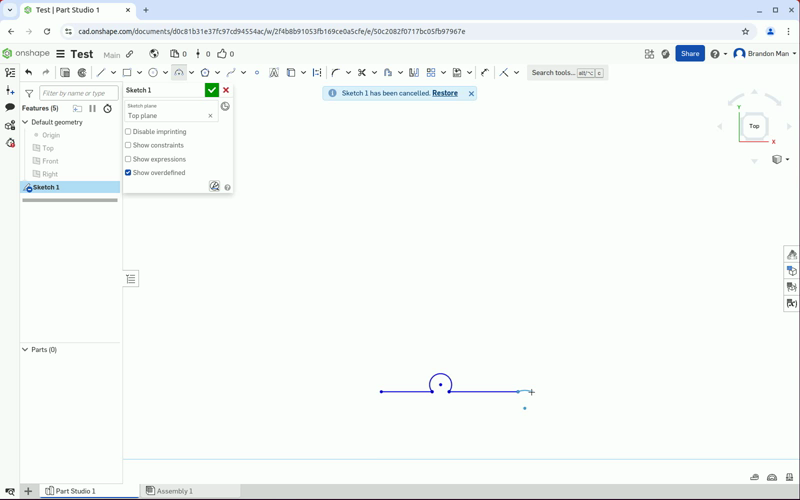
scroll(6)
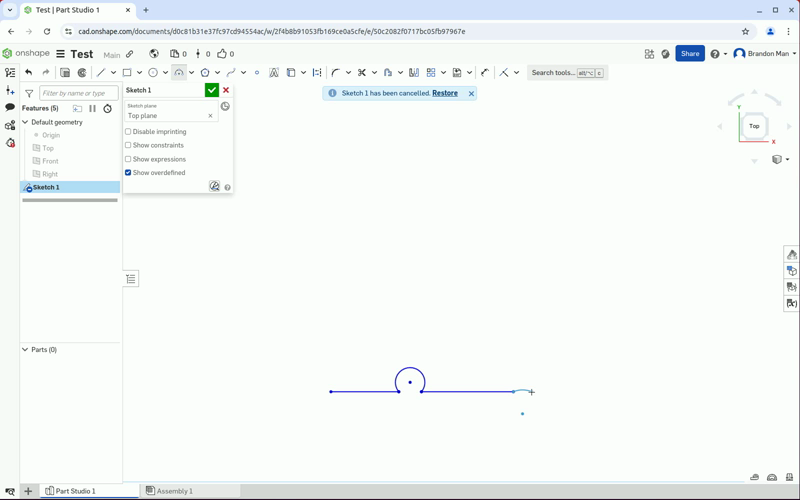
scroll(6)
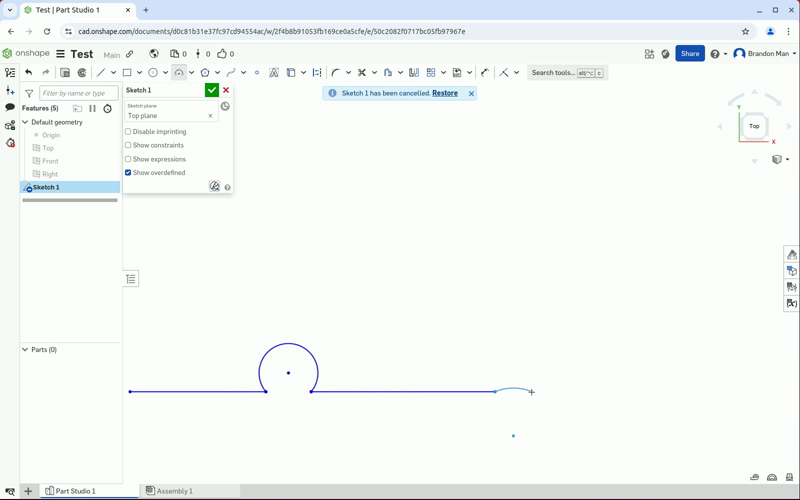
scroll(6)
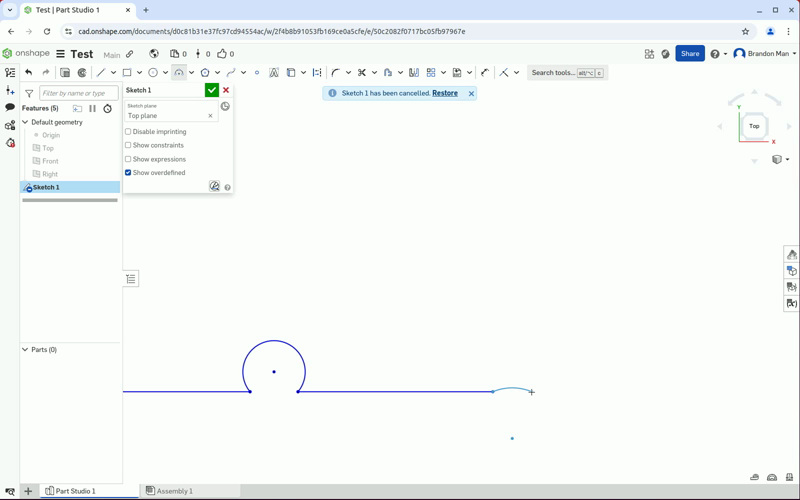
scroll(6)
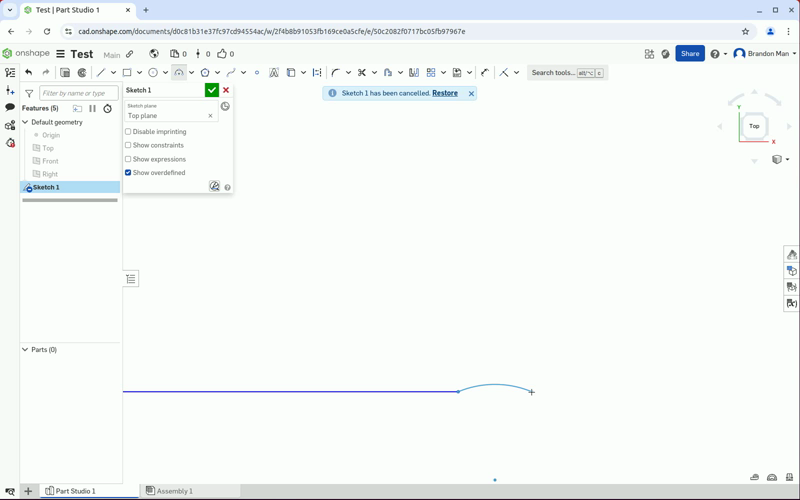
click(531, 391)
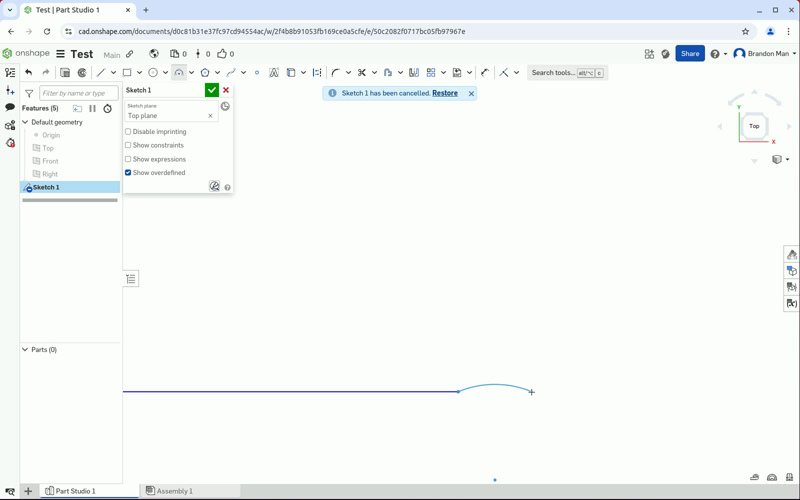
scroll(-6)
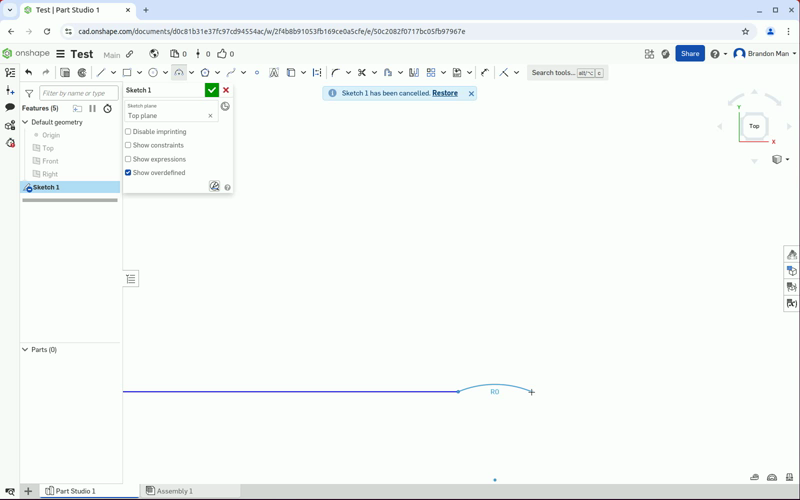
scroll(-6)
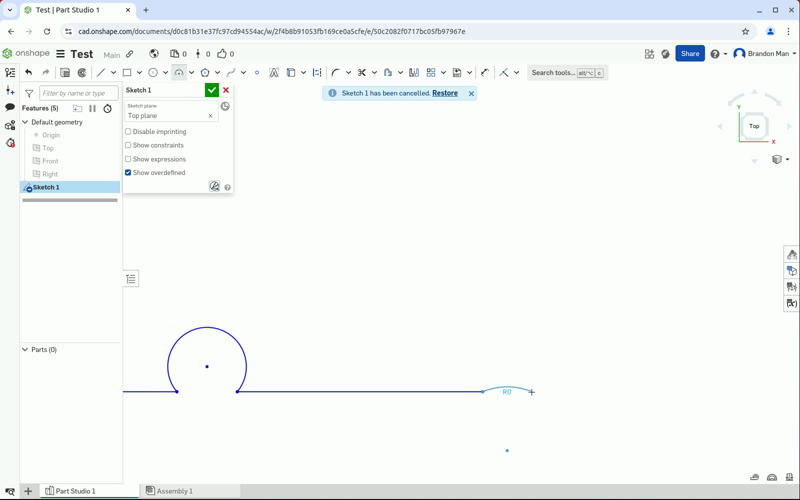
scroll(-6)
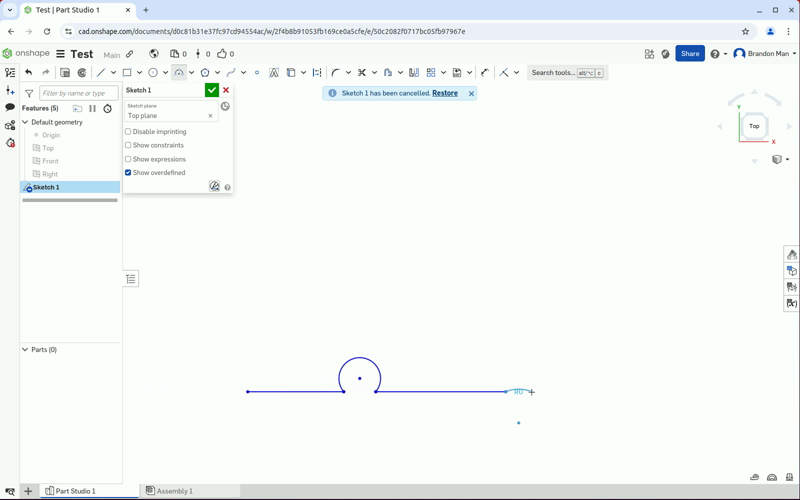
scroll(-6)
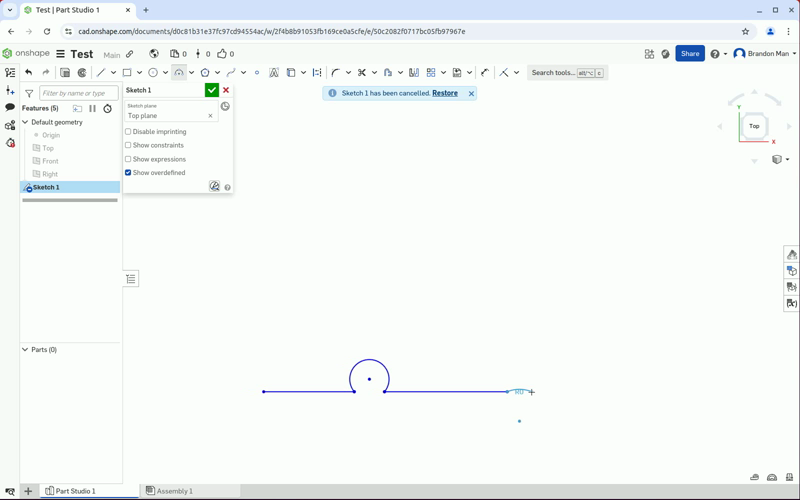
scroll(-6)
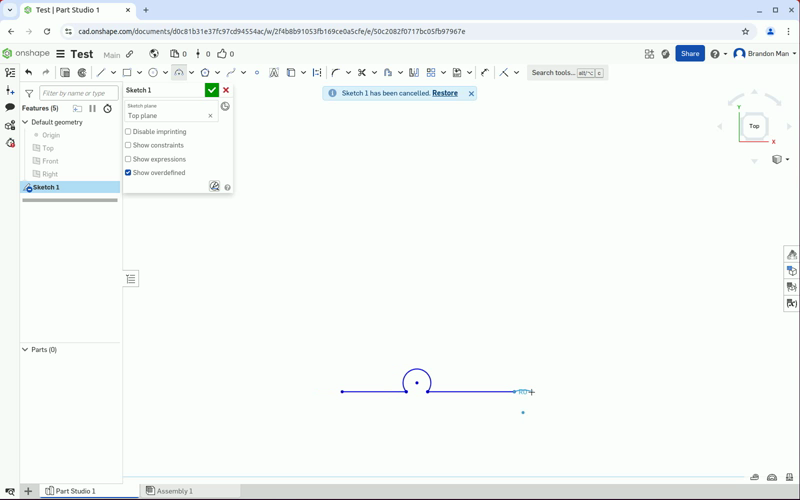
scroll(-6)
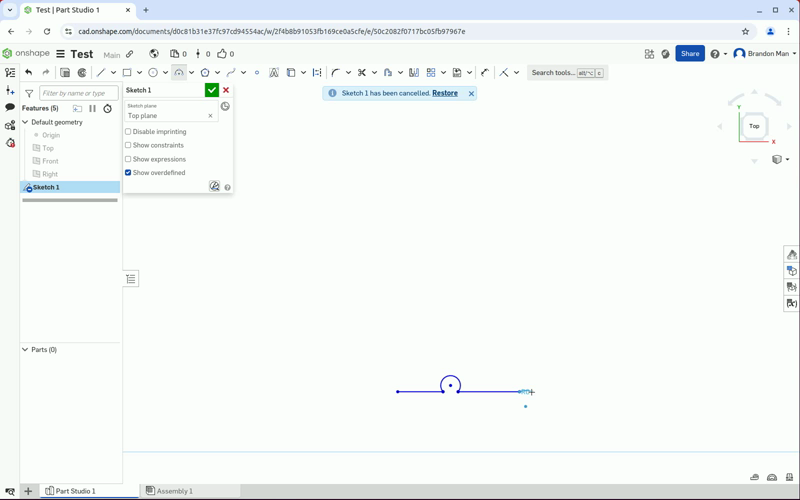
scroll(-6)
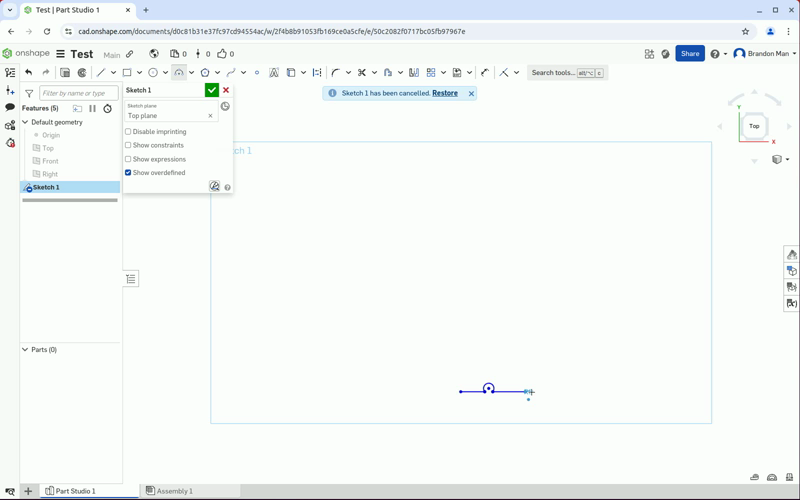
mouse_move(528, 384)
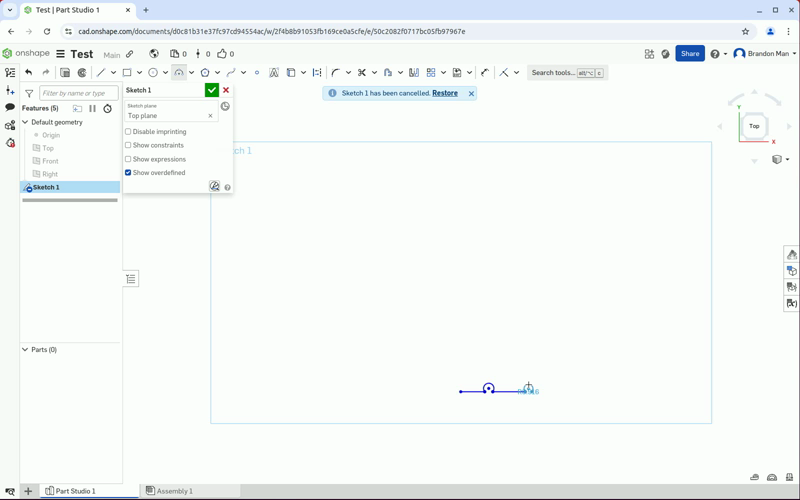
scroll(6)
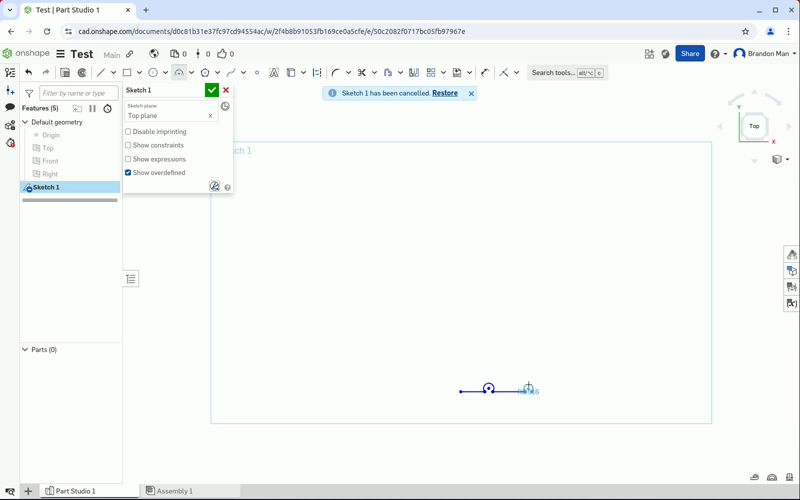
scroll(6)
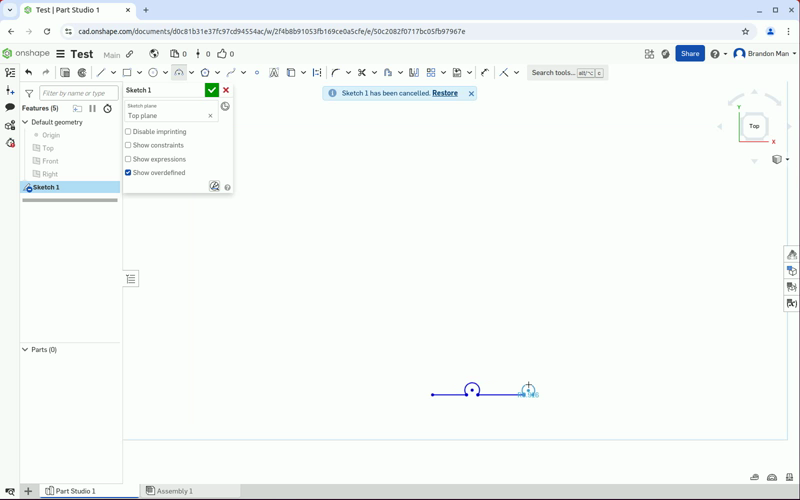
scroll(6)
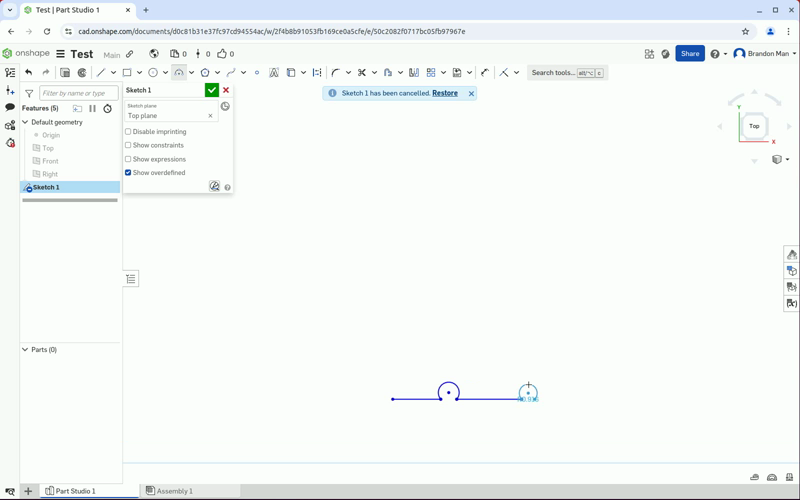
scroll(6)
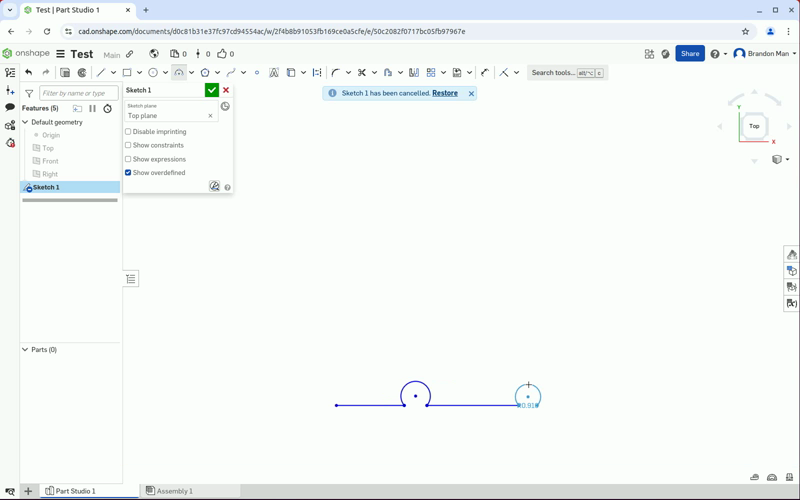
scroll(6)
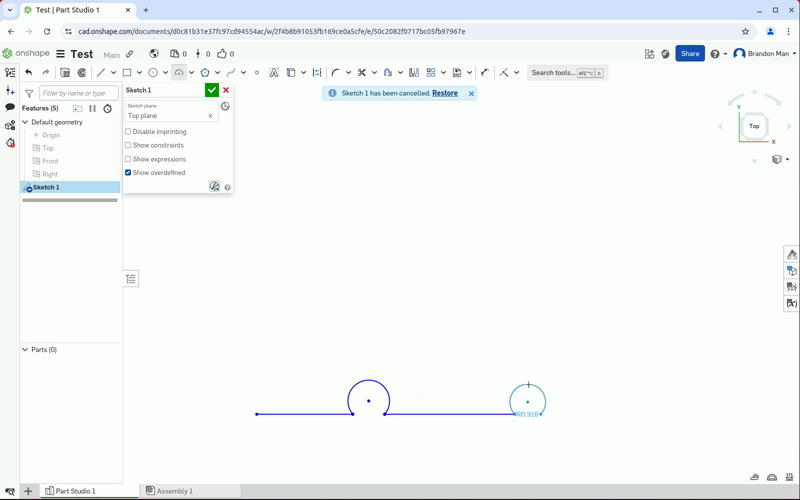
scroll(6)
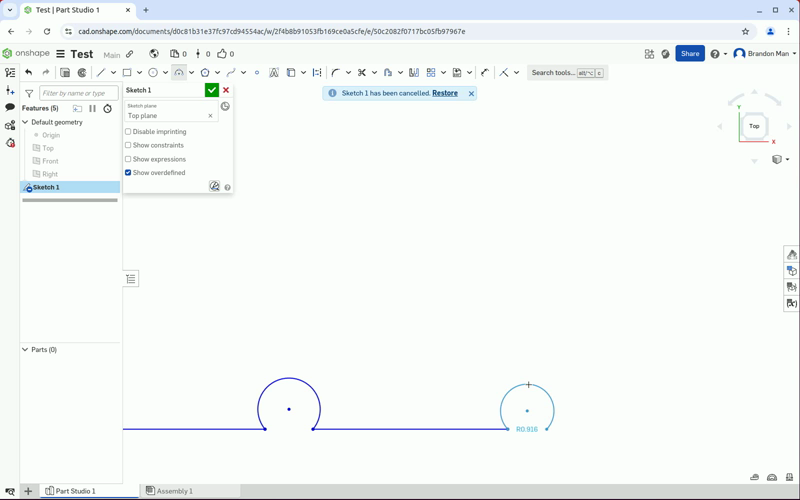
scroll(6)
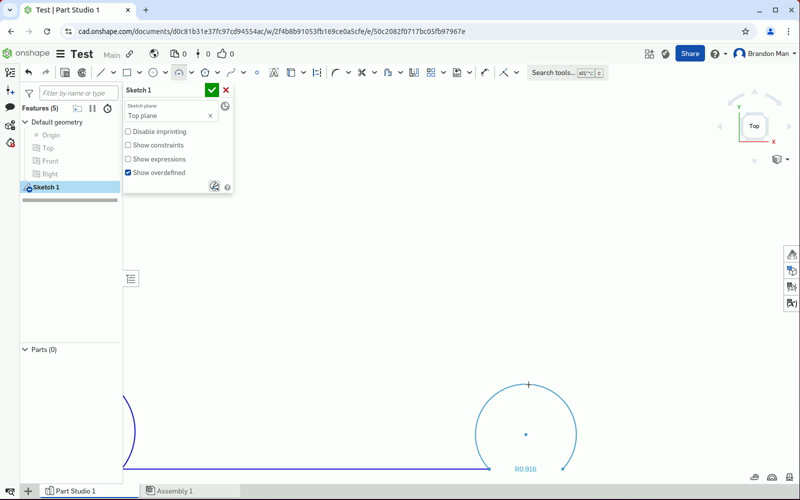
click(528, 384)
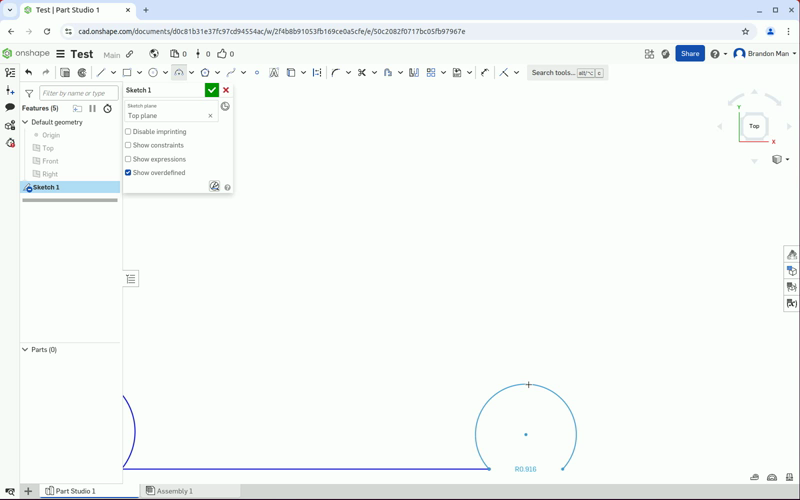
scroll(-6)
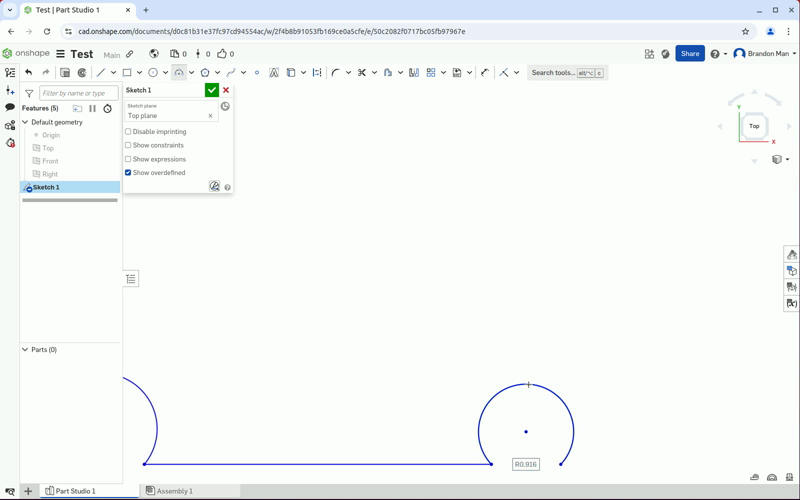
scroll(-6)
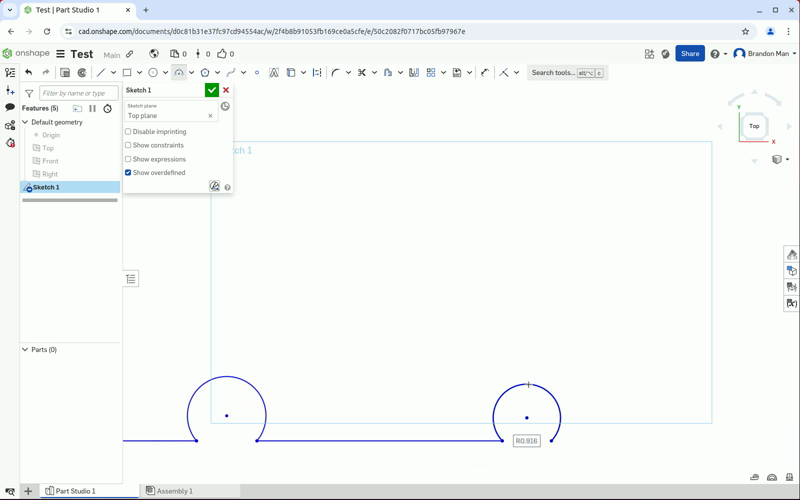
scroll(-6)
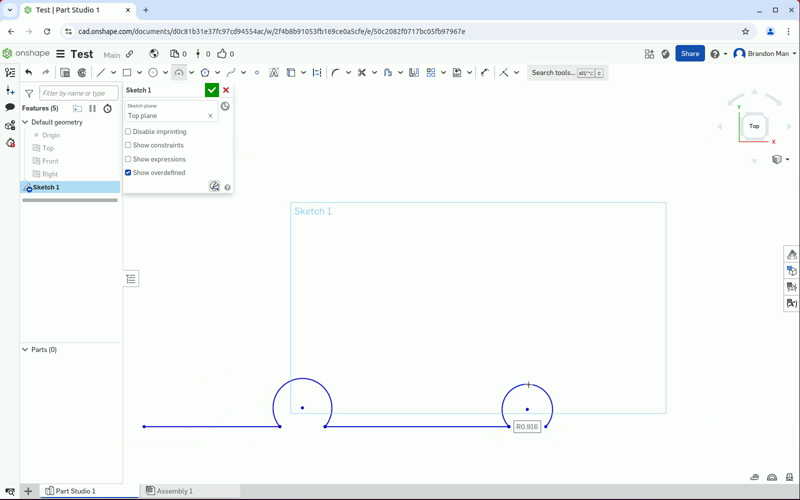
scroll(-6)
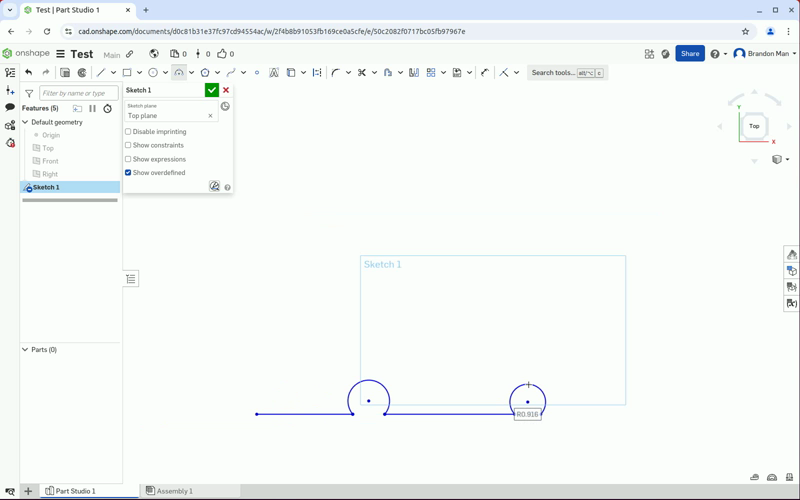
scroll(-6)
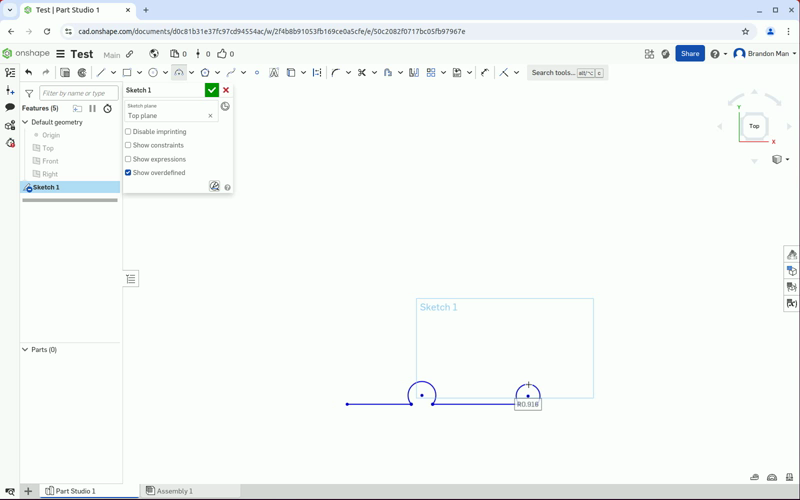
scroll(-6)
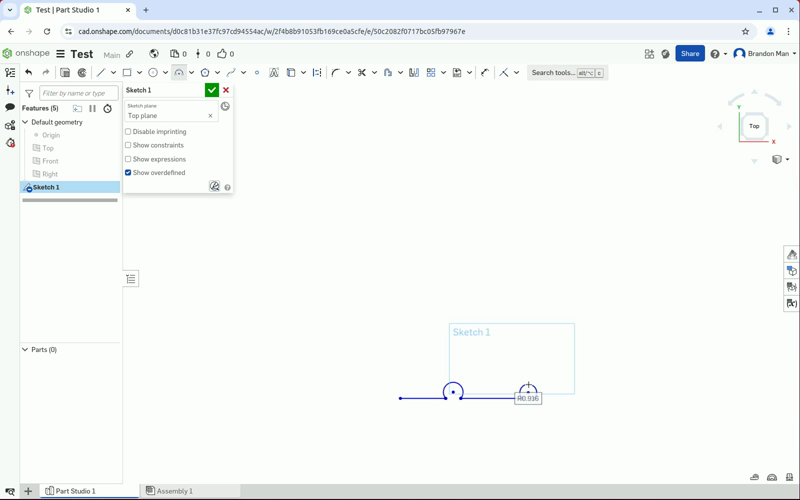
scroll(-6)
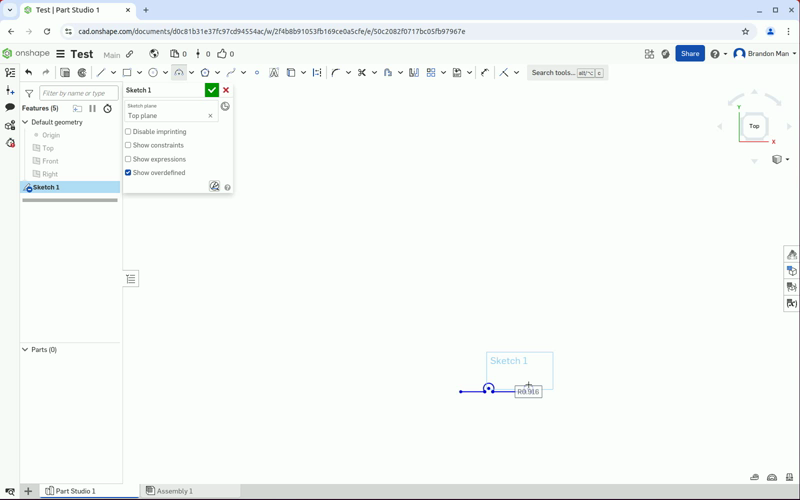
key_up(shift)
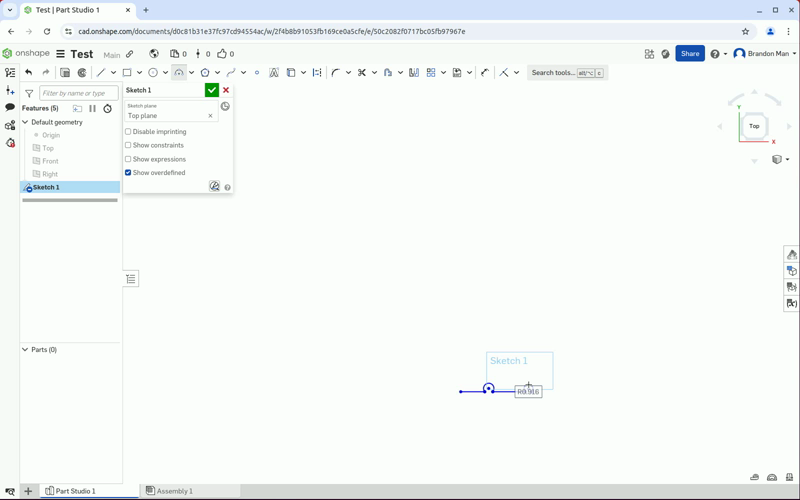
key(esc)
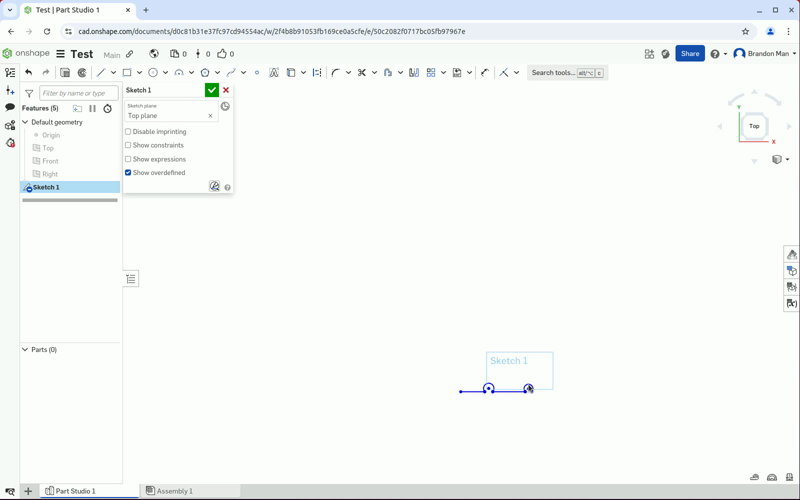
key(l)
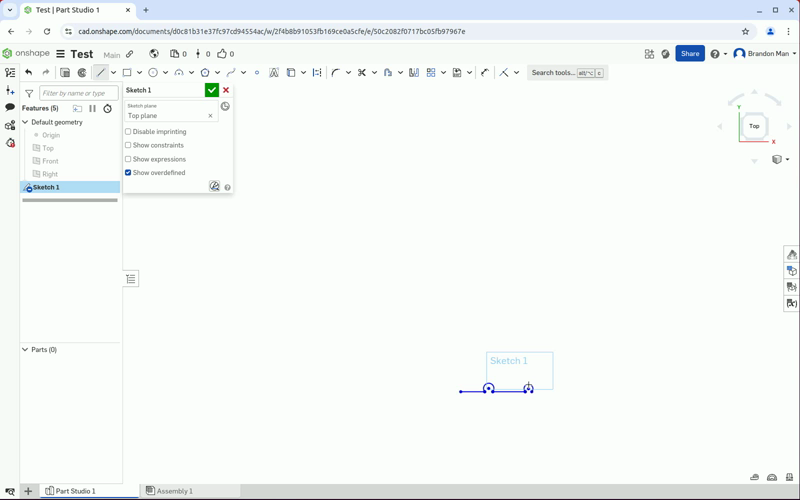
mouse_move(531, 391)
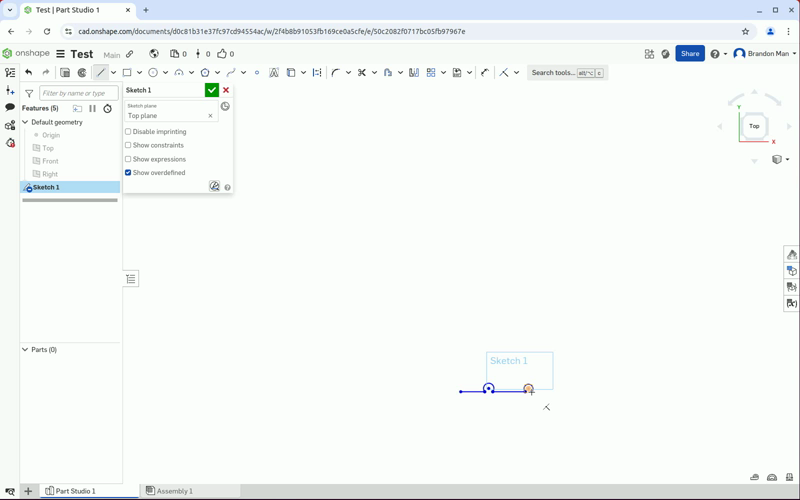
scroll(6)
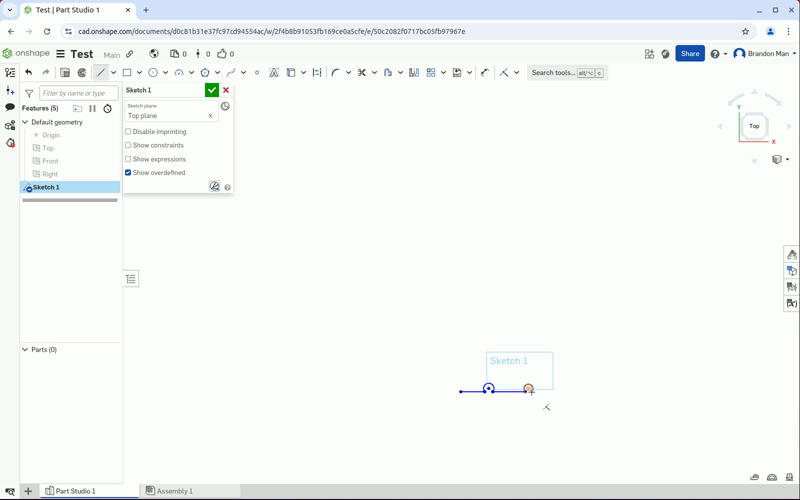
scroll(6)
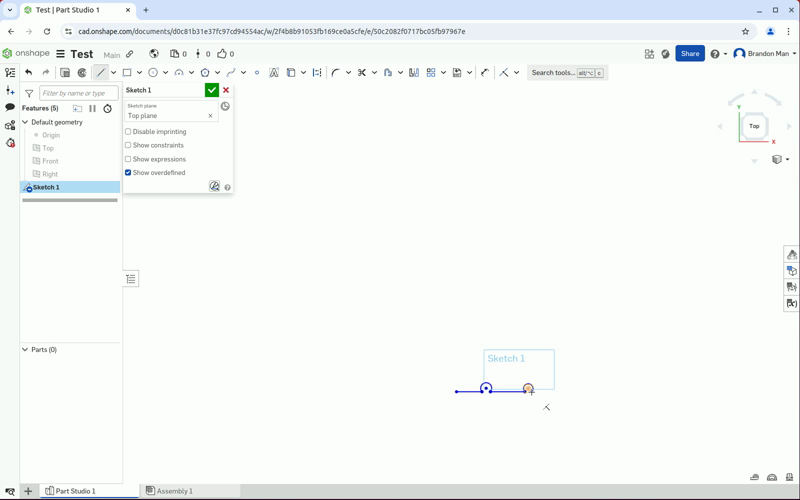
scroll(6)
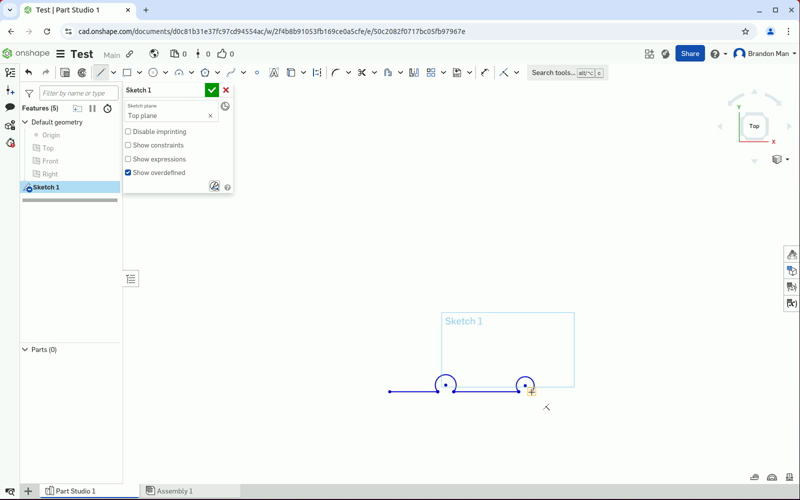
scroll(6)
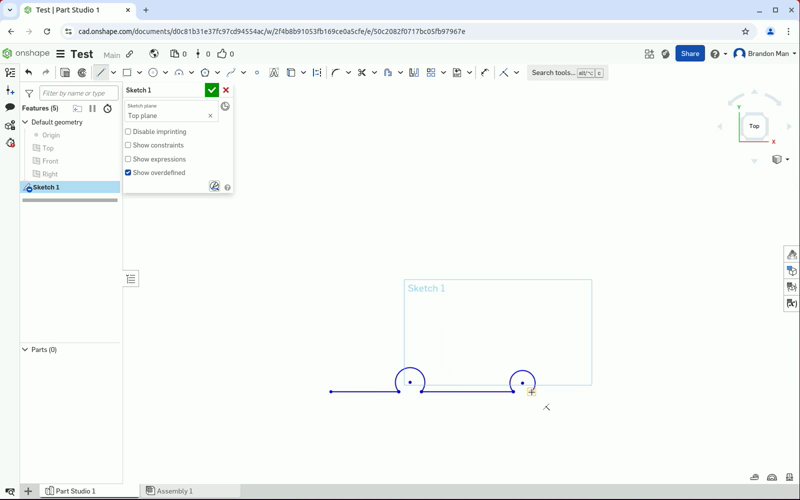
scroll(6)
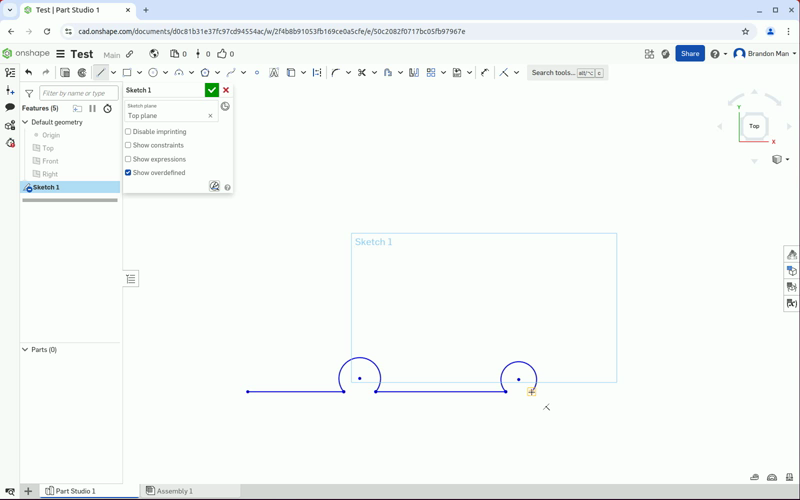
scroll(6)
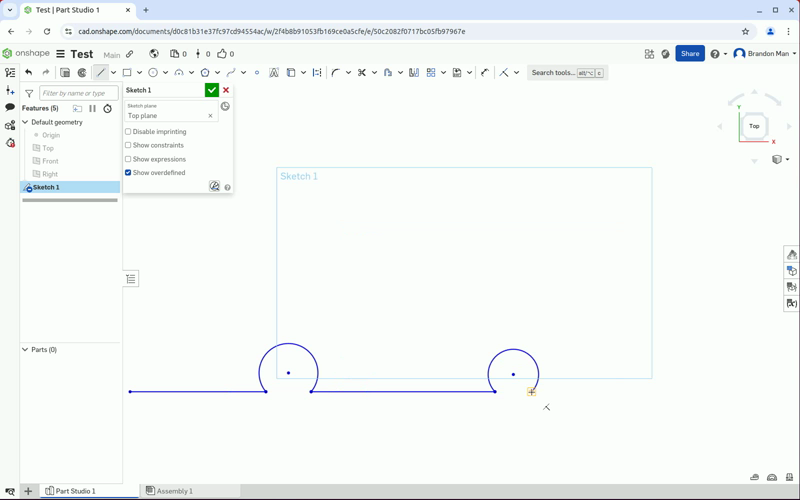
scroll(6)
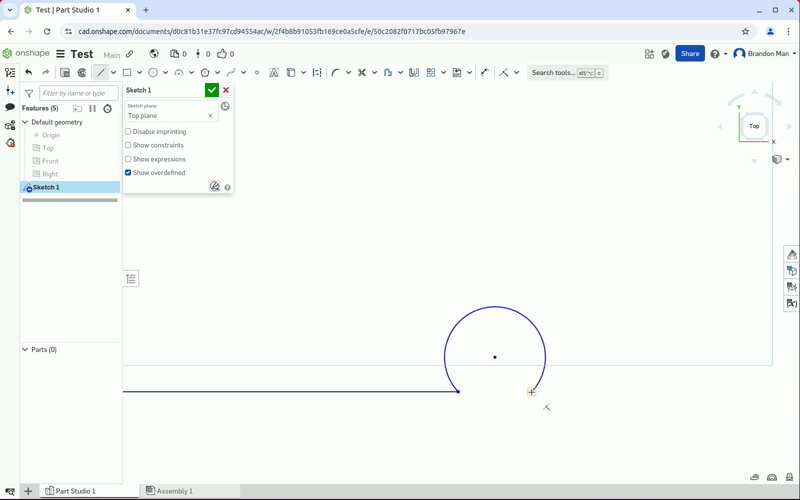
click(531, 391)
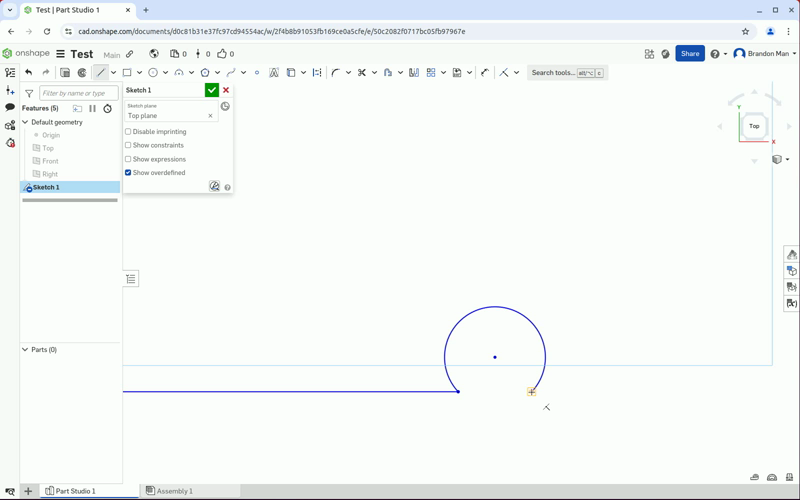
scroll(-6)
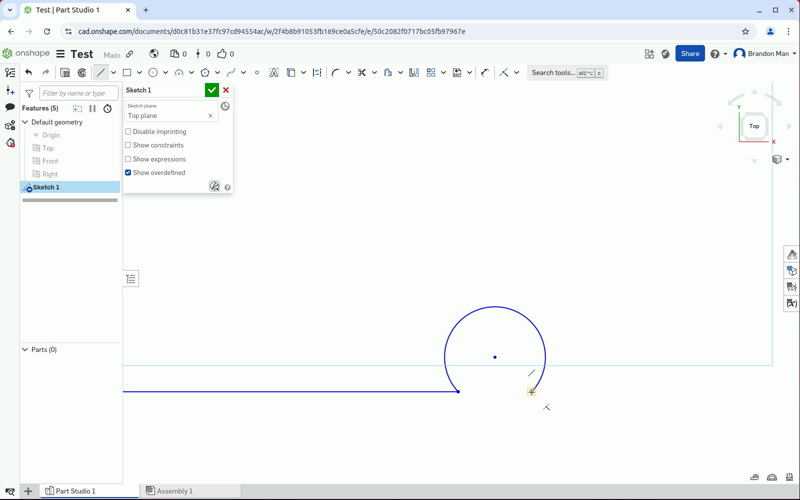
scroll(-6)
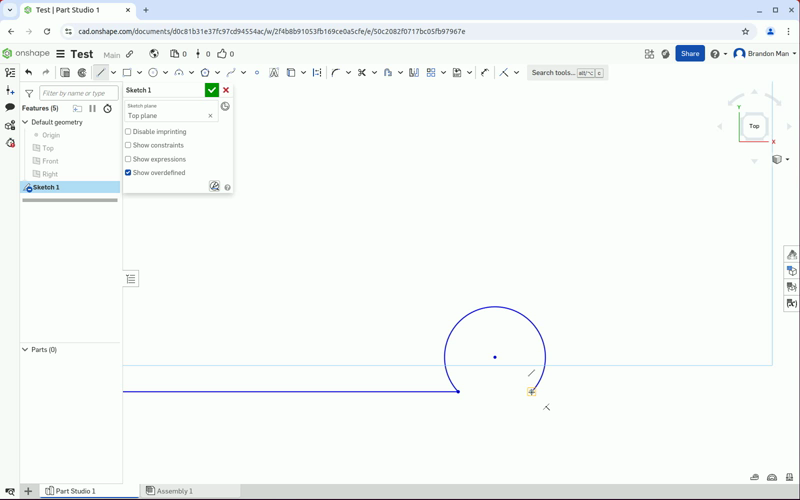
scroll(-6)
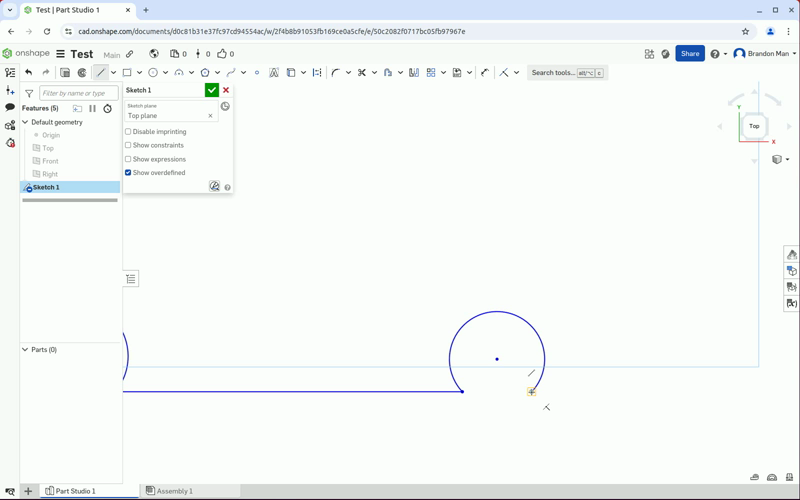
scroll(-6)
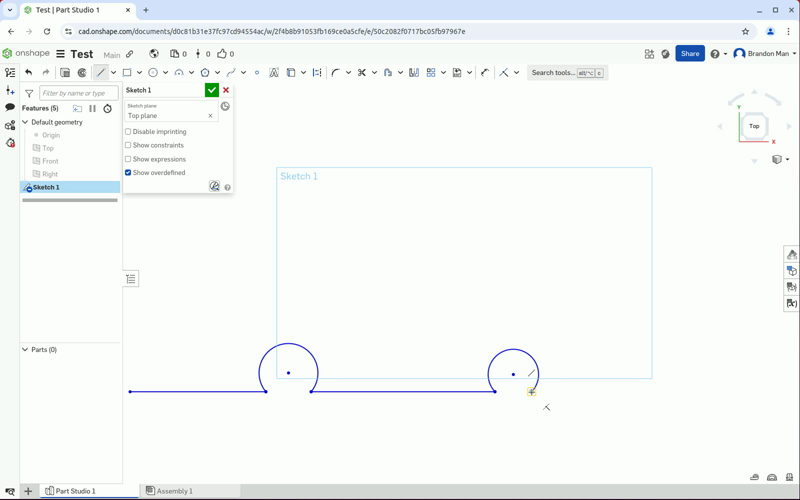
scroll(-6)
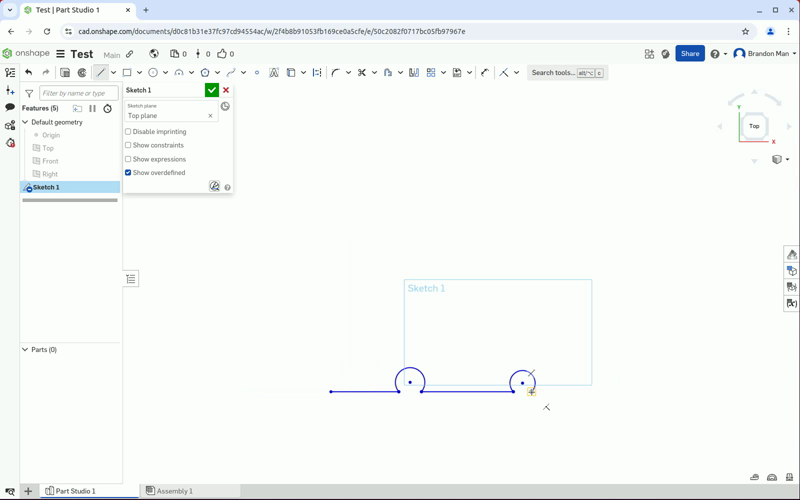
scroll(-6)
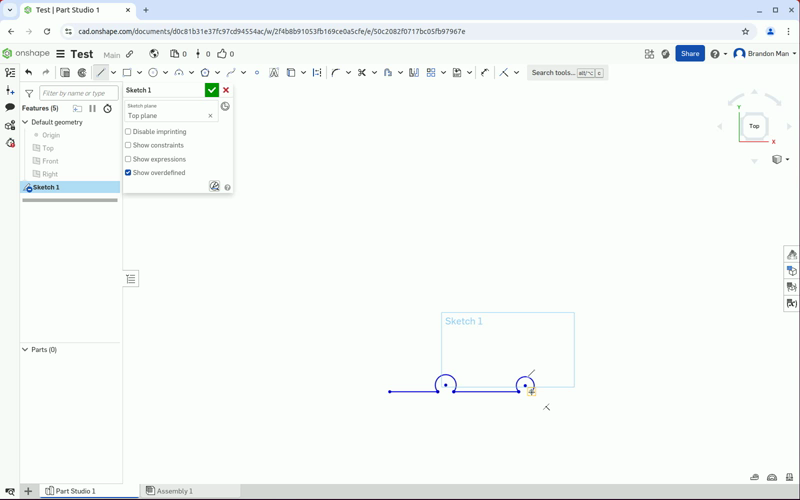
scroll(-6)
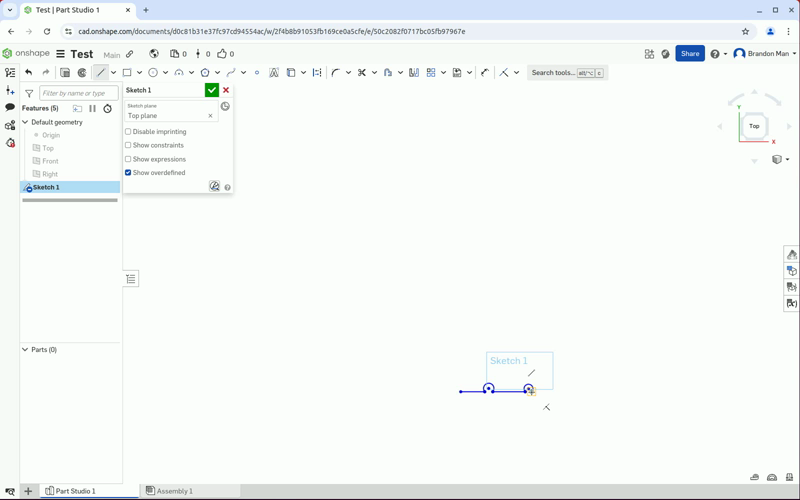
key_down(shift)
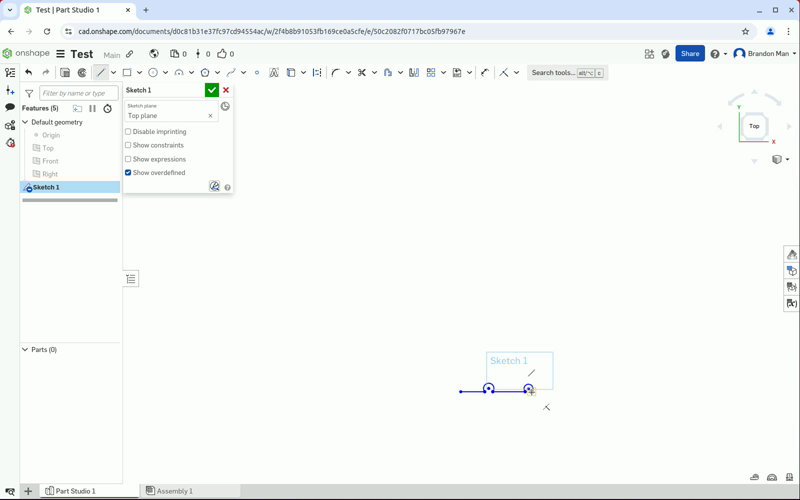
mouse_move(561, 391)
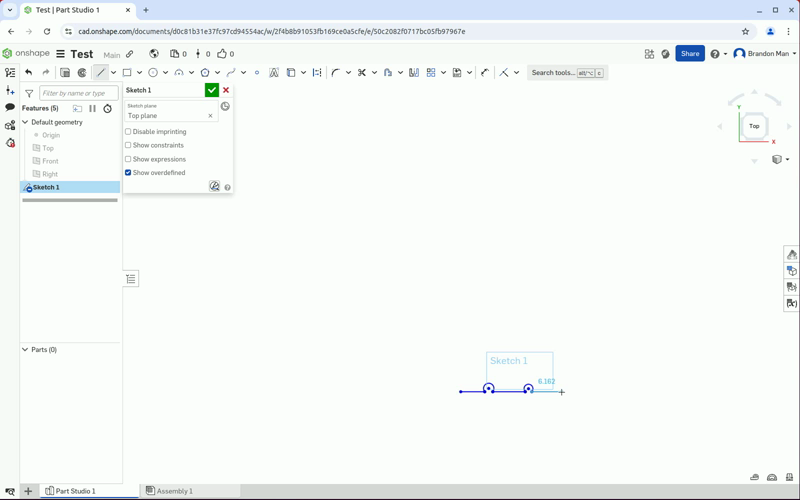
mouse_move(557, 391)
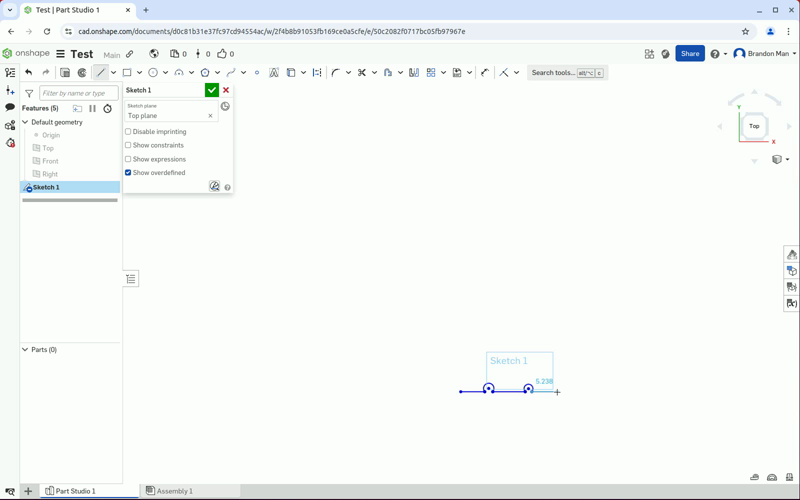
click(557, 391)
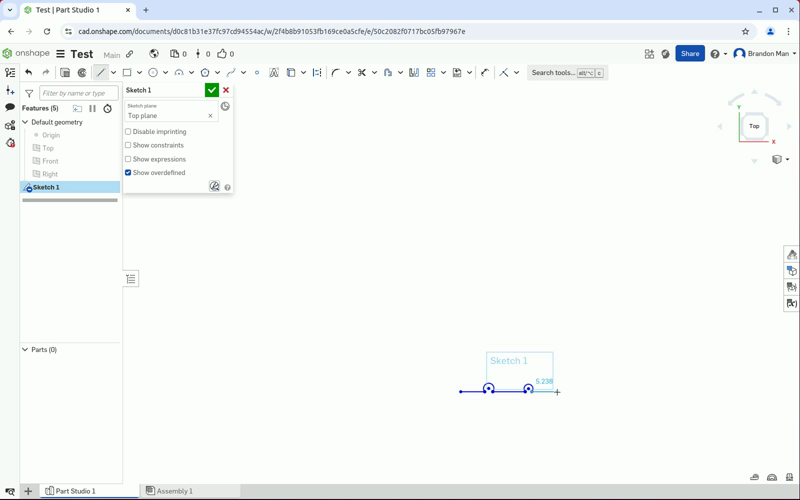
key_up(shift)
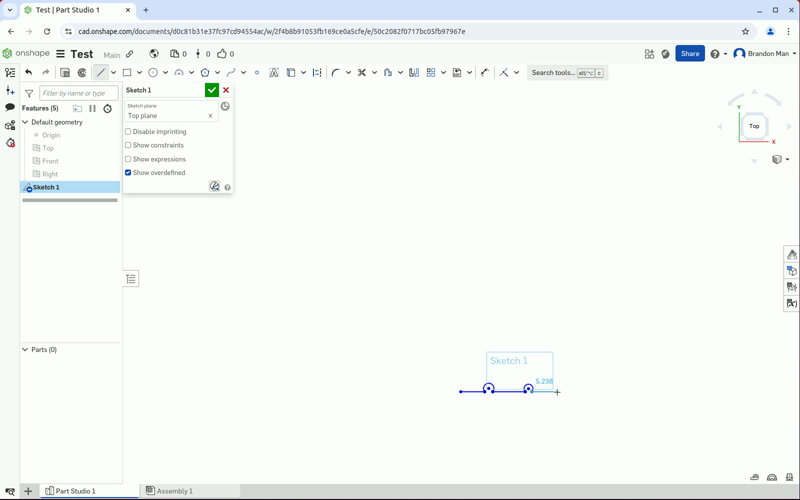
key_down(shift)
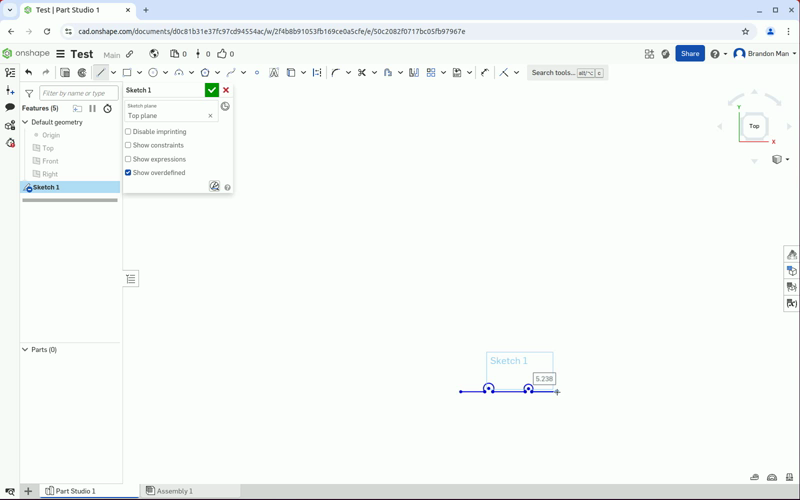
mouse_move(557, 282)
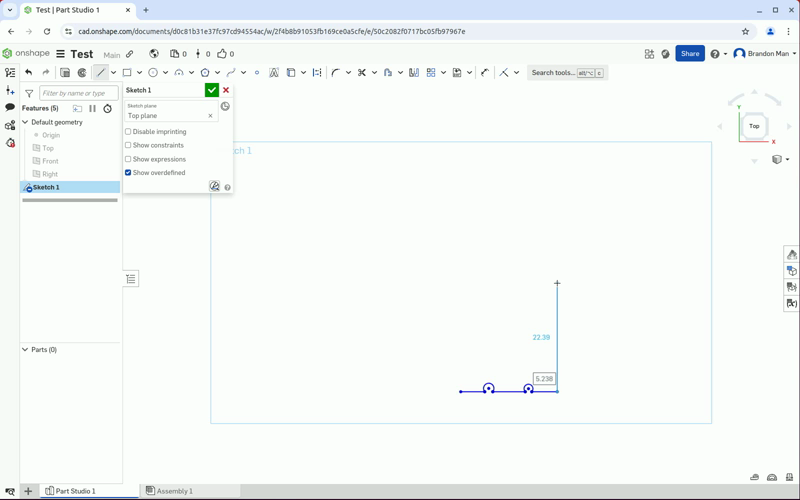
click(557, 282)
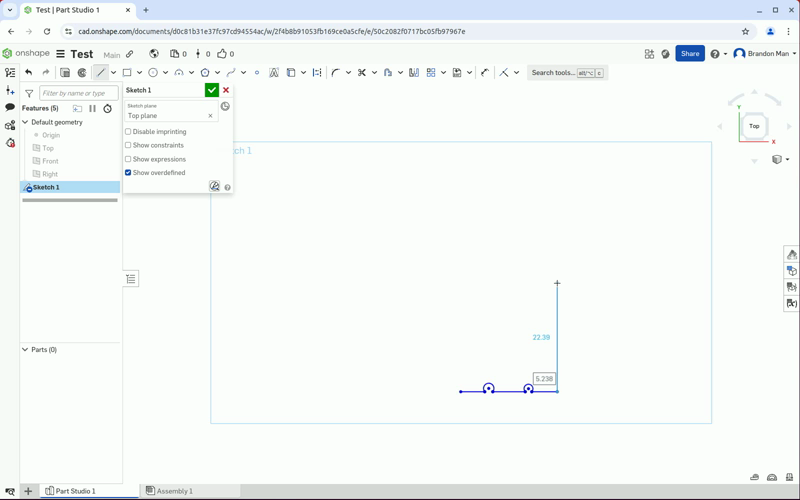
key_up(shift)
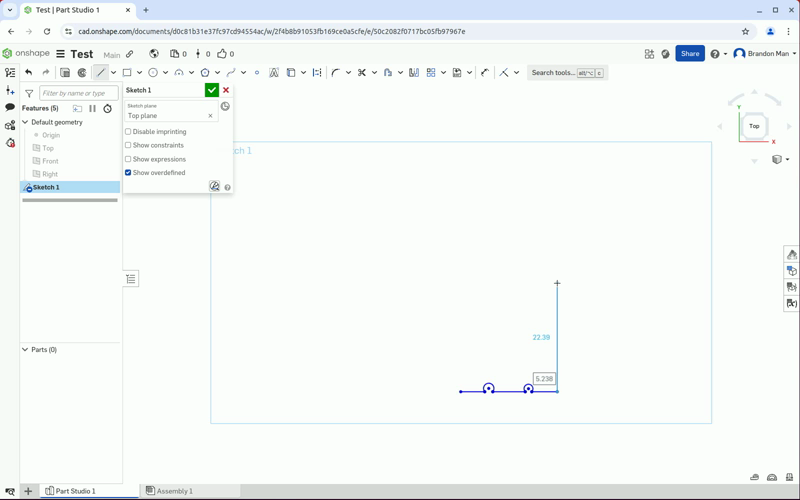
key_down(shift)
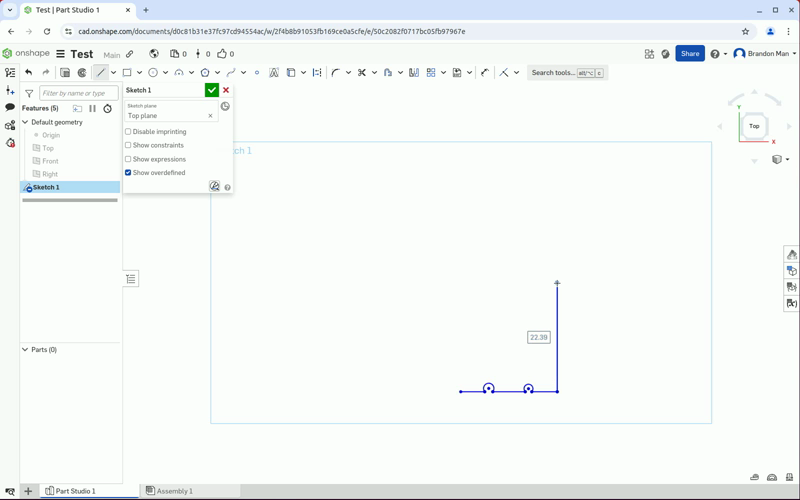
mouse_move(460, 282)
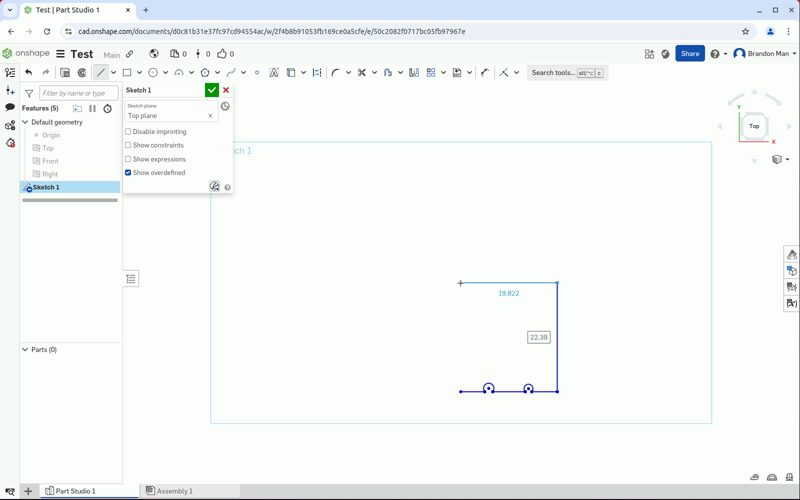
click(460, 282)
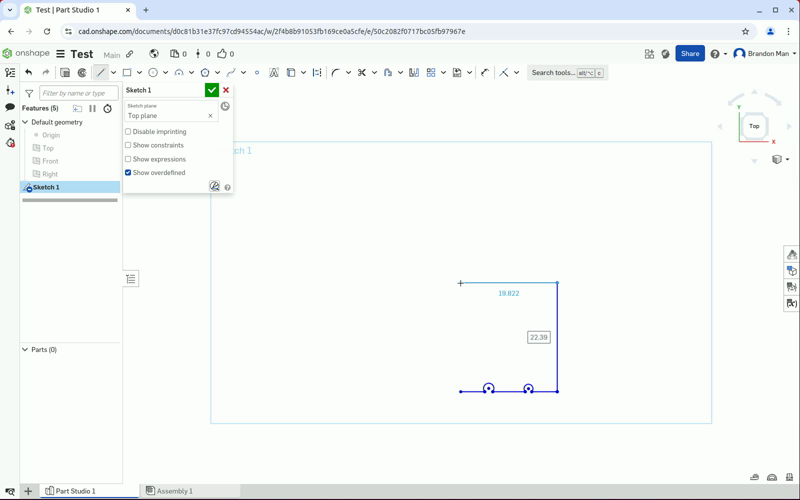
key_up(shift)
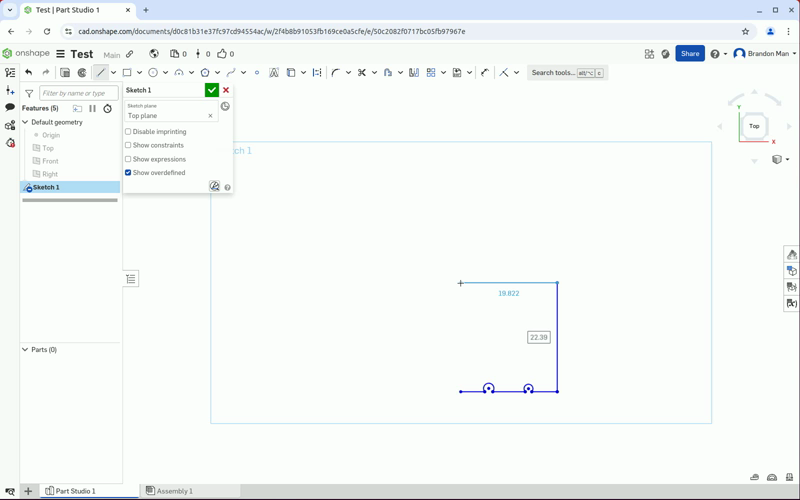
key_down(shift)
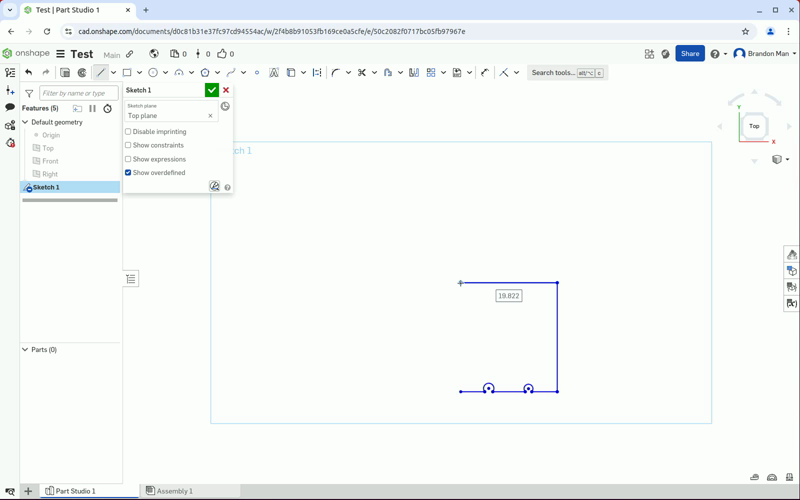
mouse_move(460, 391)
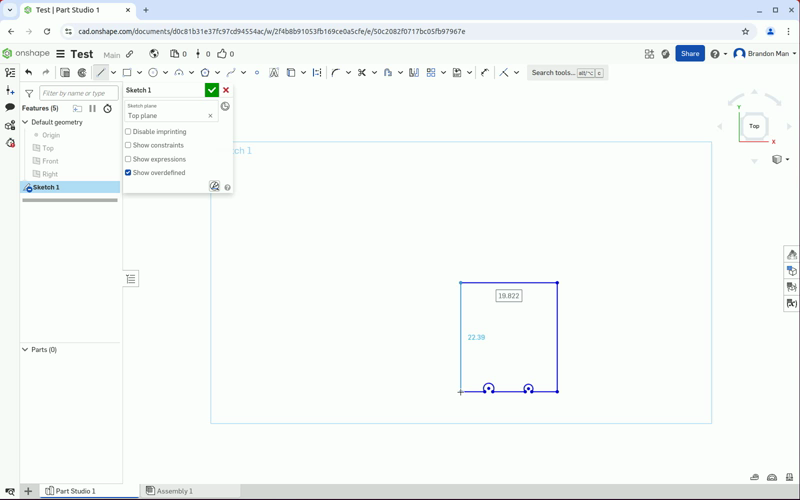
key_up(shift)
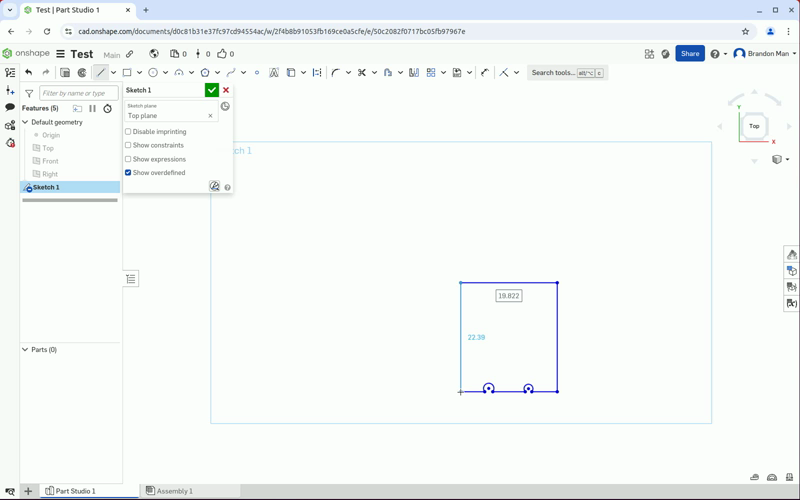
click(460, 391)
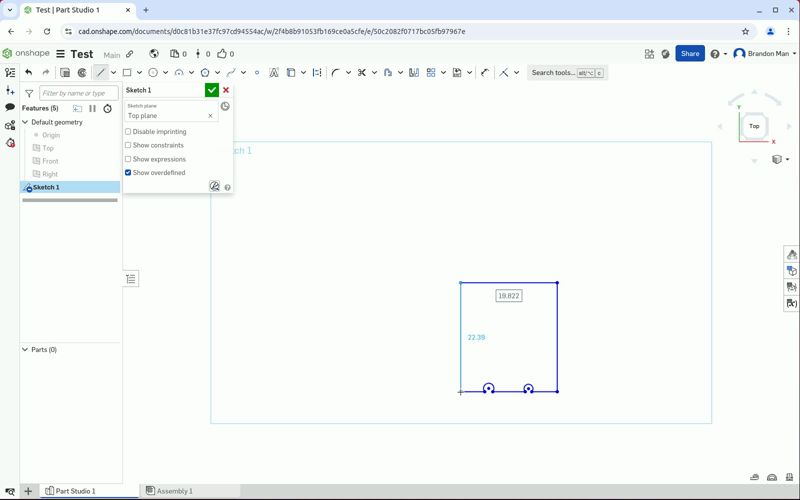
key(esc)
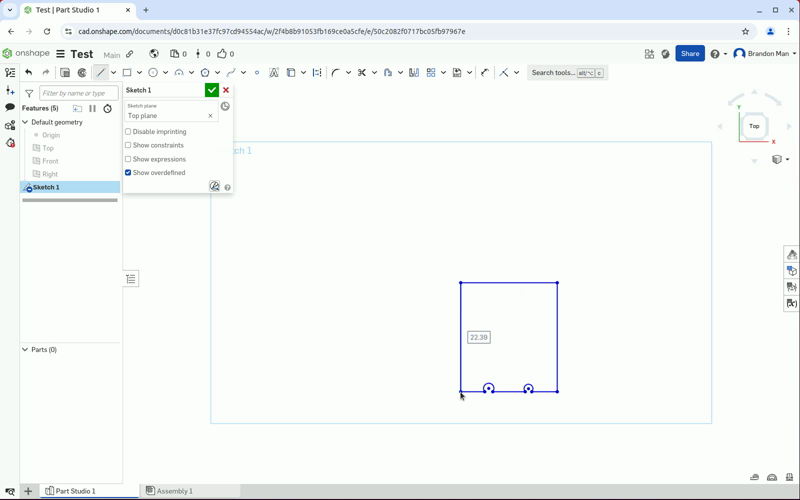
key(c)
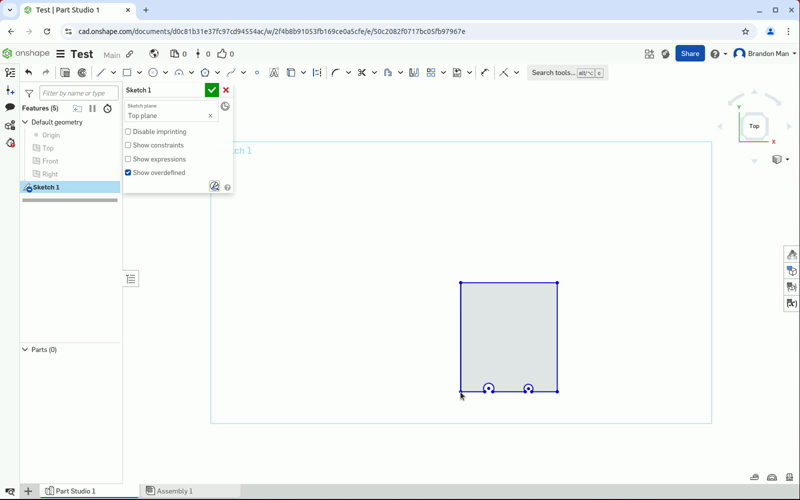
key_down(shift)
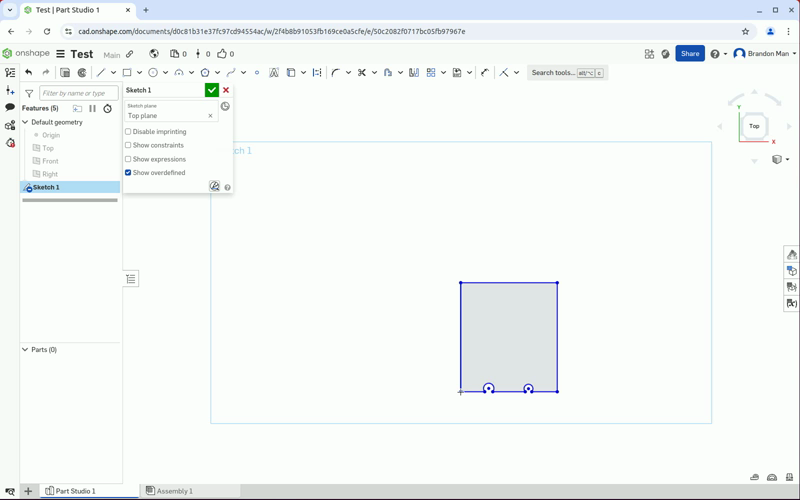
mouse_move(489, 286)
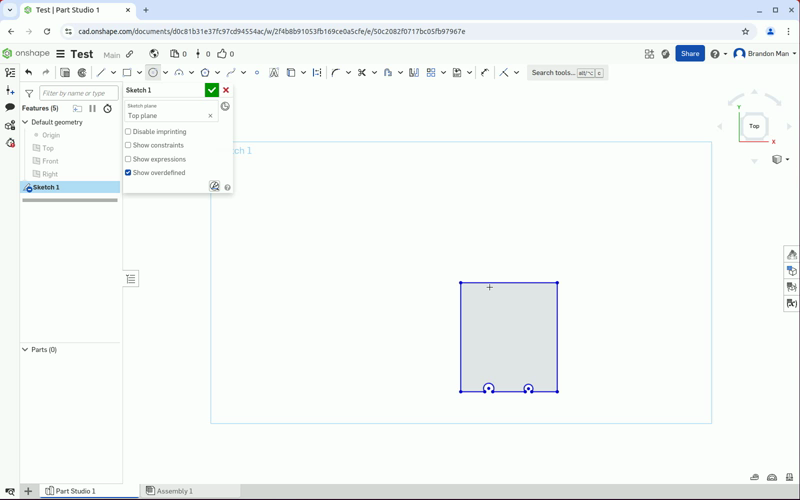
click(489, 286)
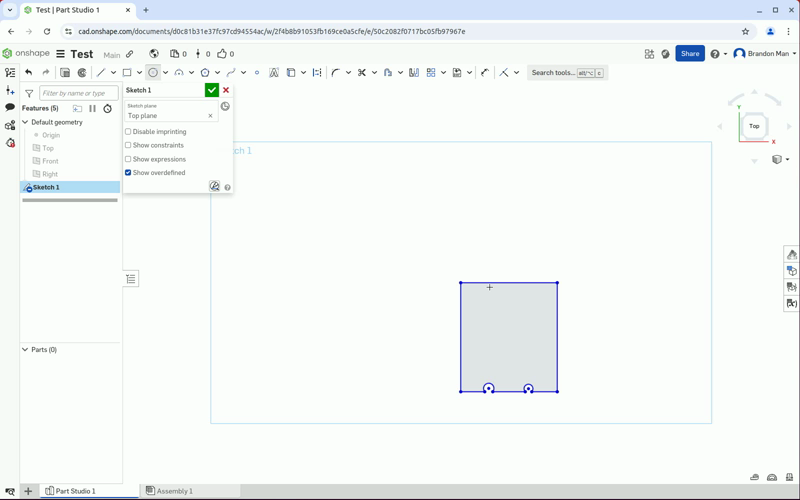
key_up(shift)
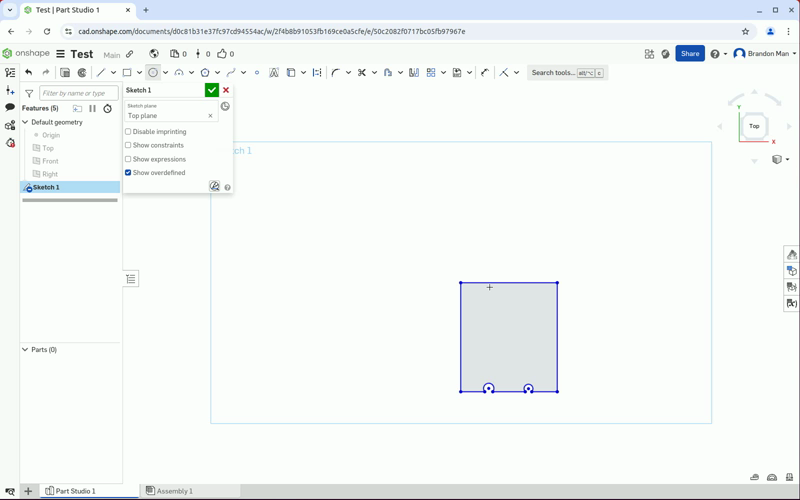
mouse_move(492, 286)
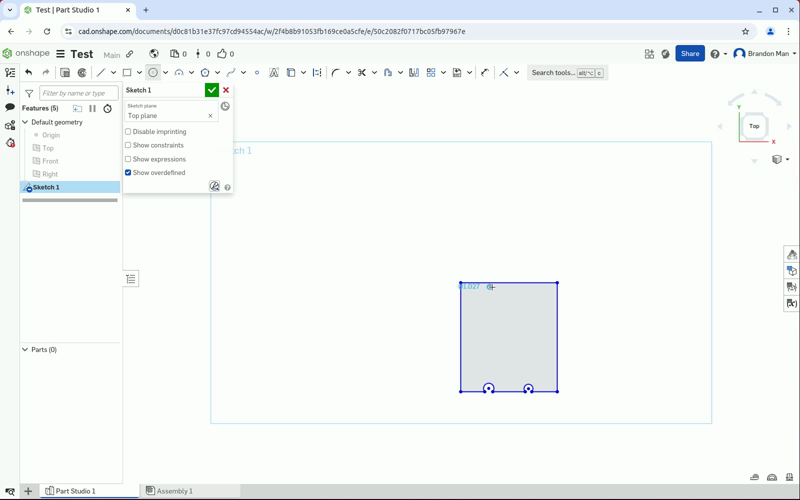
scroll(6)
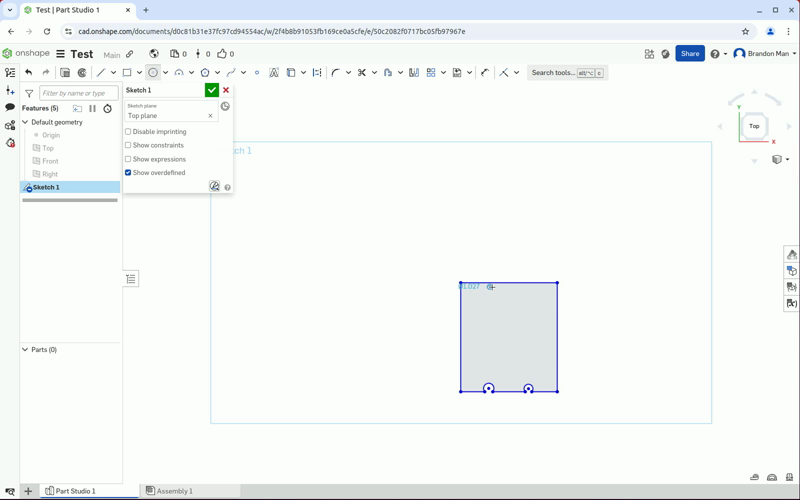
scroll(6)
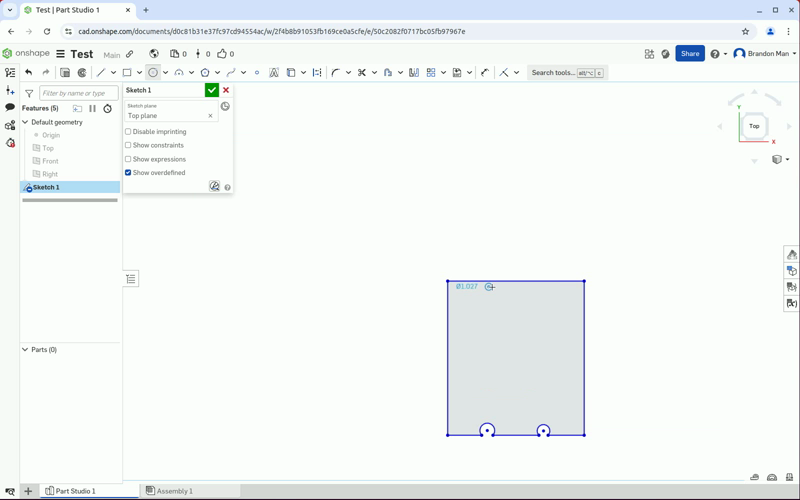
scroll(6)
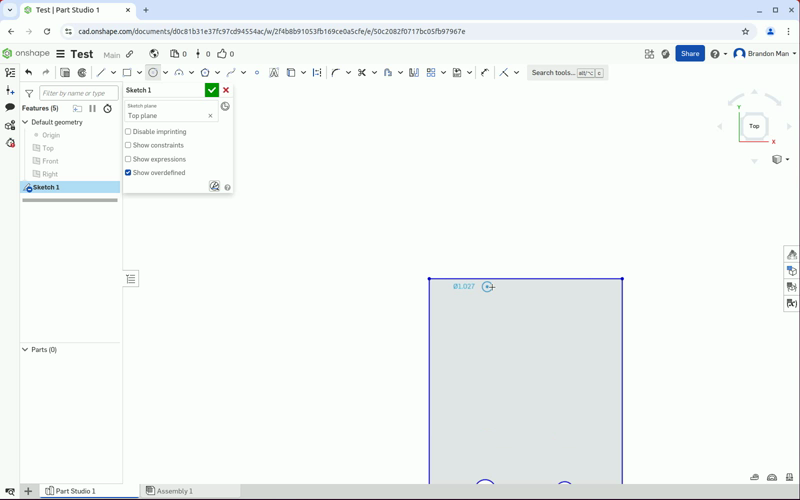
scroll(6)
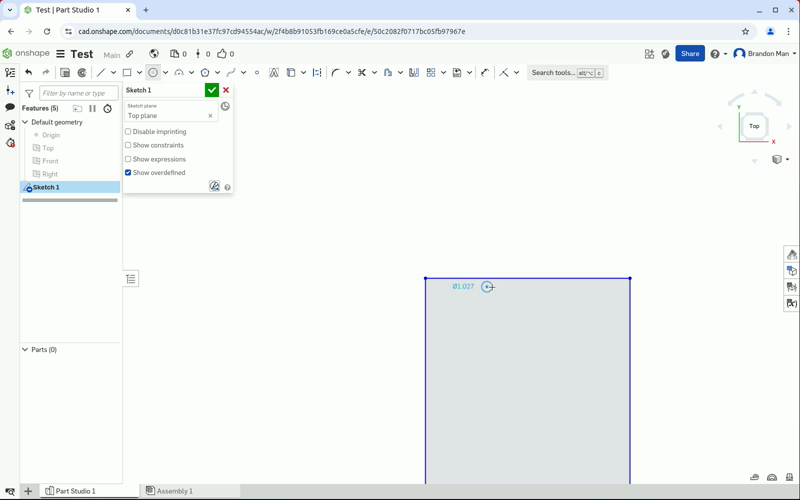
scroll(6)
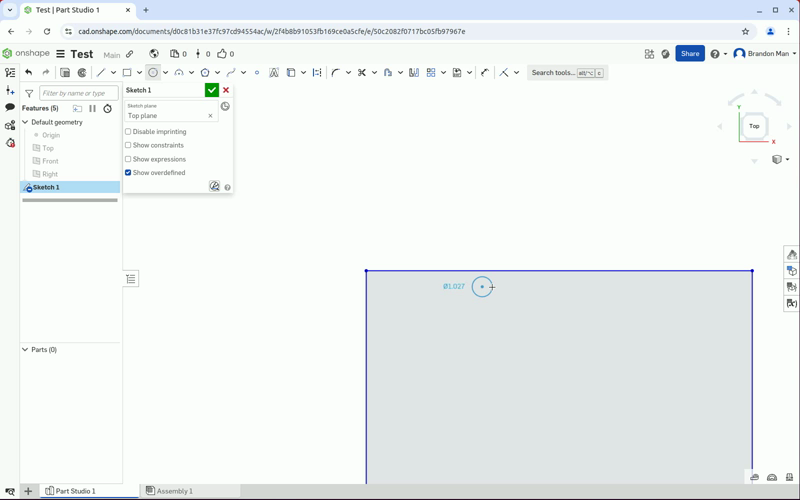
scroll(6)
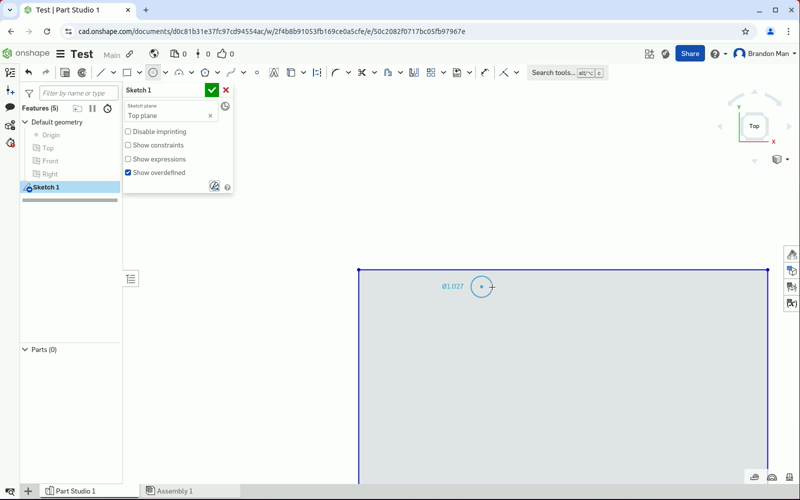
scroll(6)
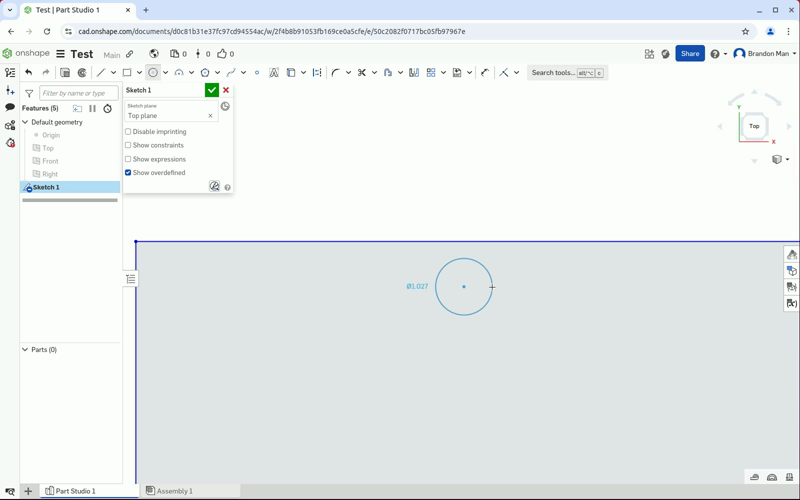
click(492, 286)
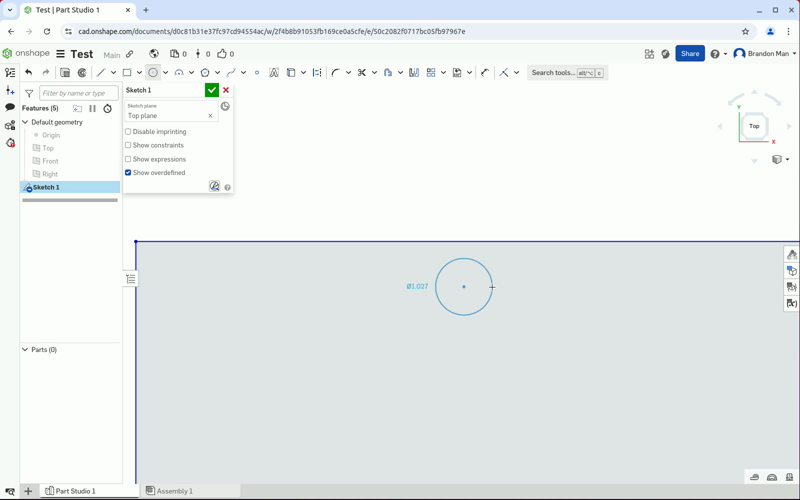
scroll(-6)
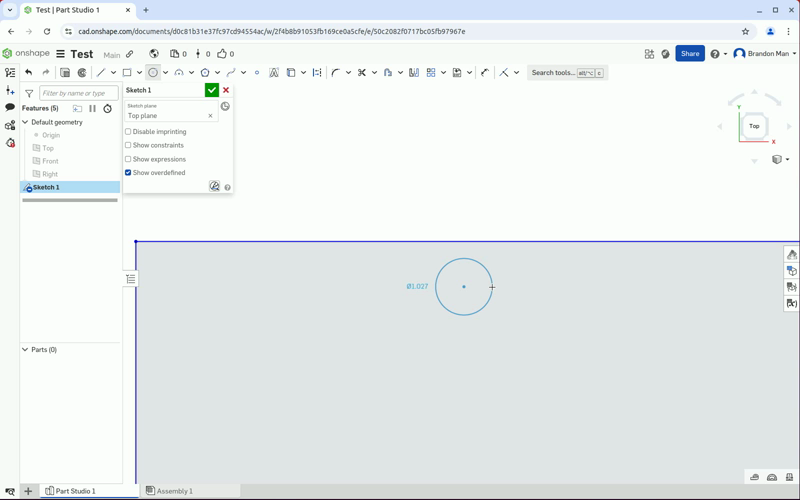
scroll(-6)
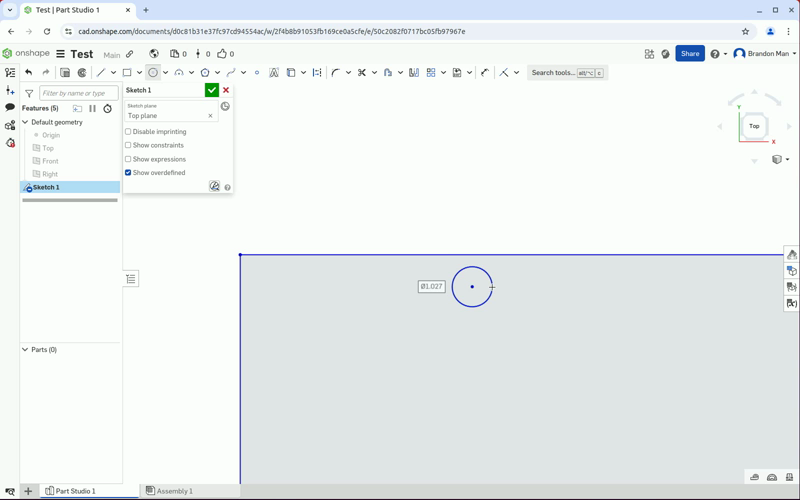
scroll(-6)
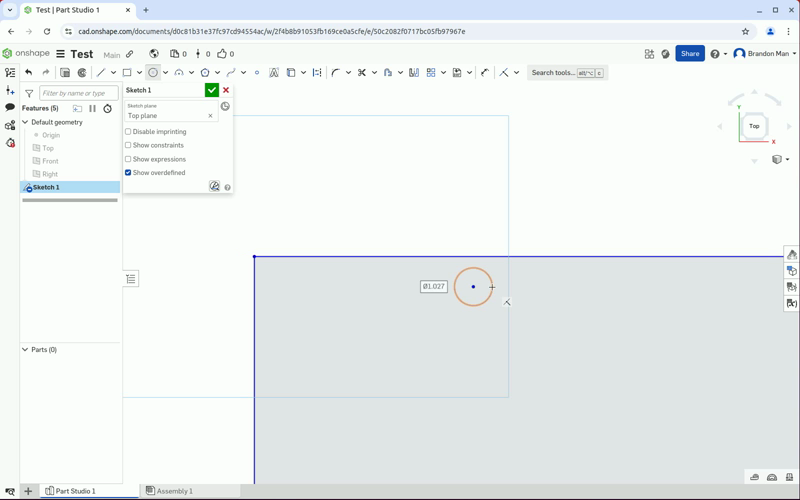
scroll(-6)
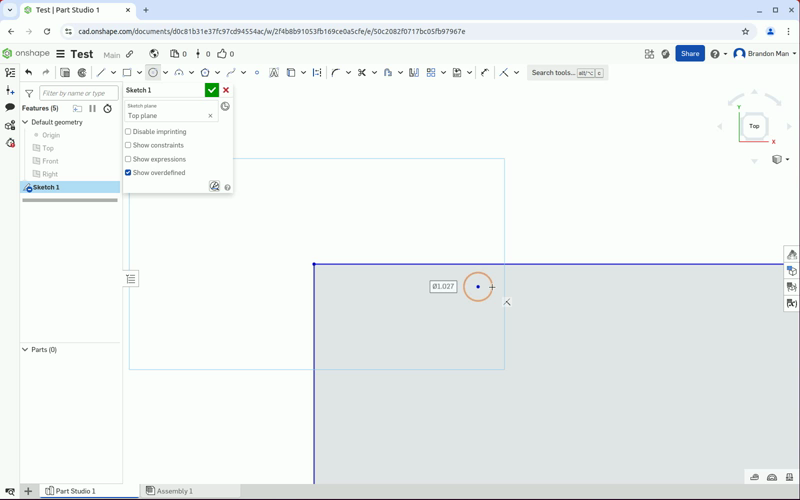
scroll(-6)
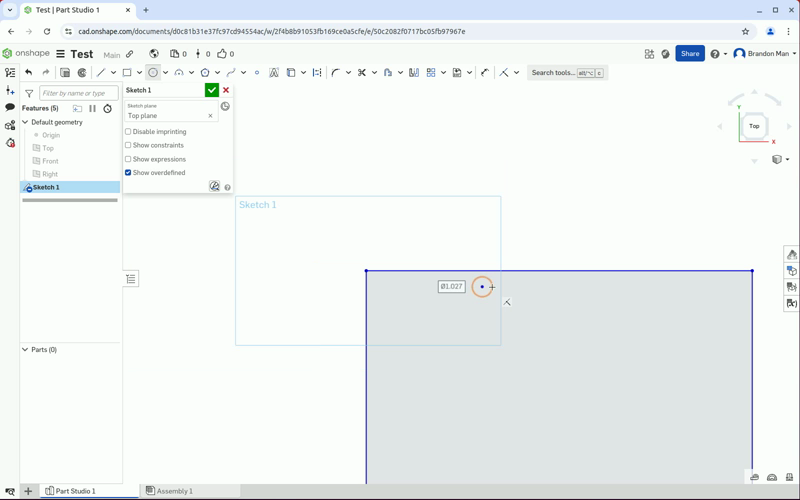
scroll(-6)
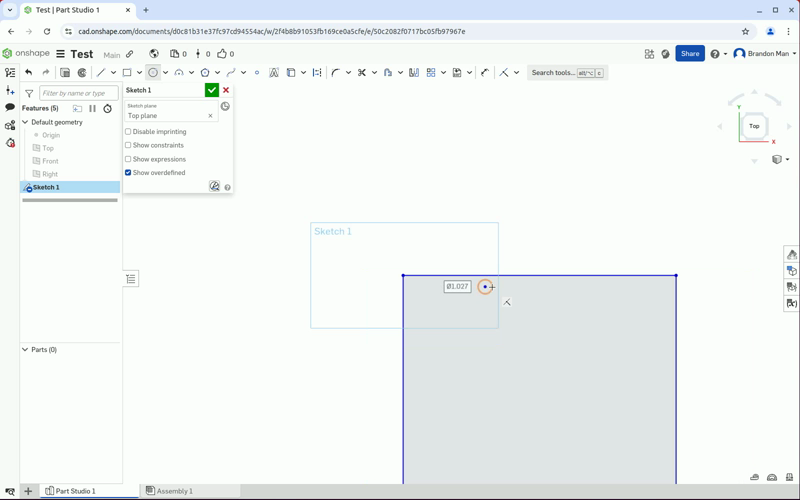
scroll(-6)
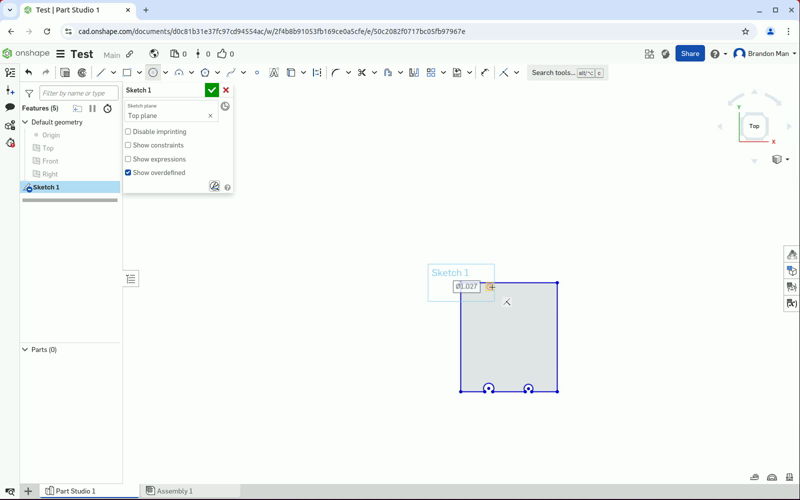
key(esc)
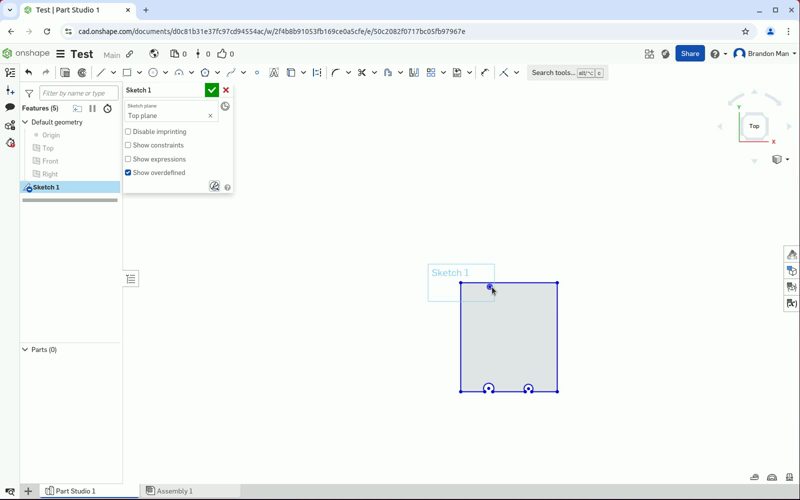
key(c)
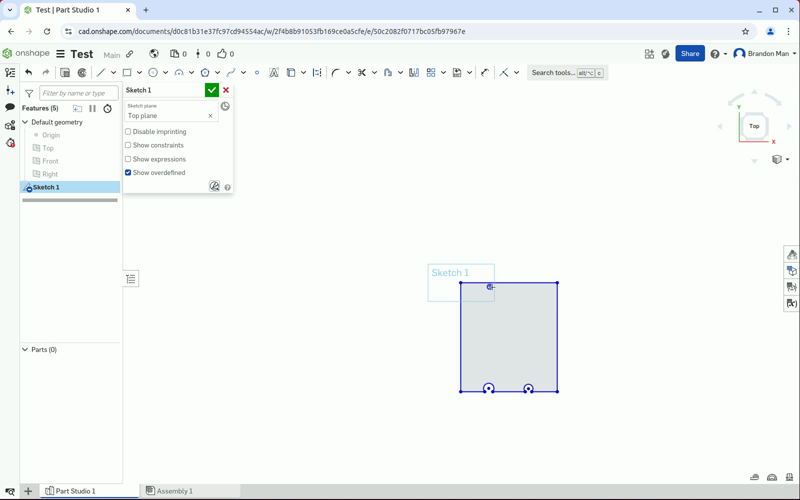
key_down(shift)
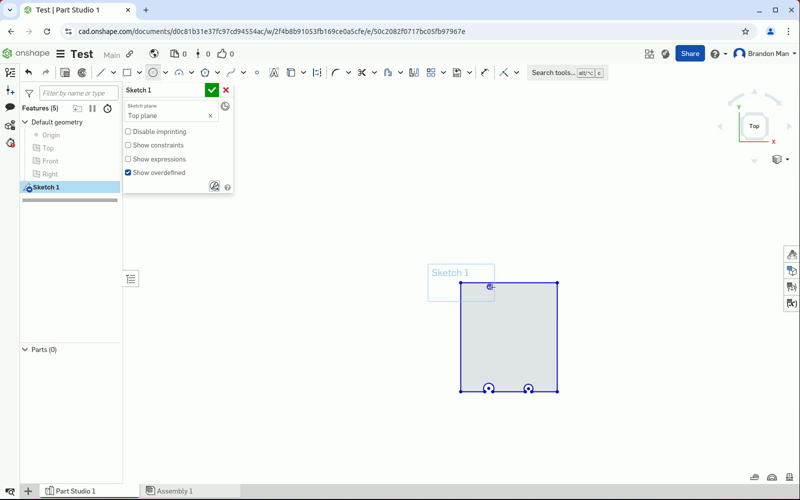
mouse_move(528, 286)
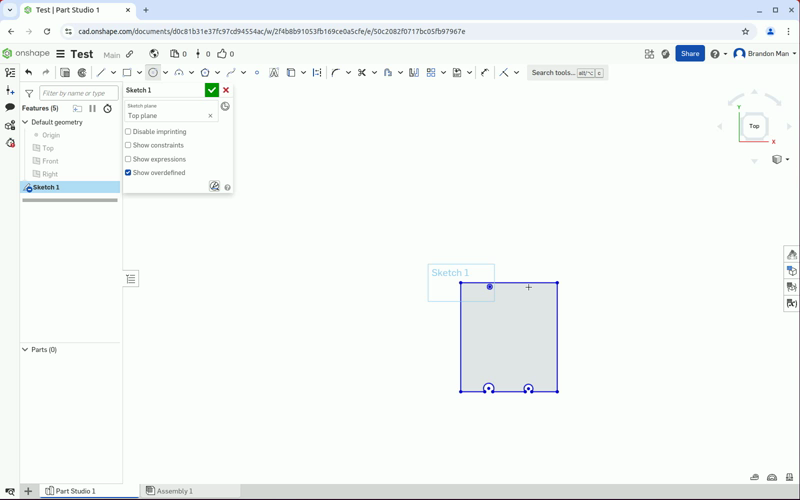
click(528, 286)
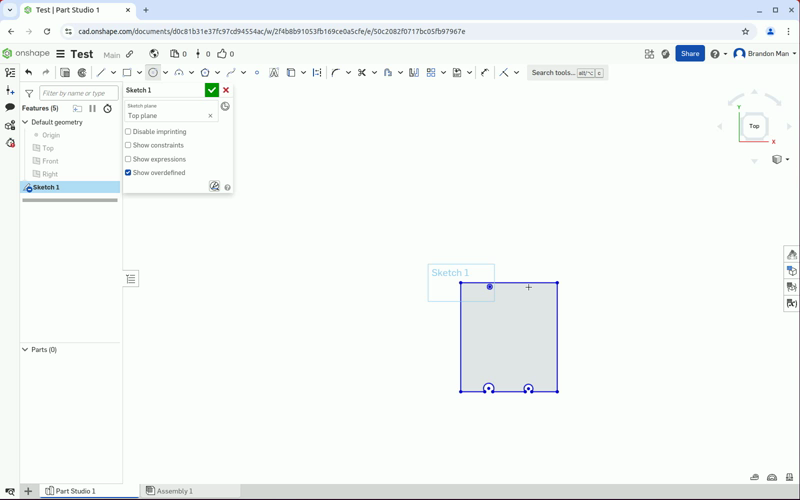
key_up(shift)
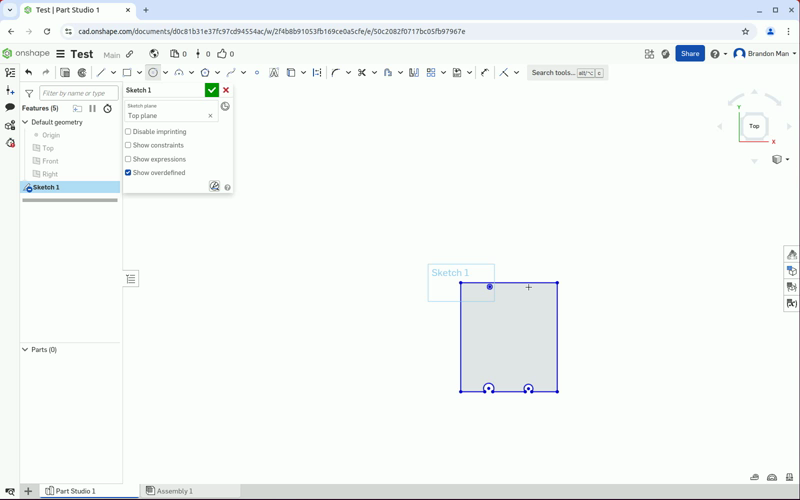
mouse_move(531, 286)
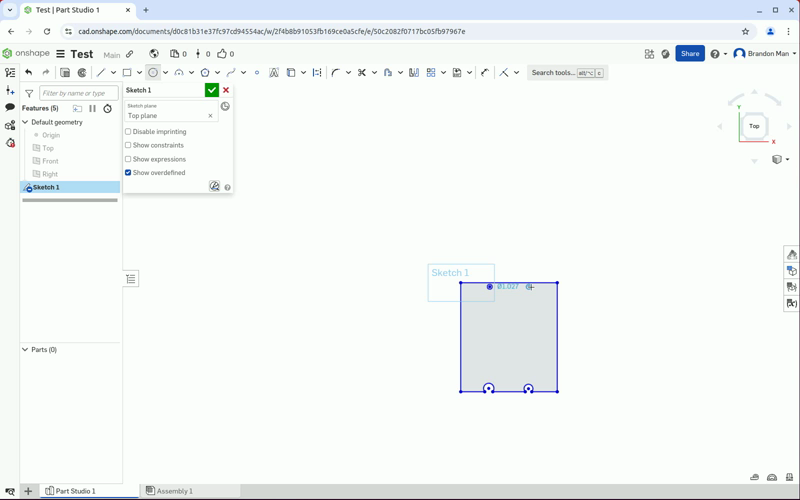
scroll(6)
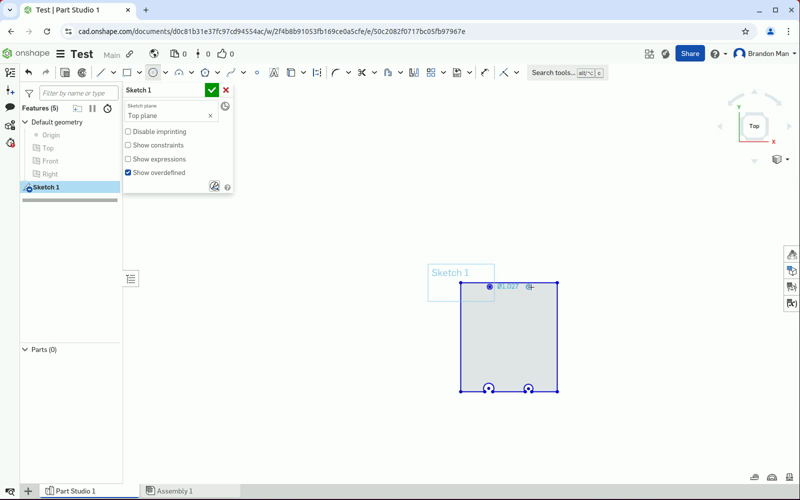
scroll(6)
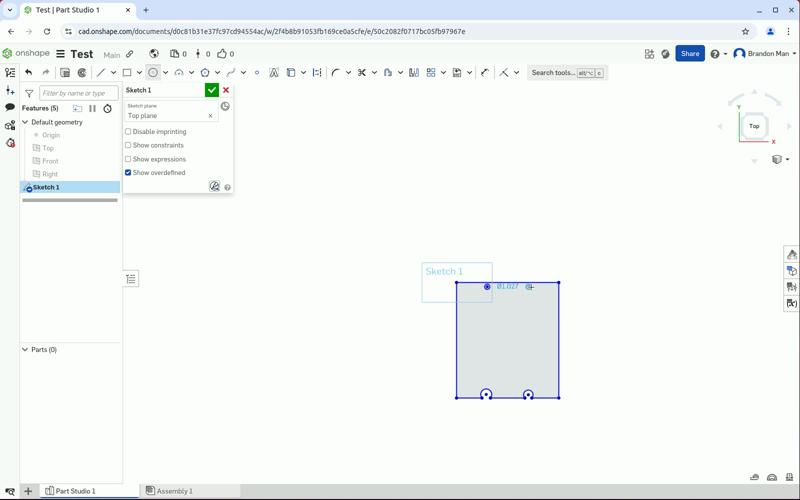
scroll(6)
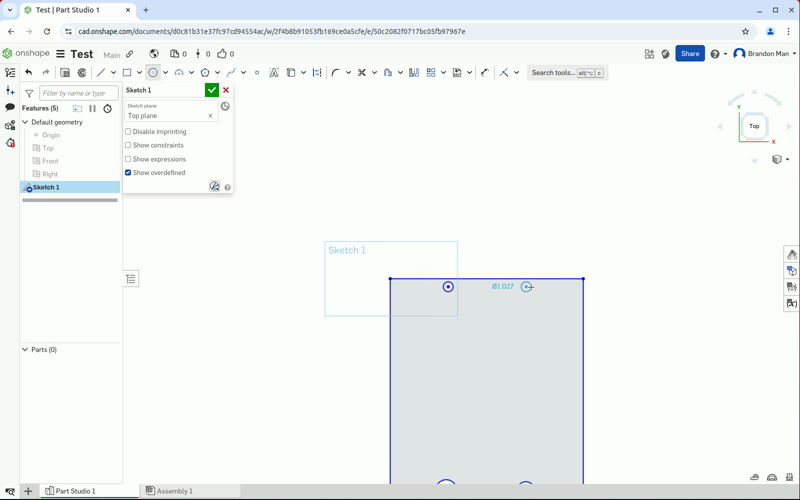
scroll(6)
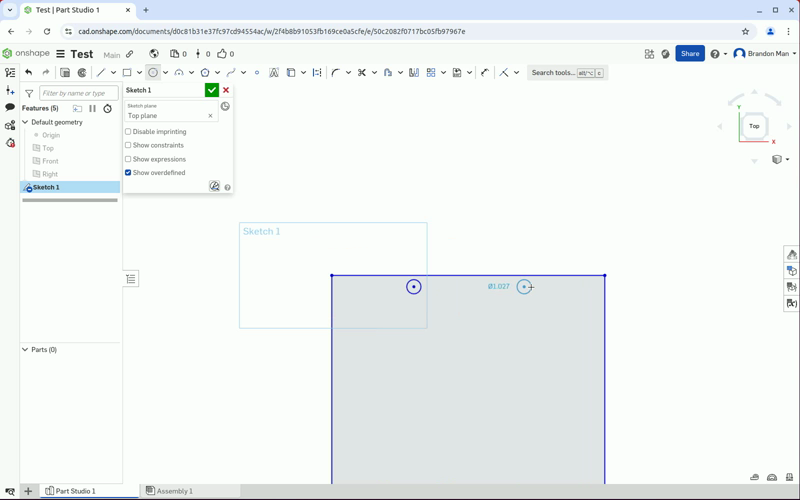
scroll(6)
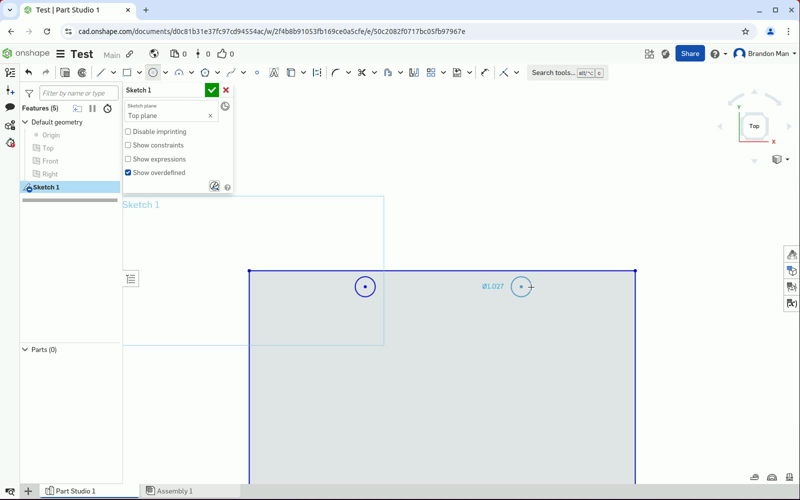
scroll(6)
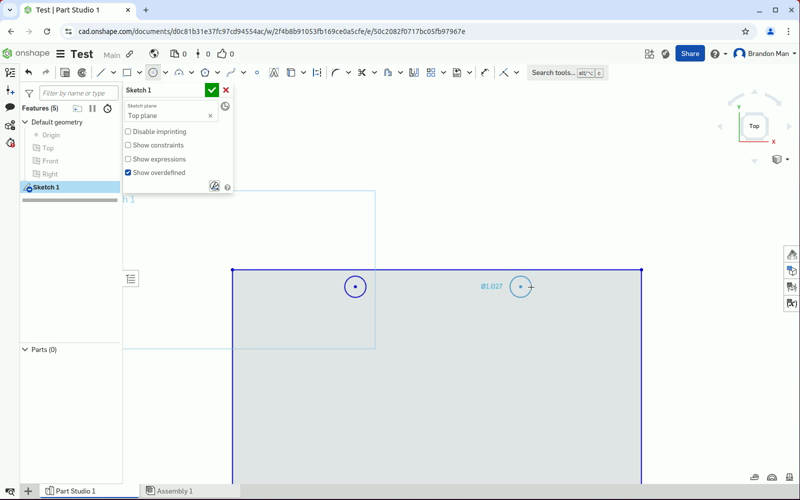
scroll(6)
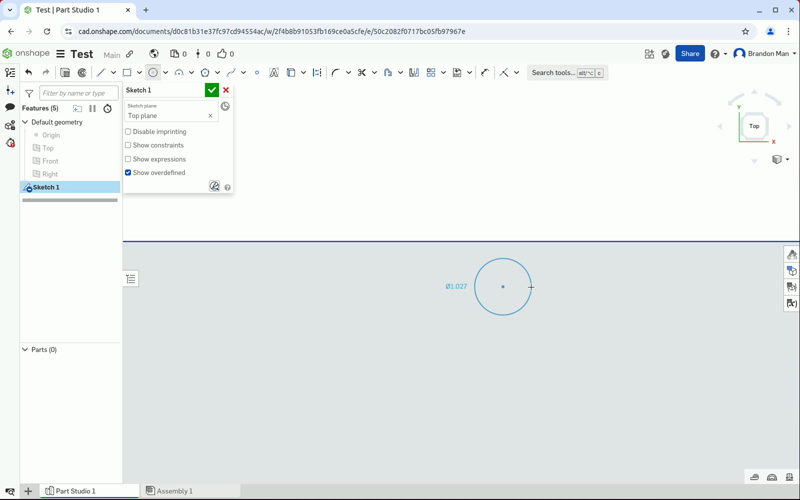
click(531, 286)
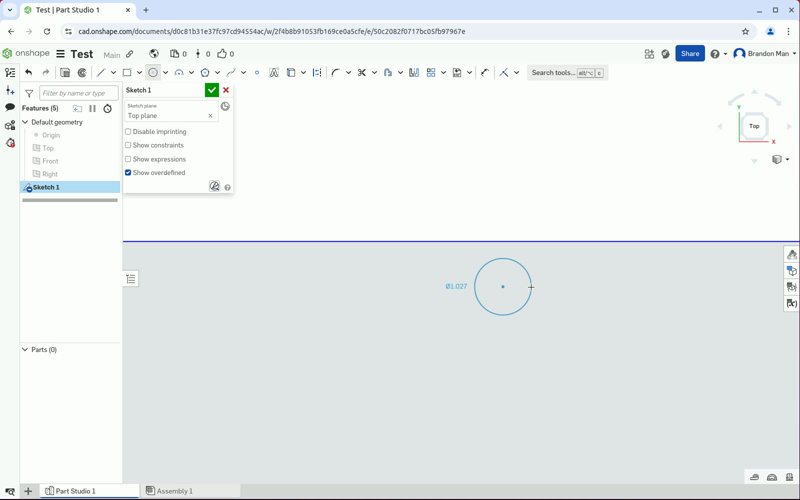
scroll(-6)
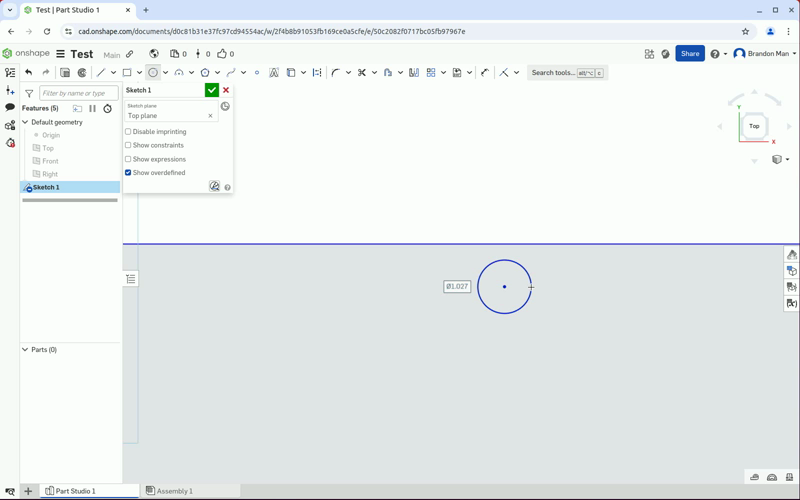
scroll(-6)
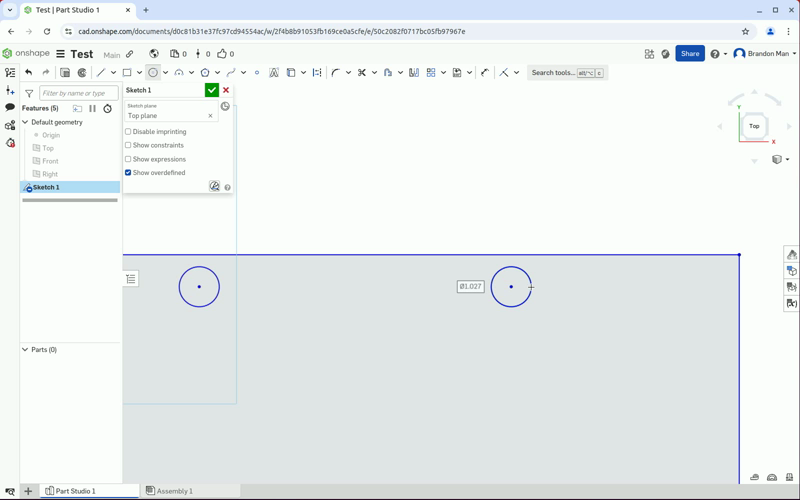
scroll(-6)
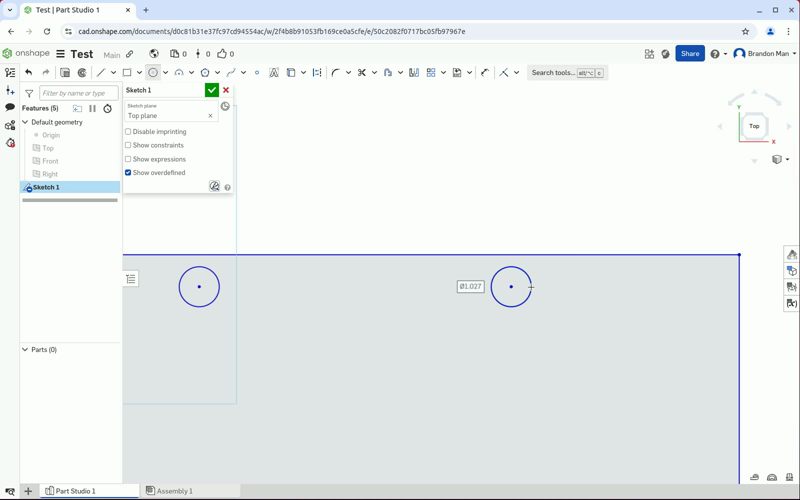
scroll(-6)
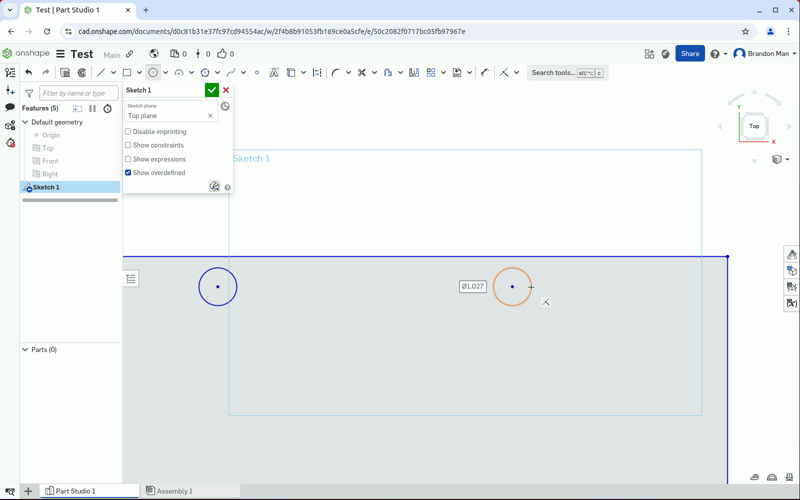
scroll(-6)
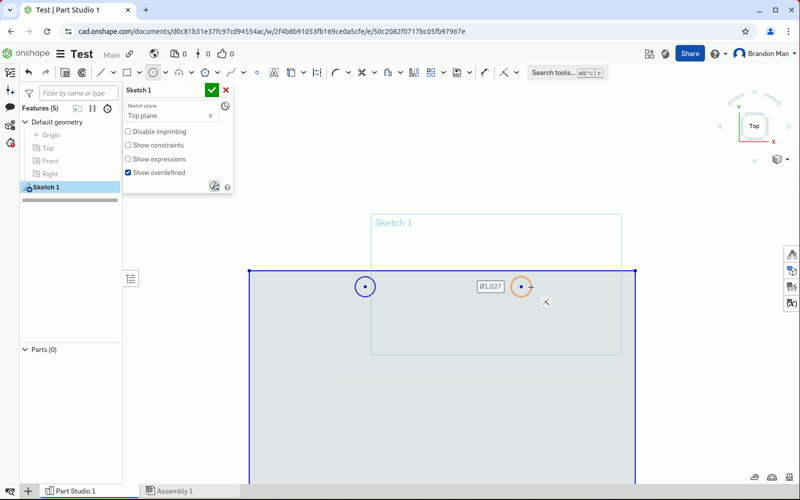
scroll(-6)
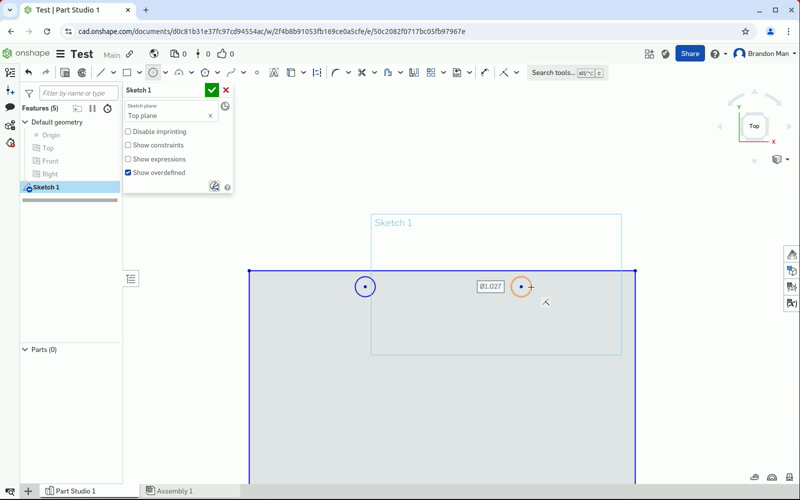
scroll(-6)
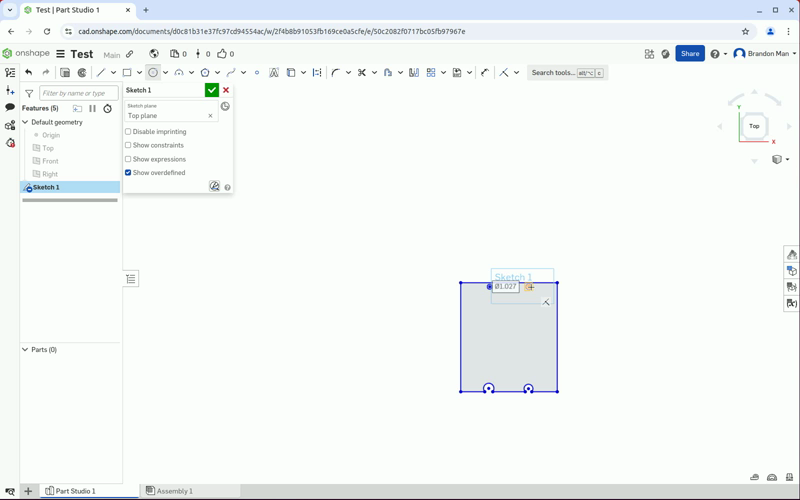
key(esc)
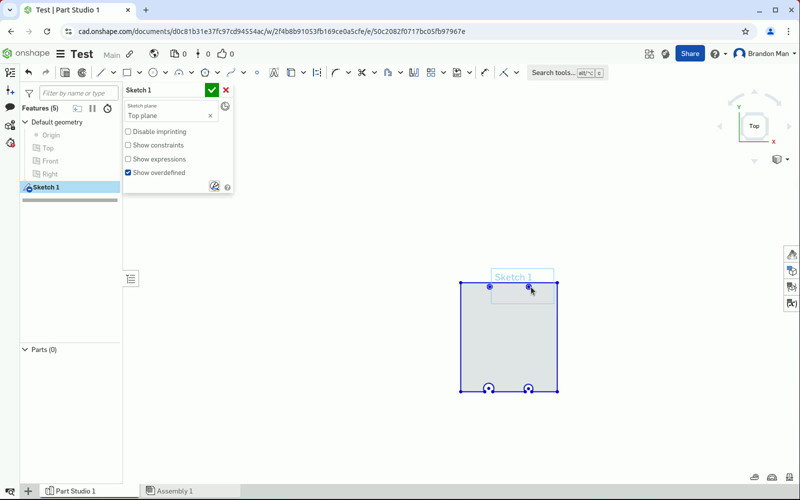
mouse_move(530, 362)
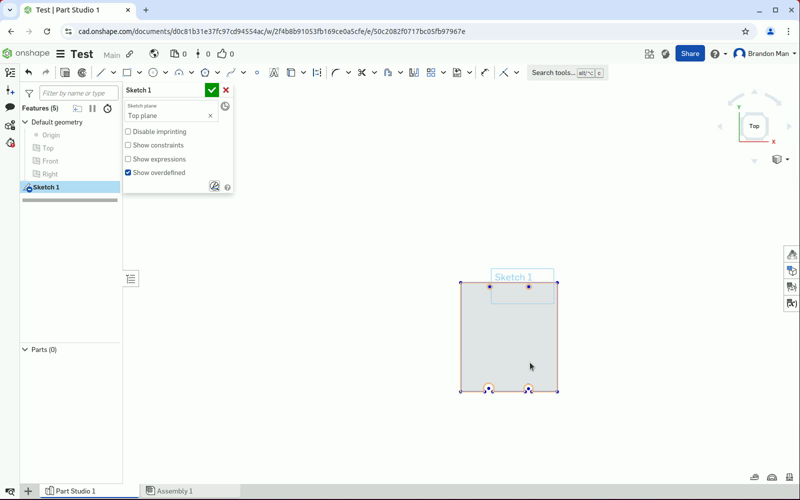
click(530, 362)
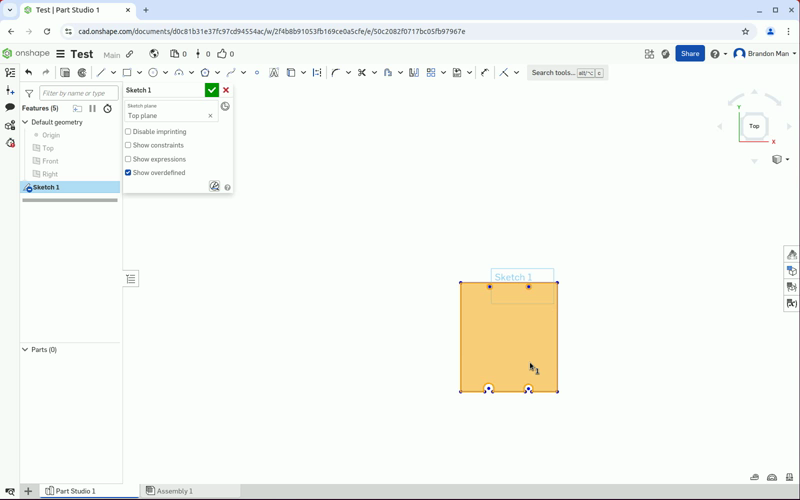
mouse_move(73, 352)
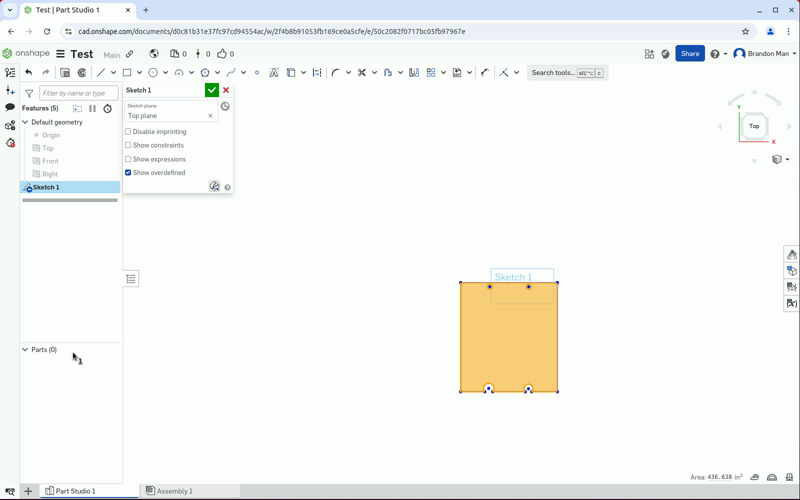
key(shift+y)
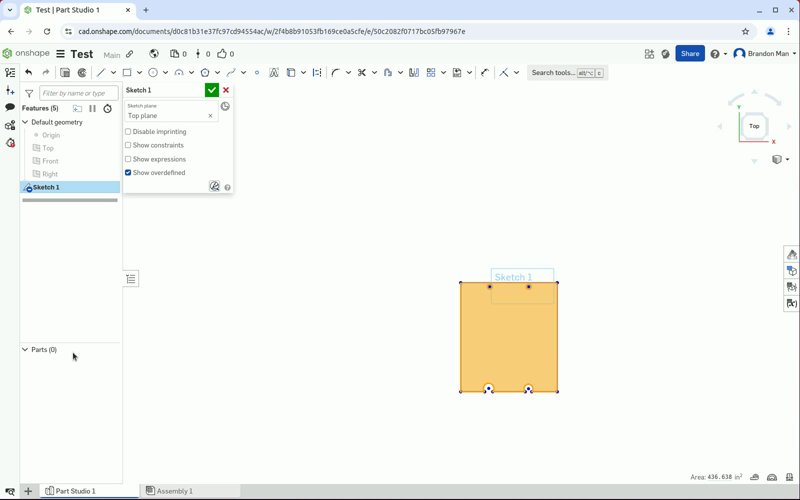
key(shift+e)
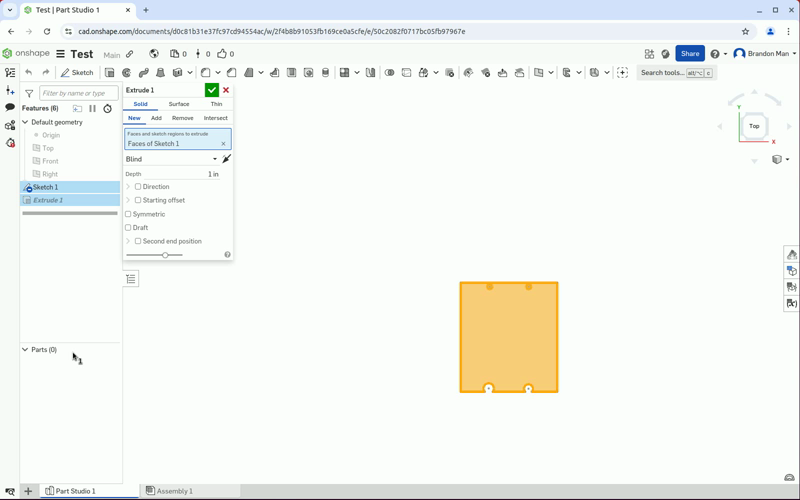
mouse_move(143, 106)
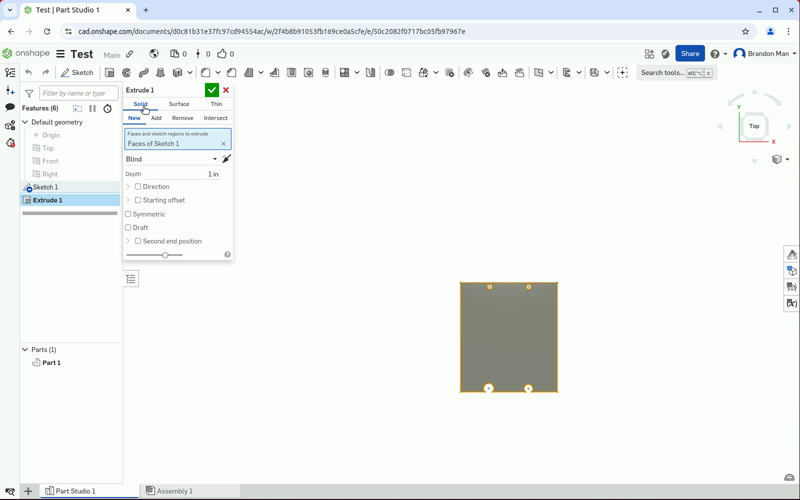
click(143, 106)
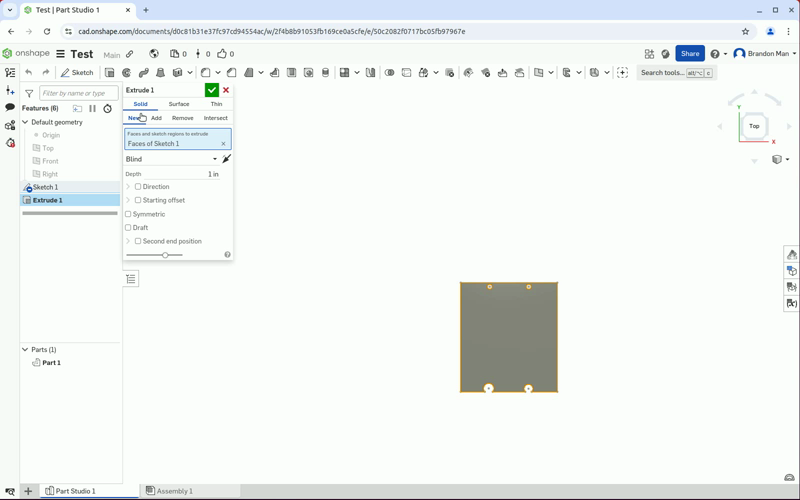
mouse_move(137, 120)
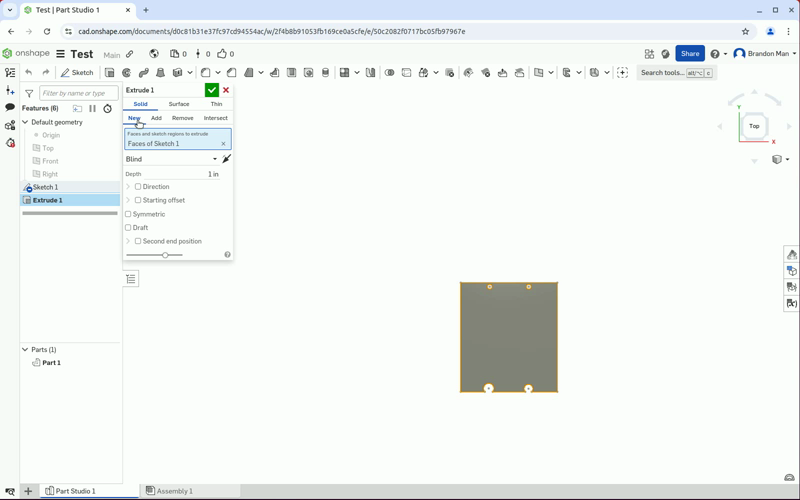
click(137, 120)
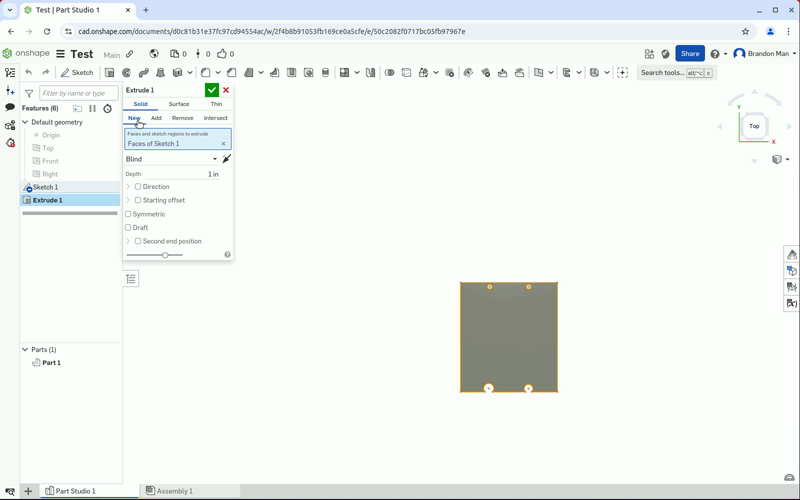
key(tab, 4)
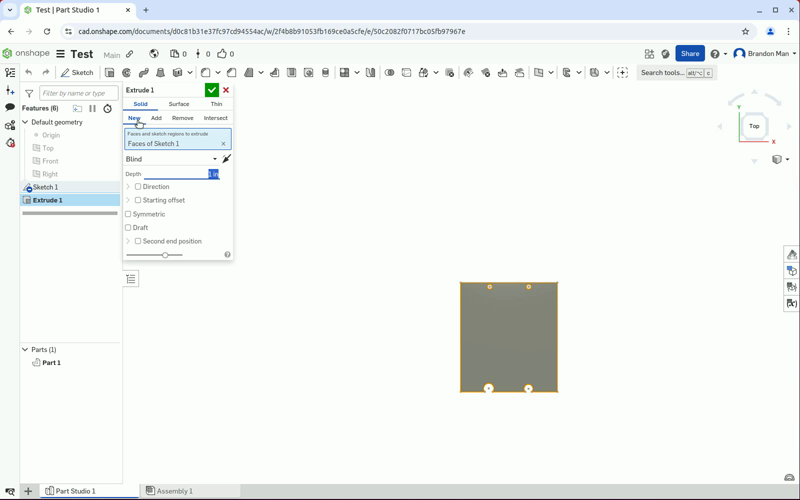
text(2.166)
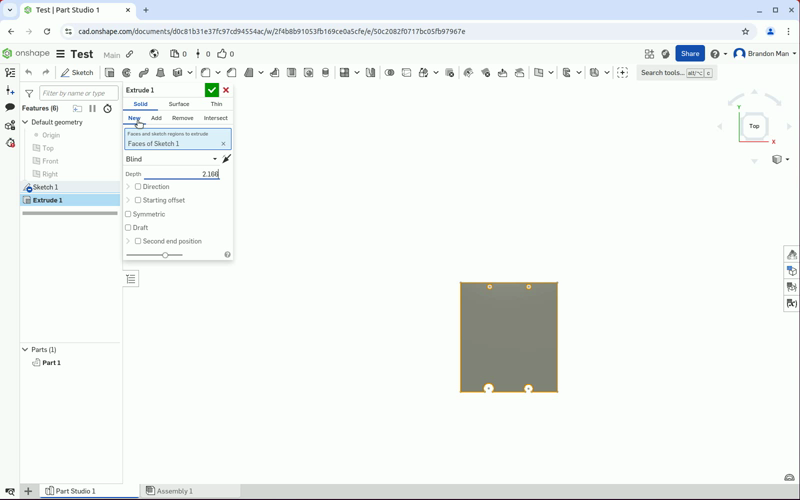
key(enter)
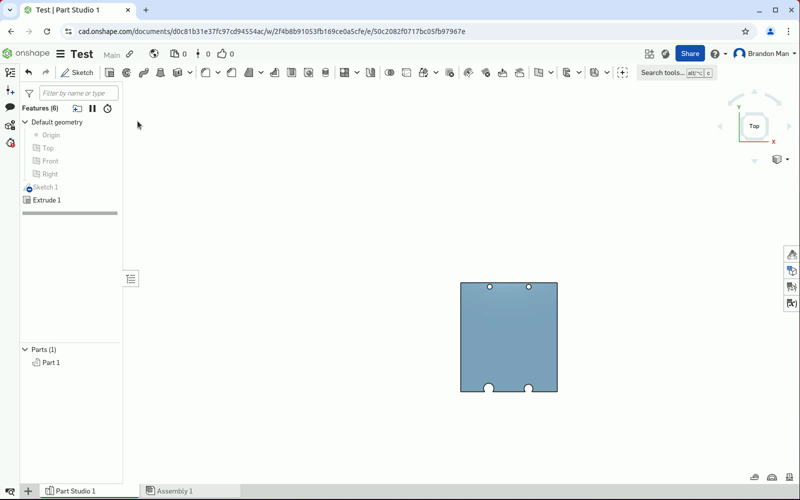
key(shift+h)
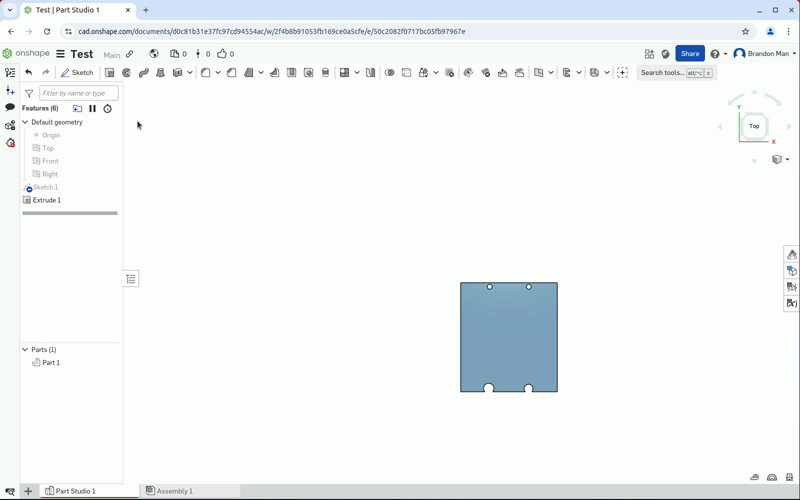
key(shift+h)
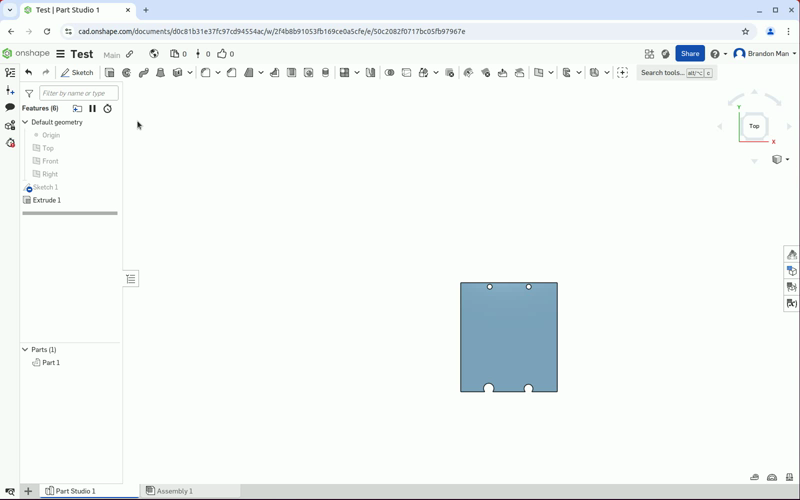
mouse_move(73, 189)
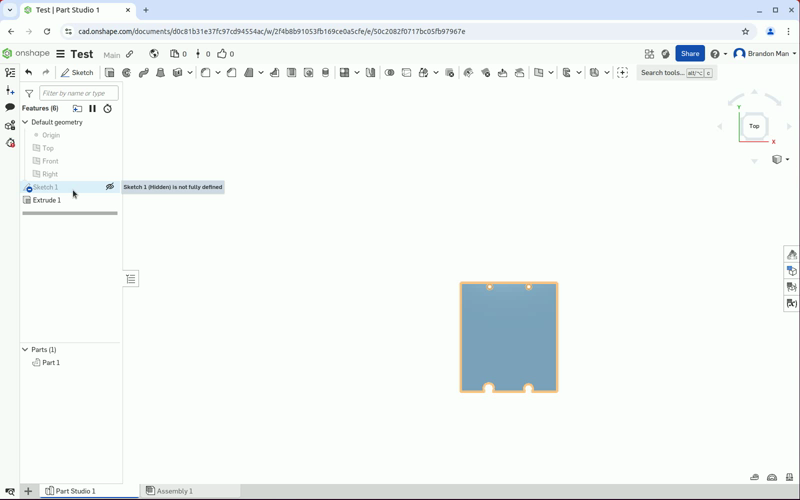
click(73, 189)
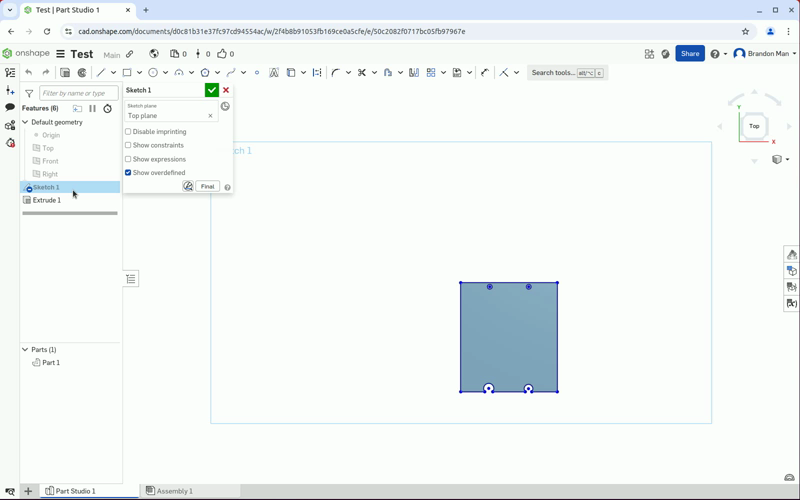
mouse_move(229, 92)
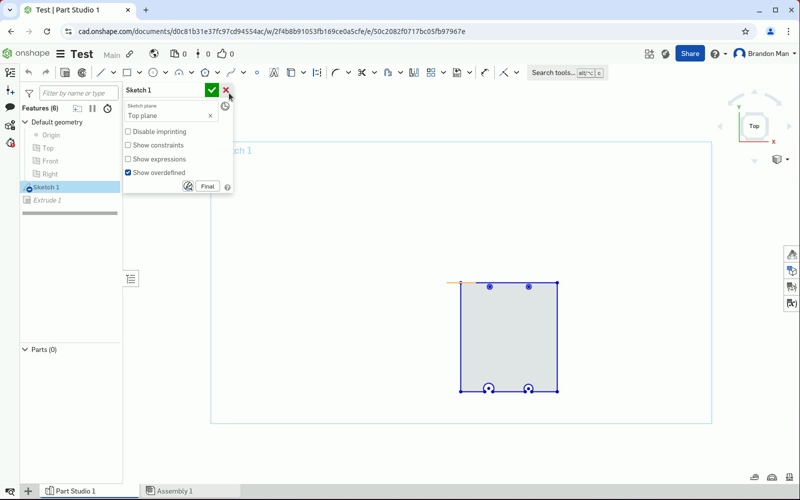
click(229, 92)
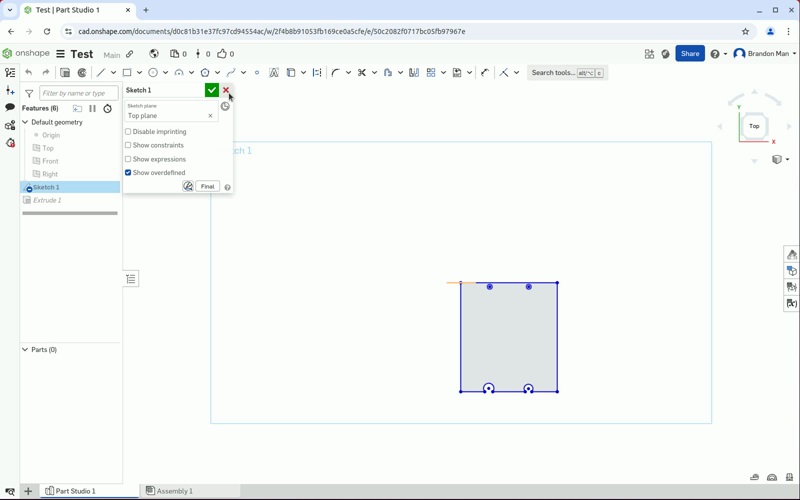
key(shift+s)
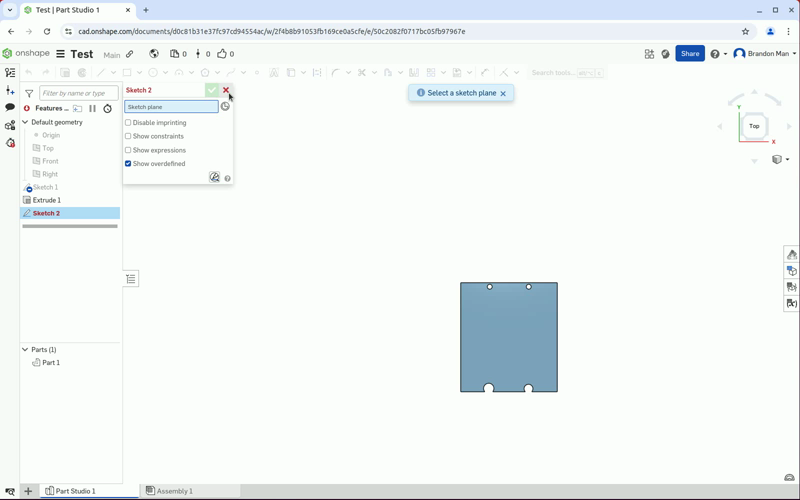
mouse_move(73, 150)
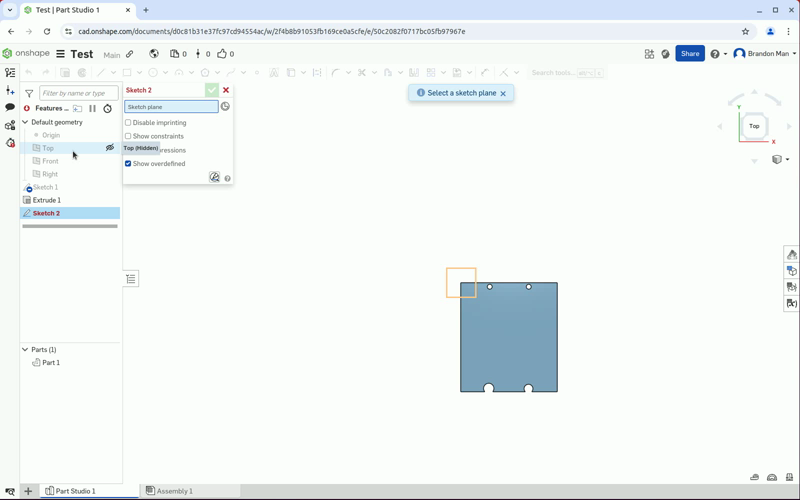
click(73, 150)
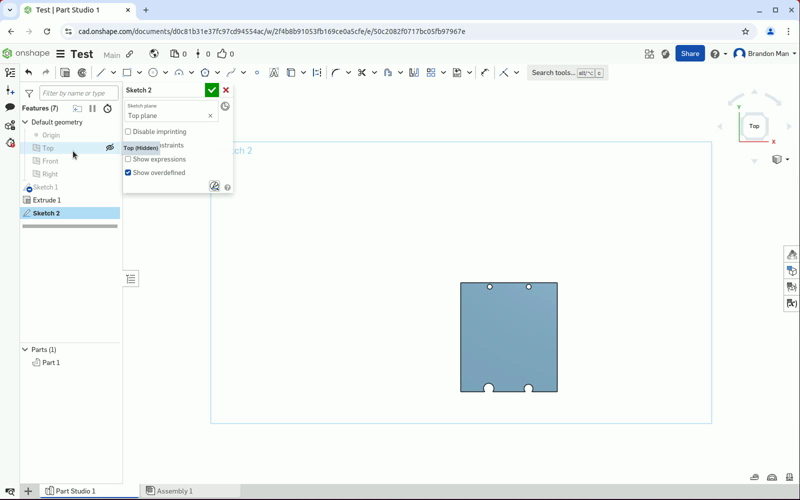
mouse_move(73, 352)
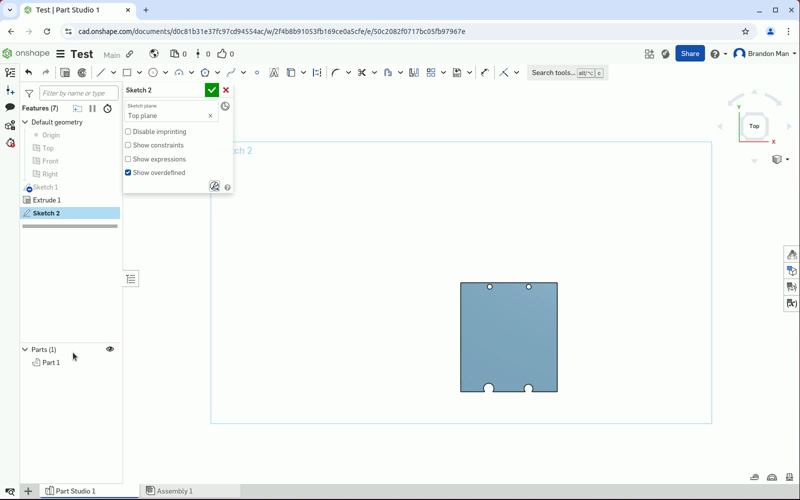
key(y)
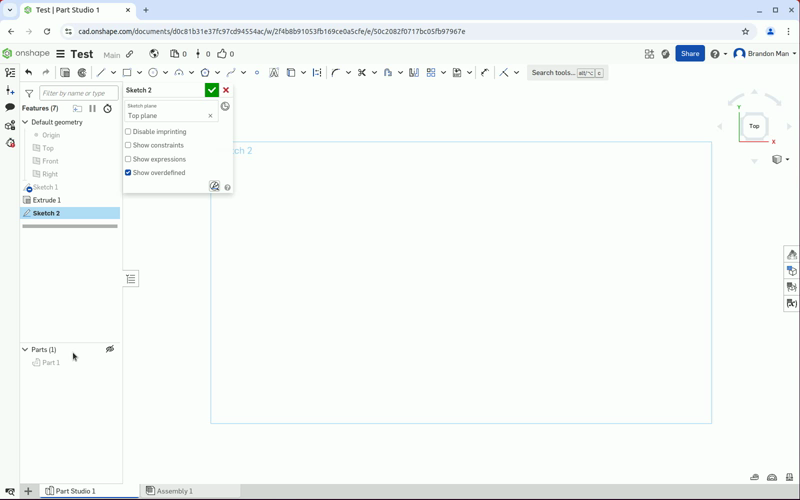
key(l)
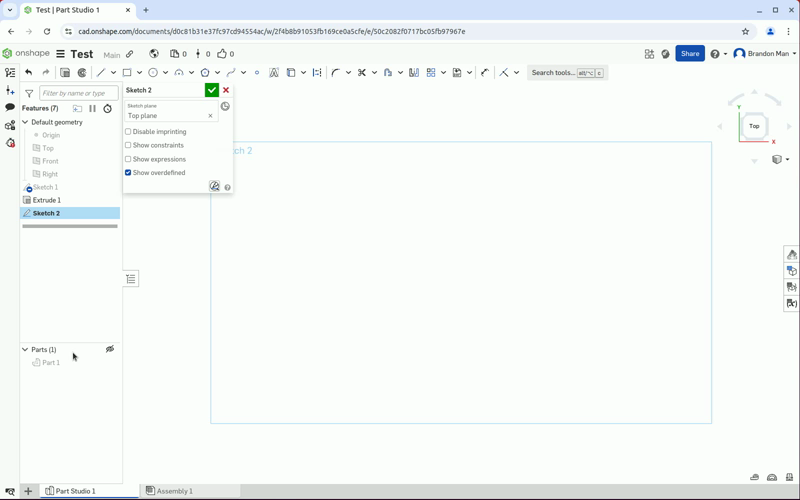
key_down(shift)
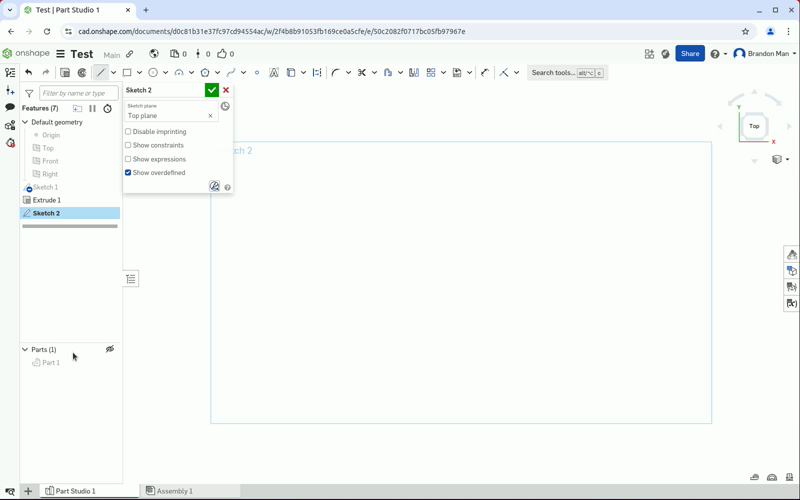
mouse_move(485, 391)
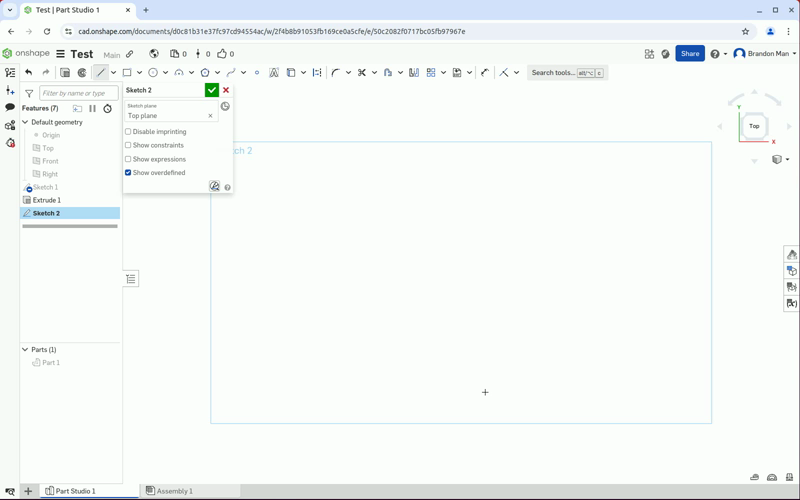
click(485, 391)
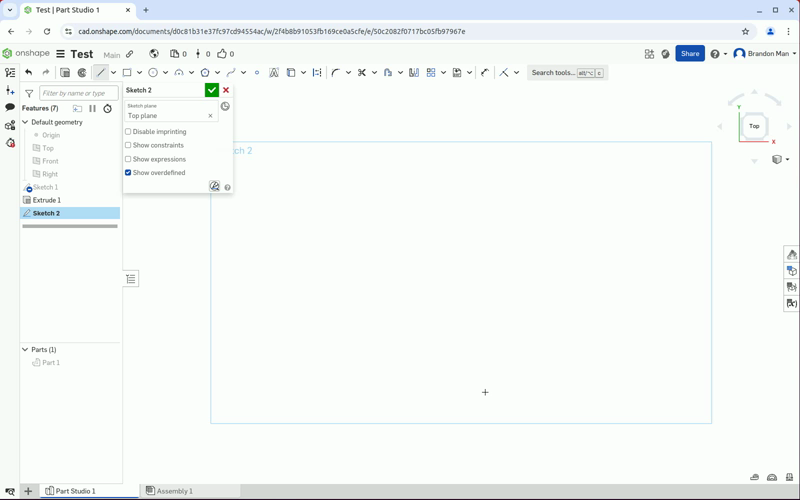
key_up(shift)
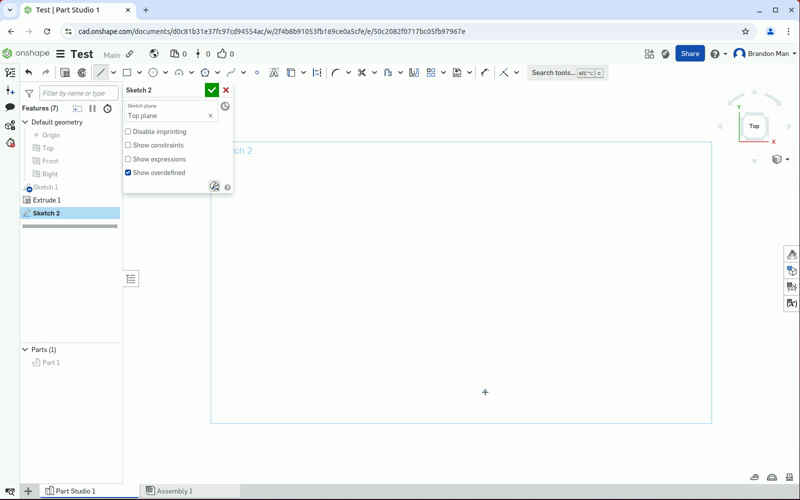
key_down(shift)
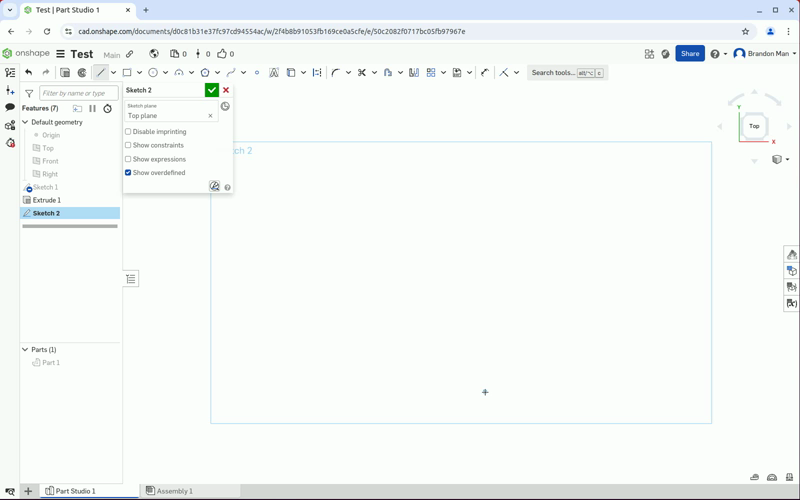
mouse_move(515, 391)
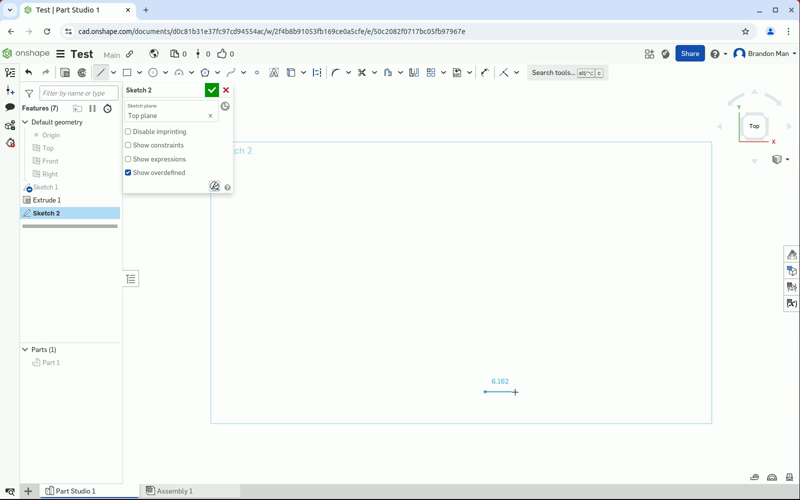
mouse_move(493, 391)
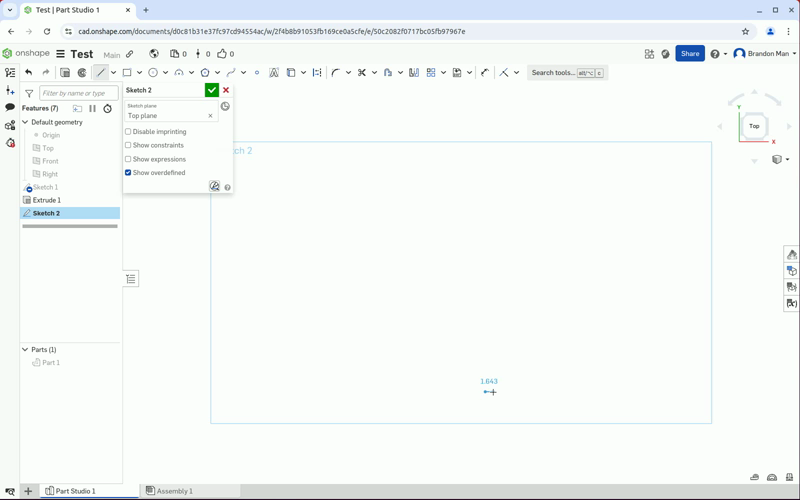
click(493, 391)
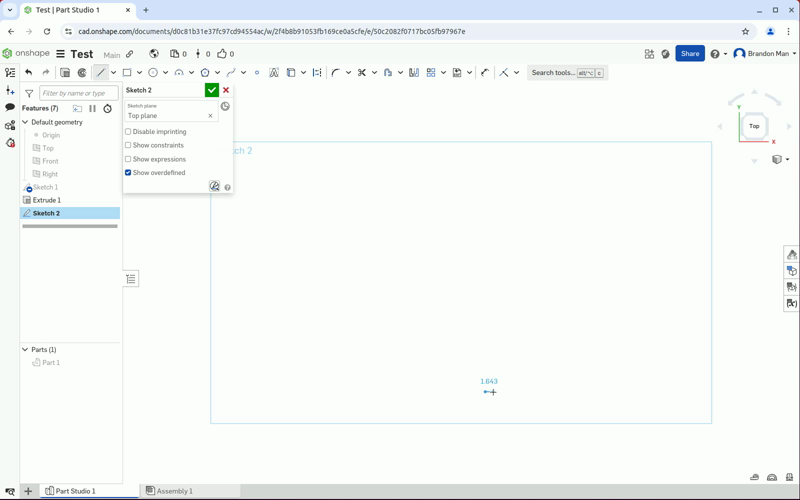
key_up(shift)
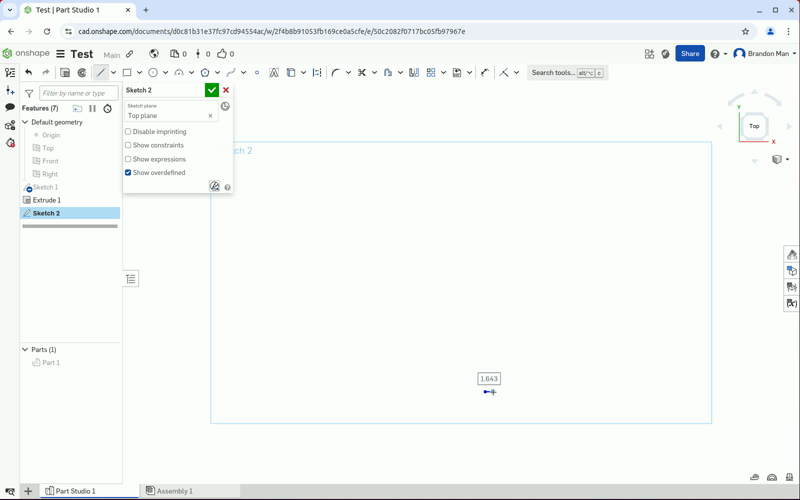
key(esc)
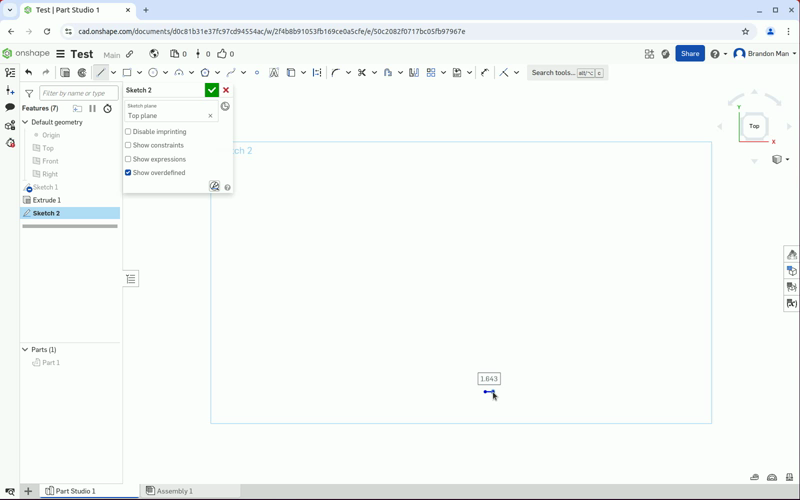
key(a)
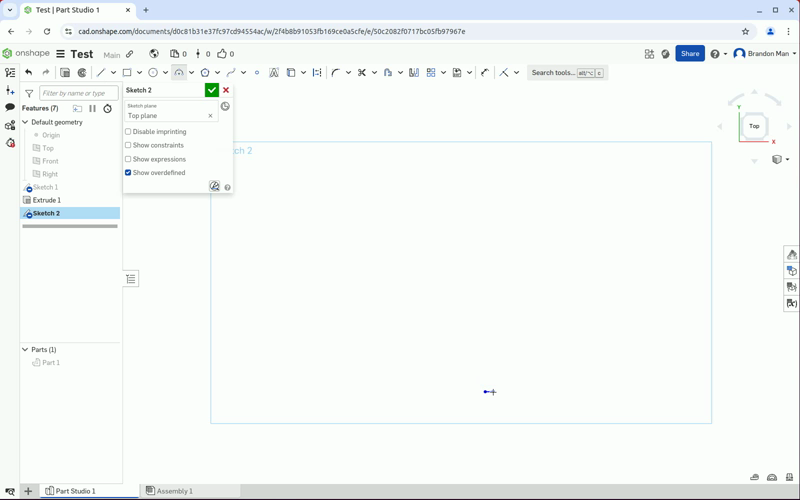
mouse_move(493, 391)
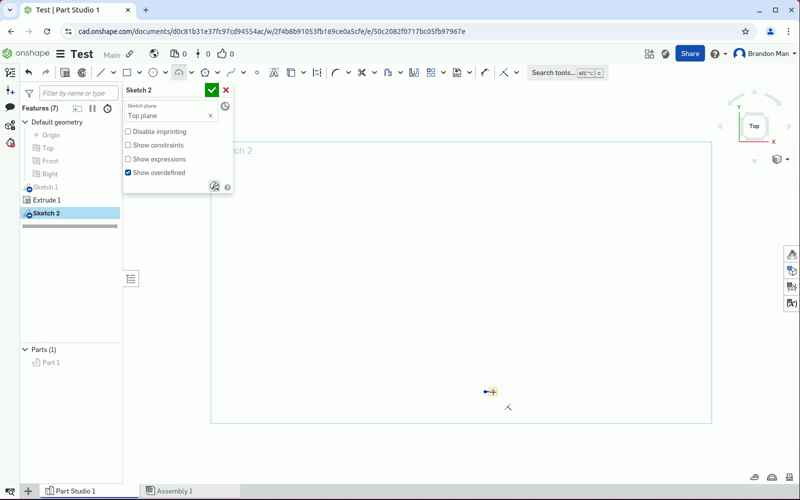
click(493, 391)
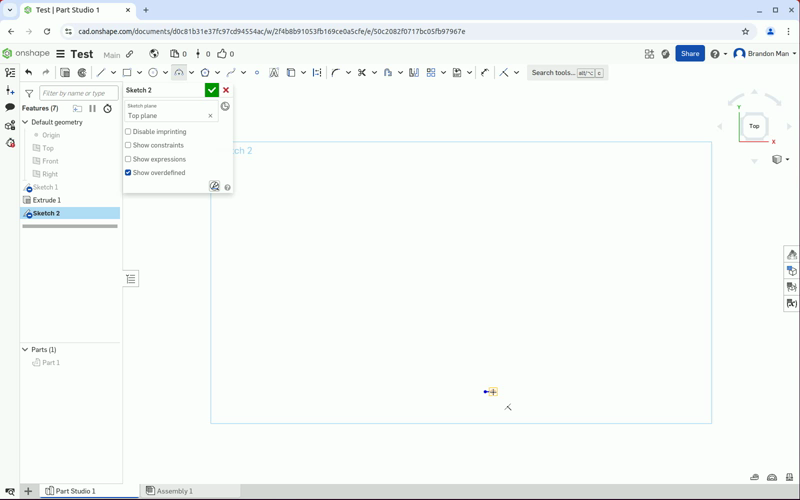
mouse_move(485, 391)
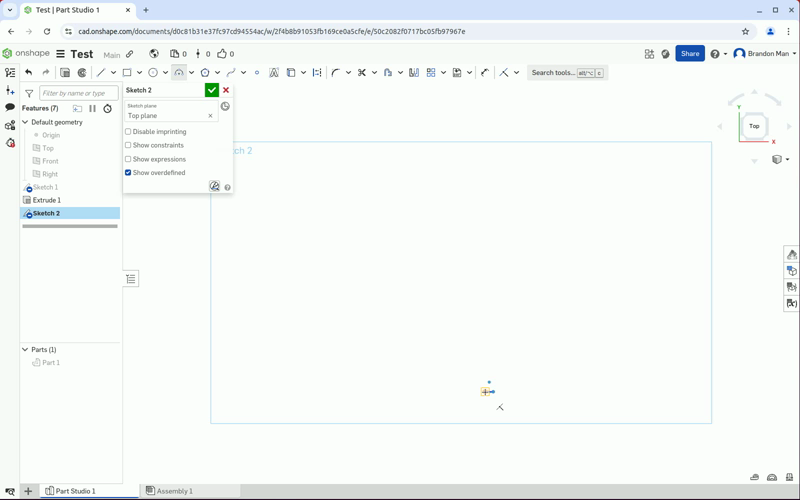
click(485, 391)
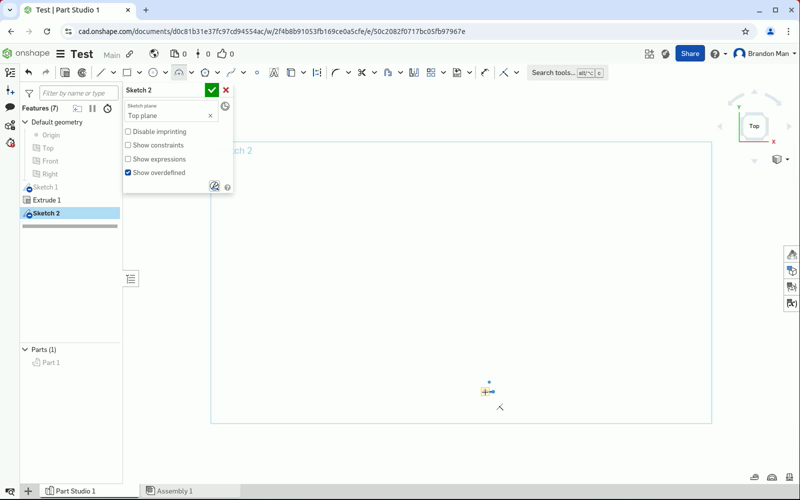
key_down(shift)
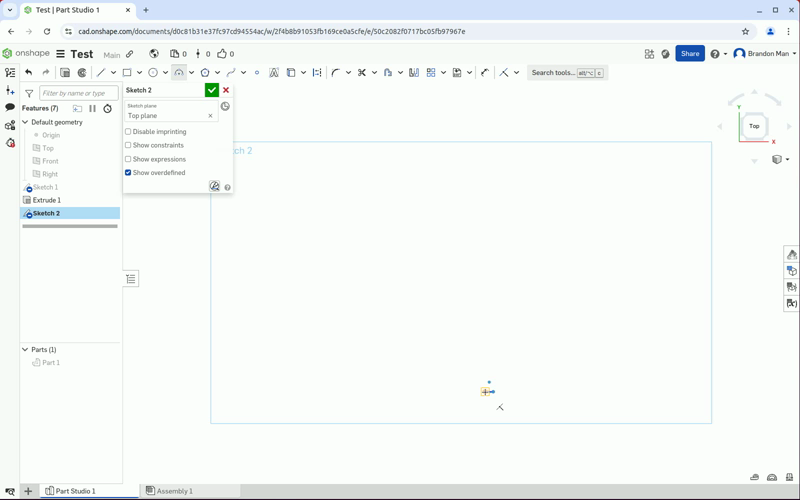
mouse_move(489, 383)
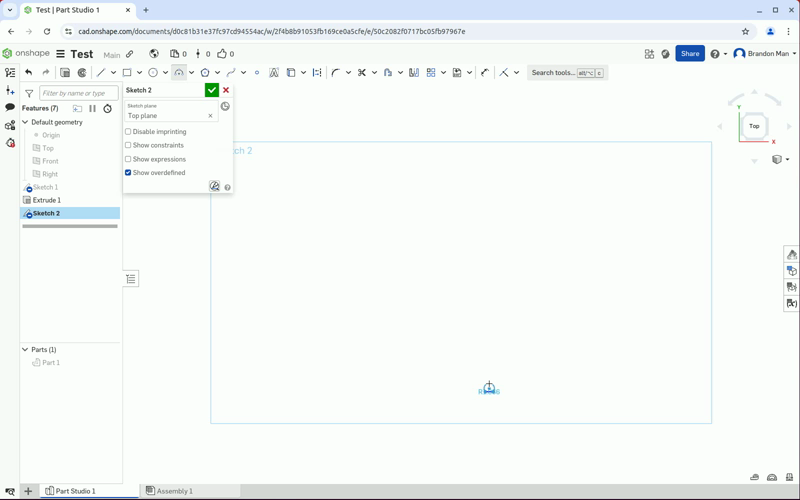
click(489, 383)
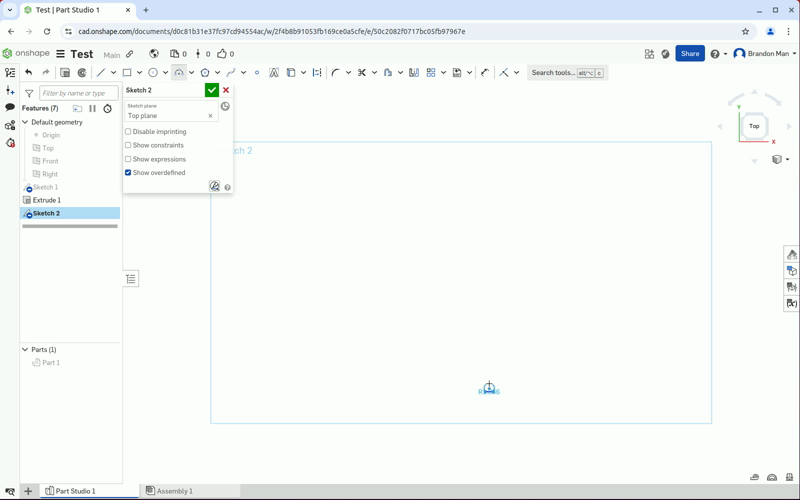
key_up(shift)
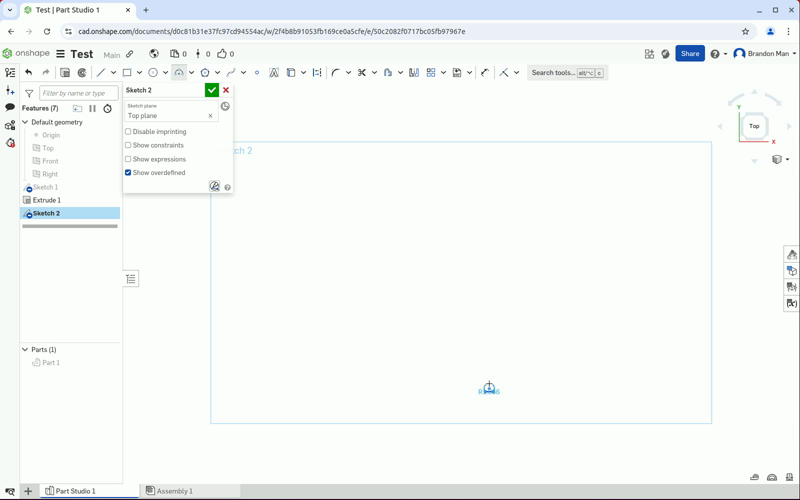
key(esc)
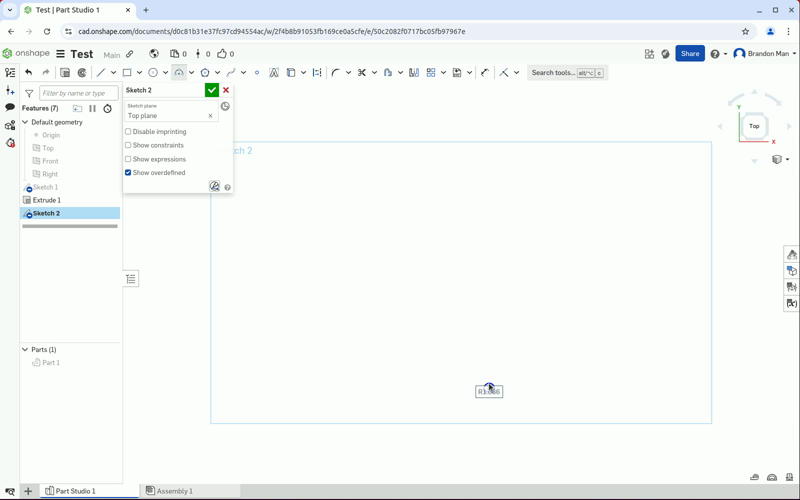
key(c)
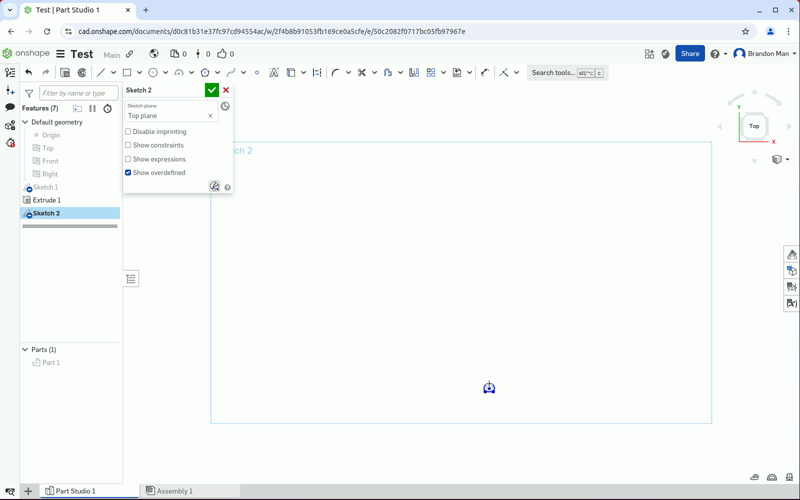
key_down(shift)
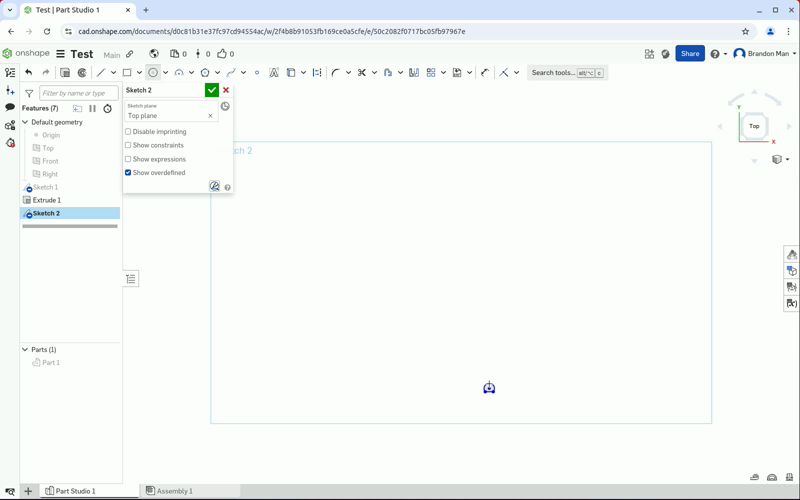
mouse_move(489, 388)
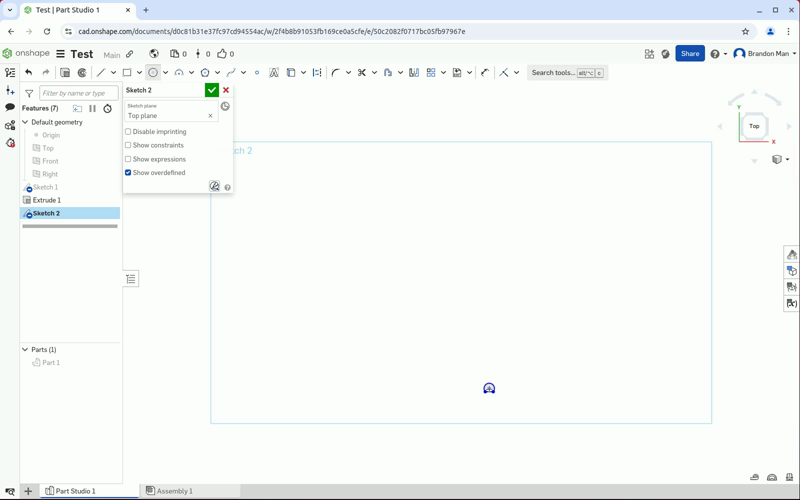
click(489, 388)
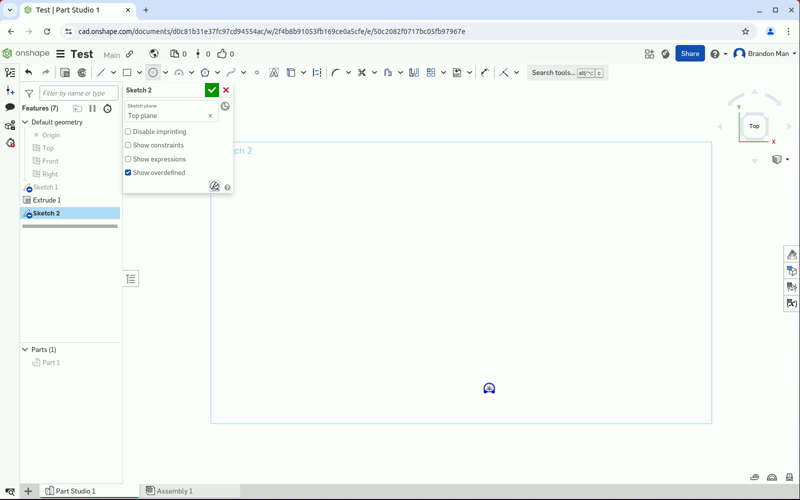
key_up(shift)
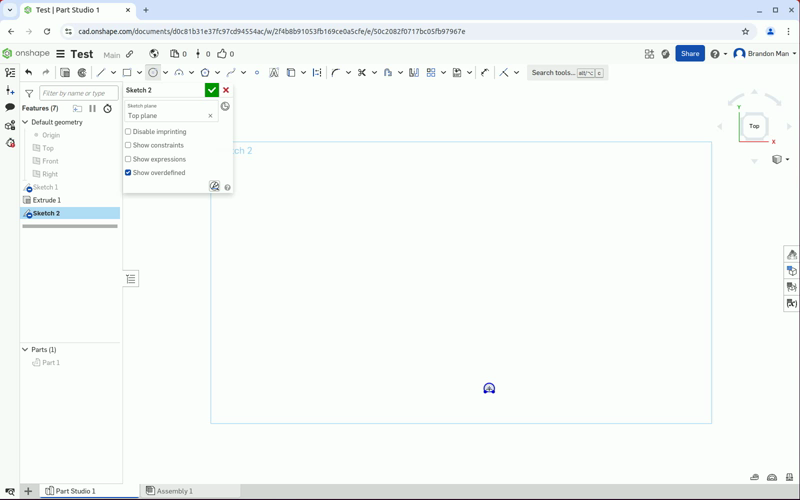
mouse_move(491, 388)
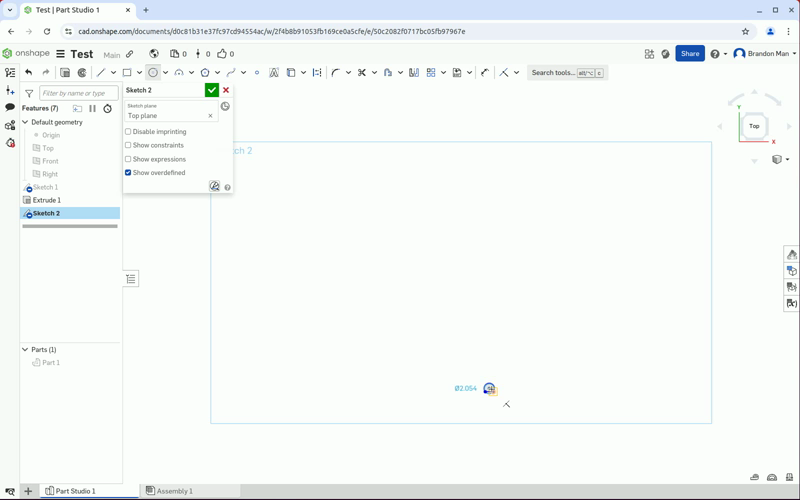
scroll(6)
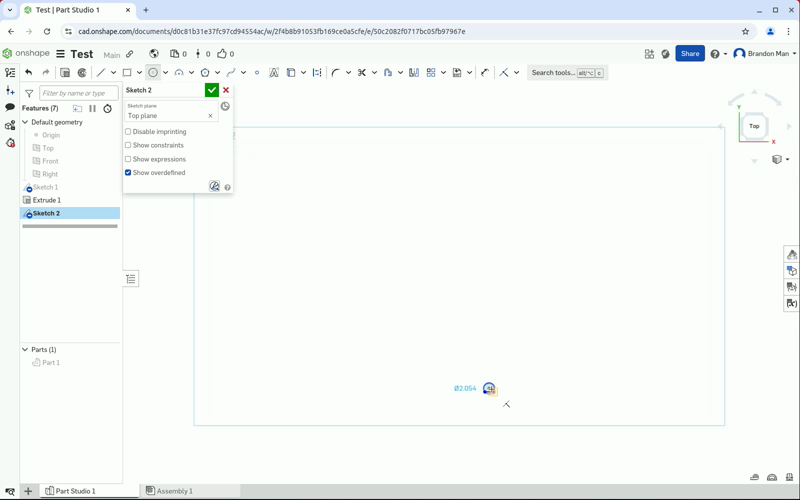
scroll(6)
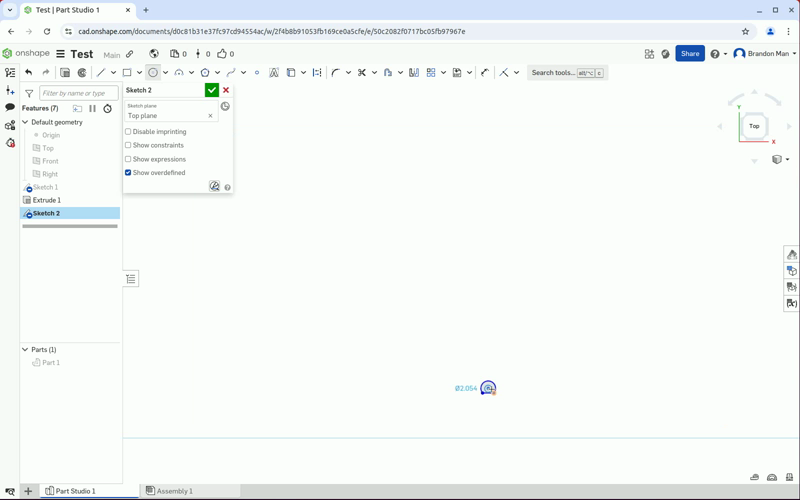
scroll(6)
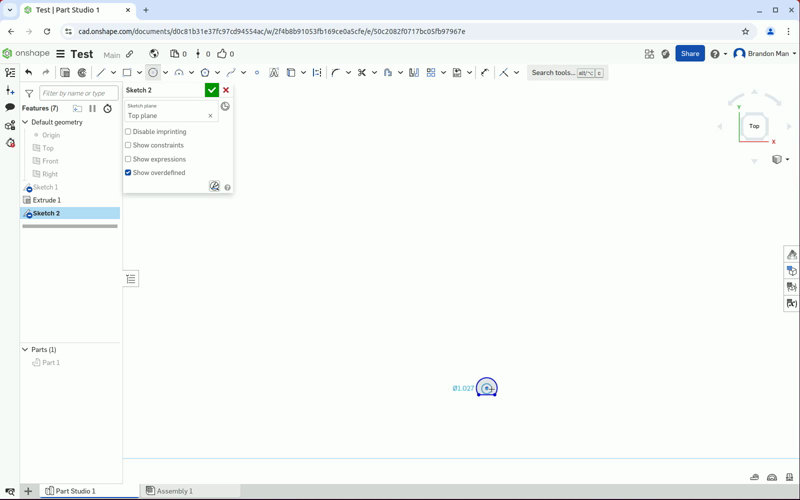
scroll(6)
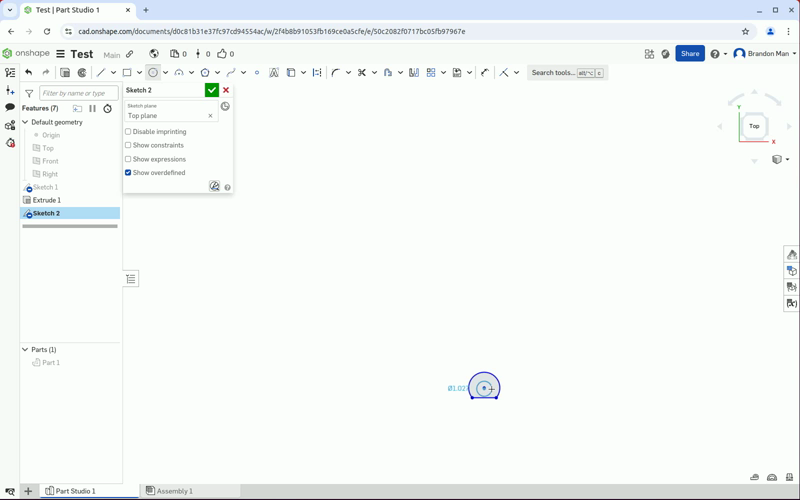
scroll(6)
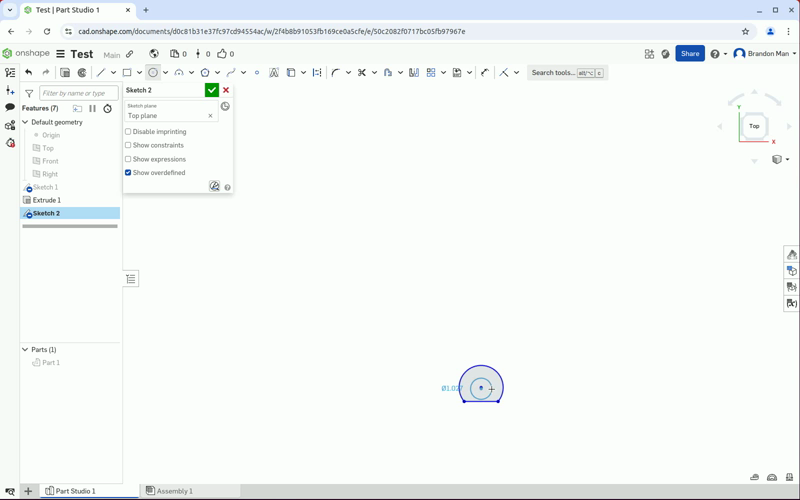
scroll(6)
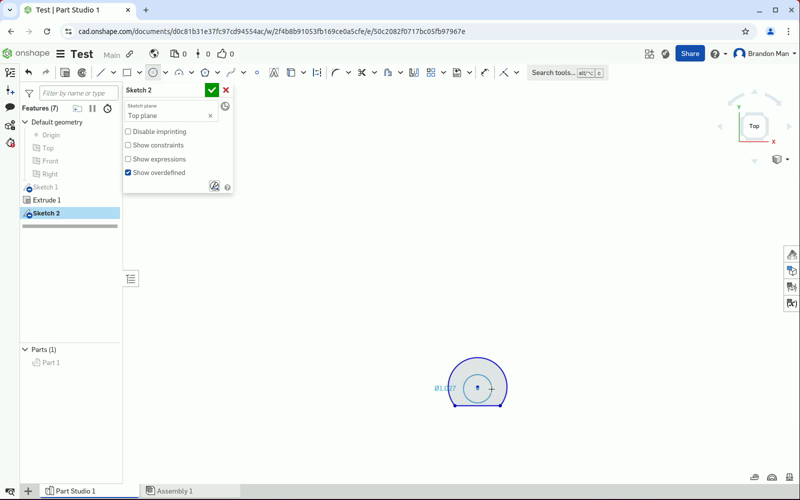
scroll(6)
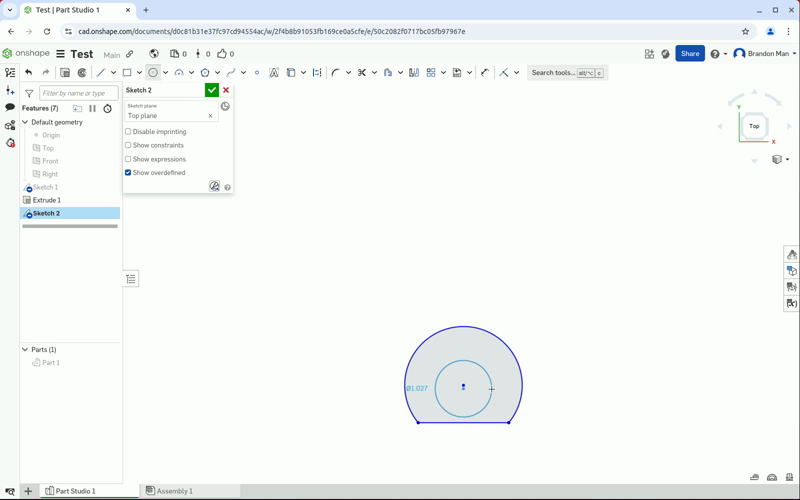
click(491, 388)
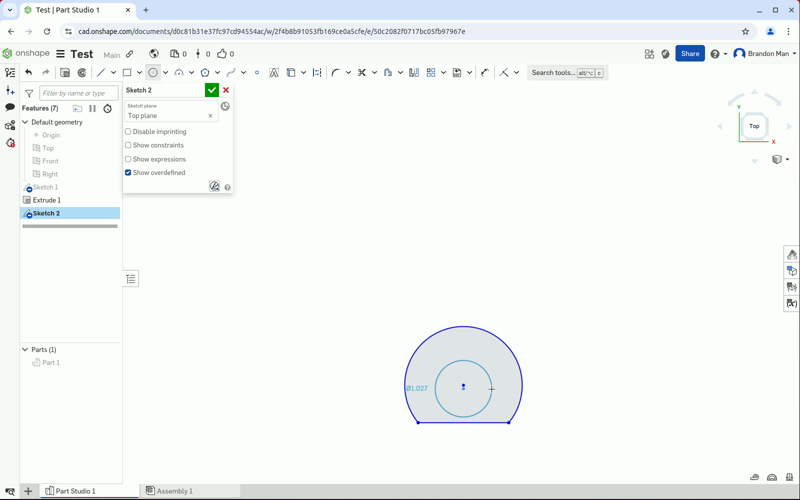
scroll(-6)
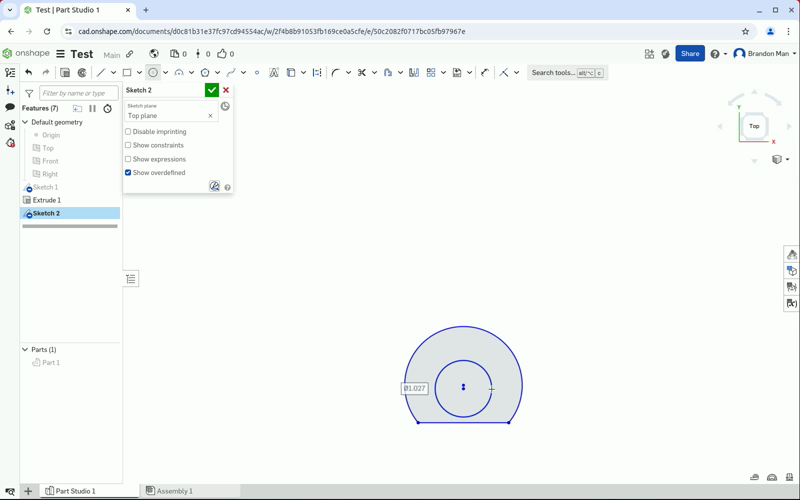
scroll(-6)
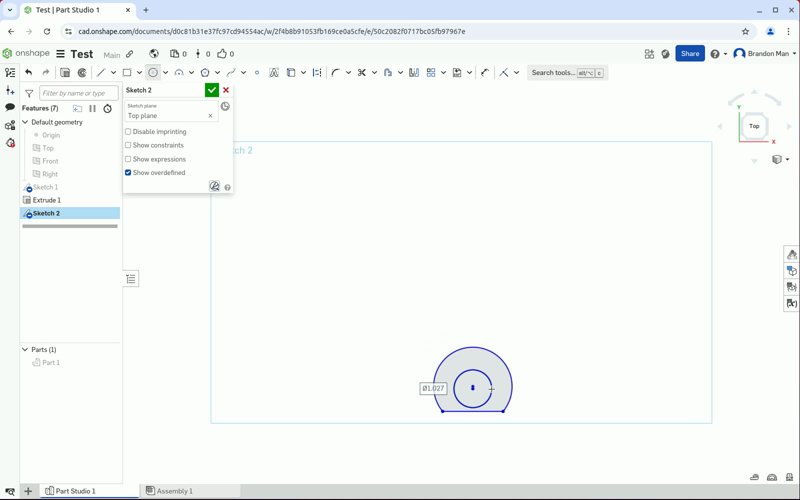
scroll(-6)
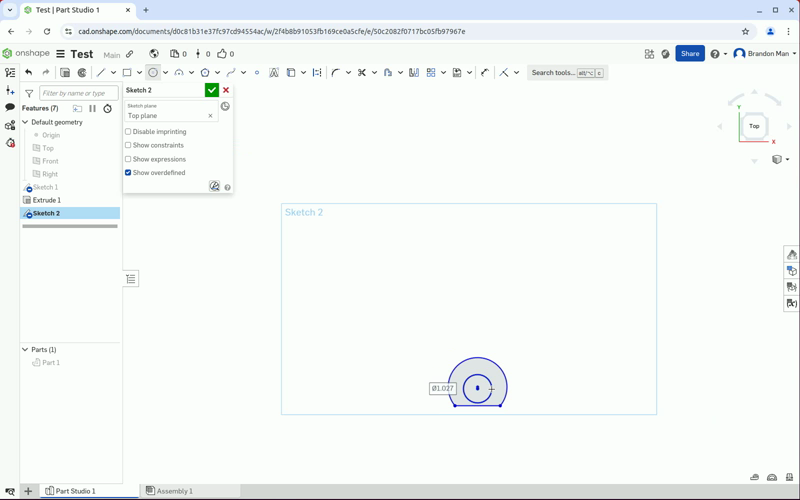
scroll(-6)
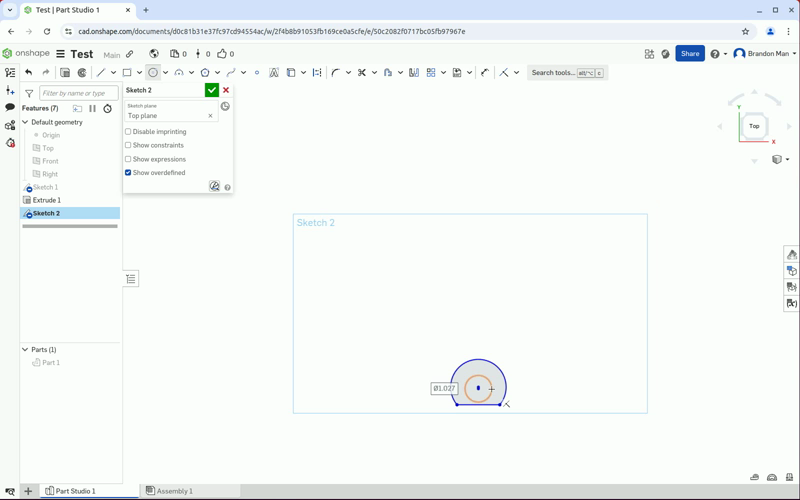
scroll(-6)
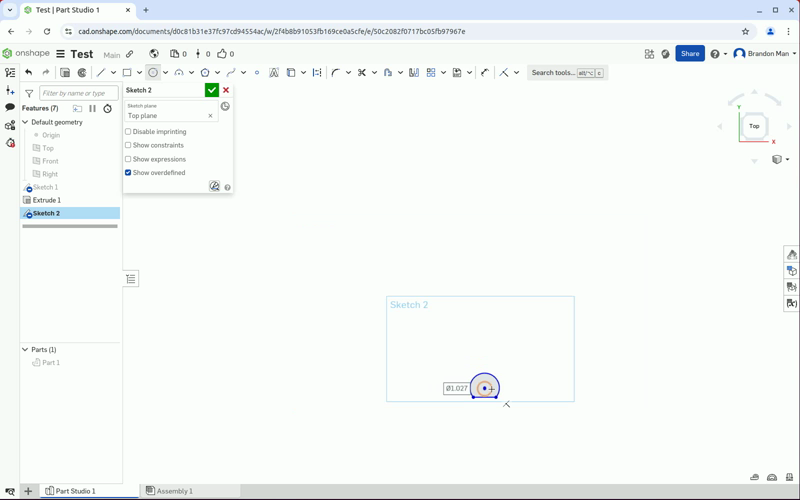
scroll(-6)
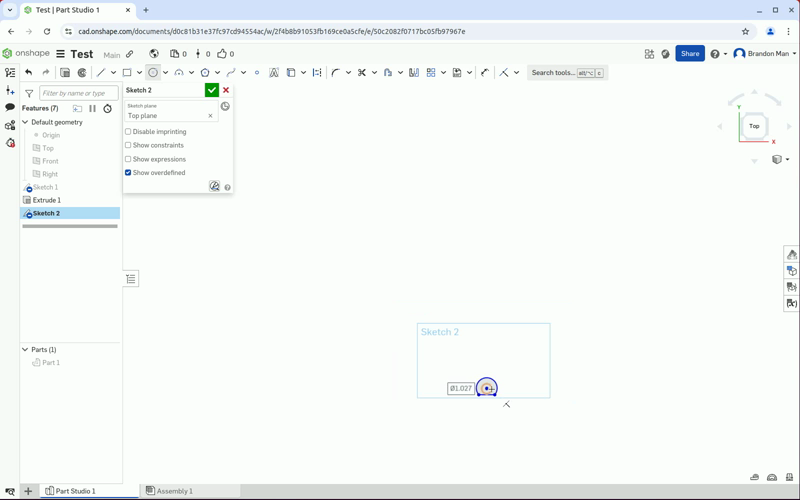
scroll(-6)
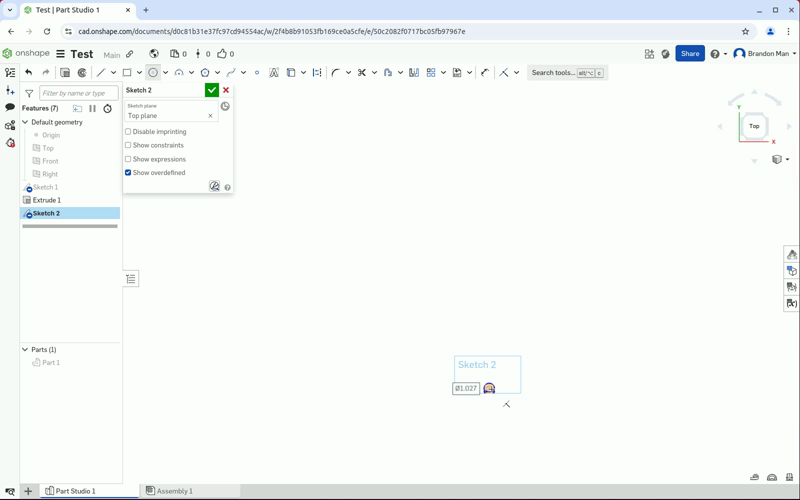
key(esc)
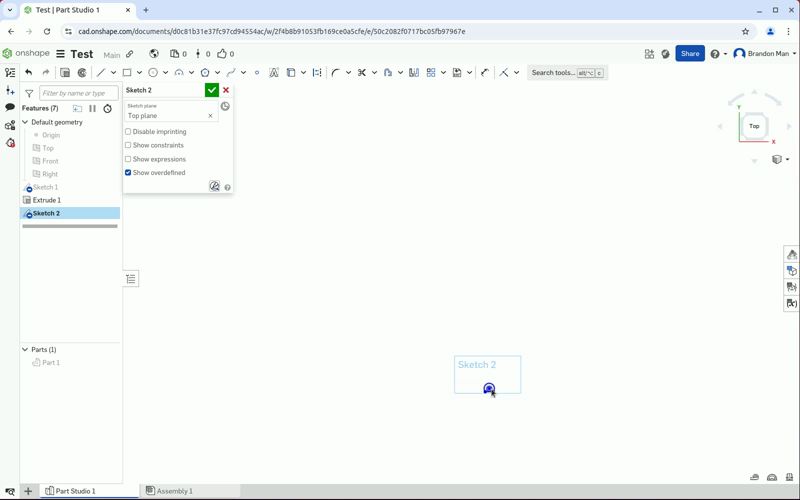
mouse_move(485, 384)
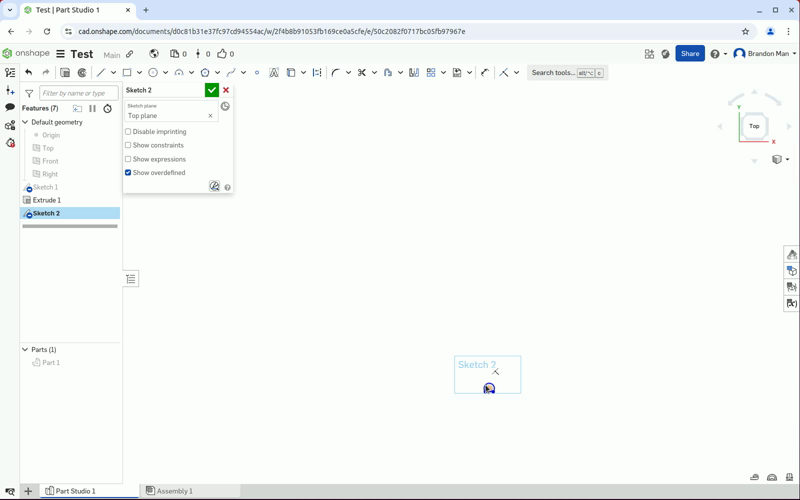
scroll(6)
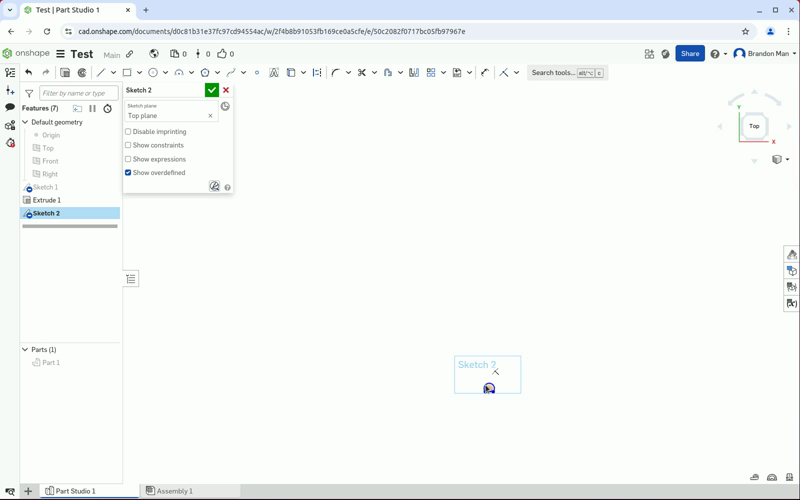
scroll(6)
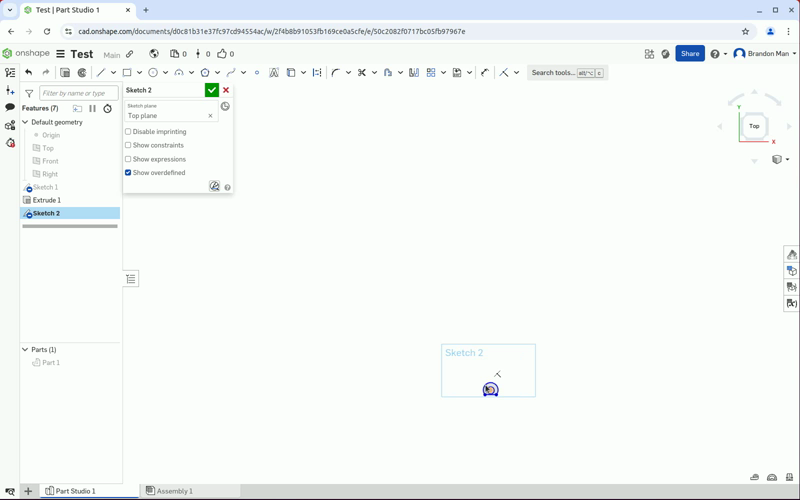
scroll(6)
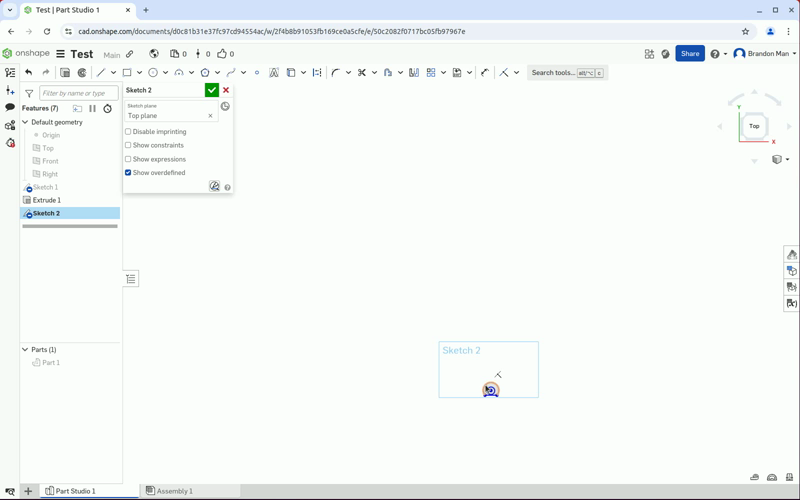
scroll(6)
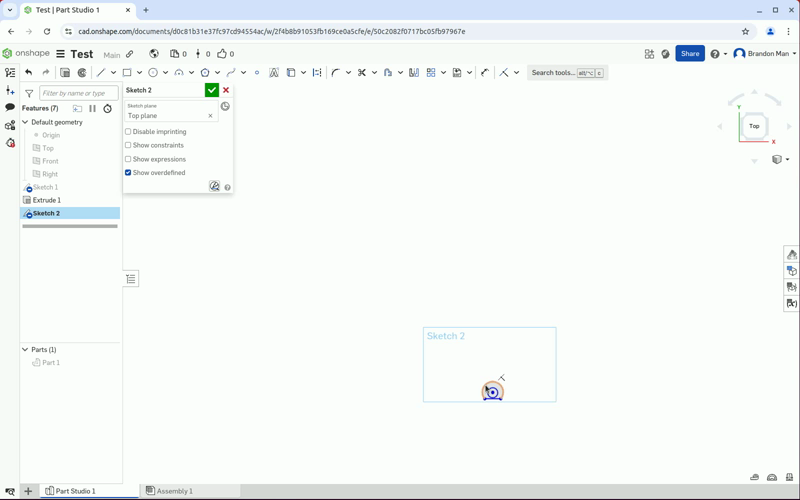
scroll(6)
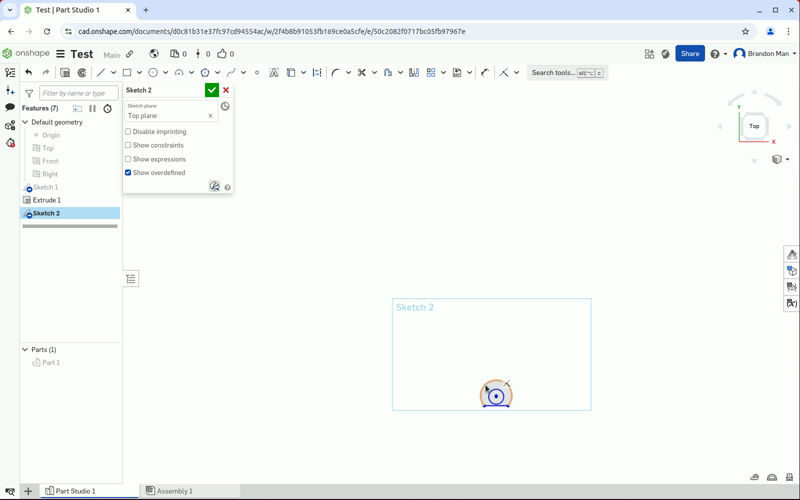
scroll(6)
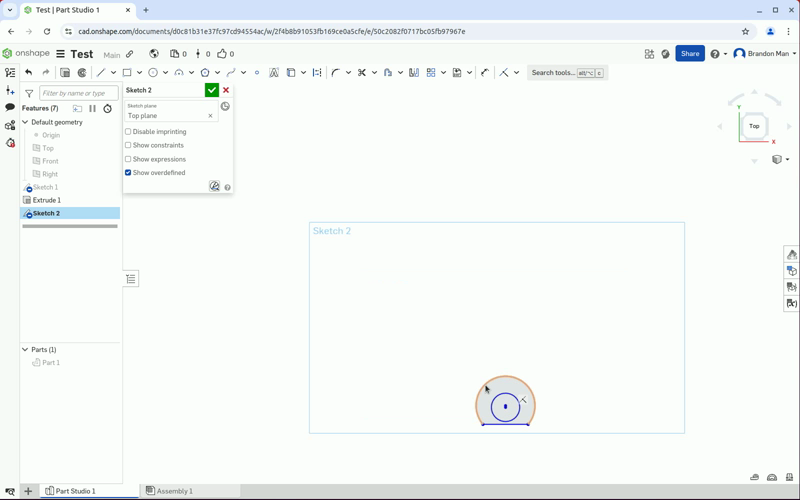
scroll(6)
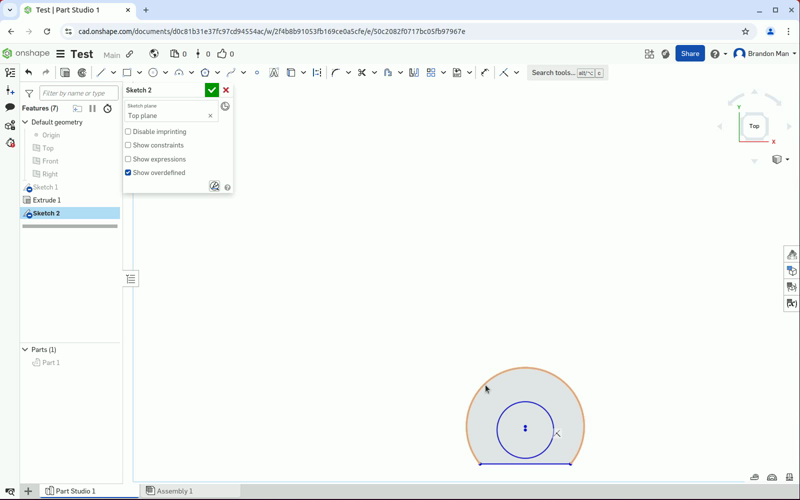
click(485, 384)
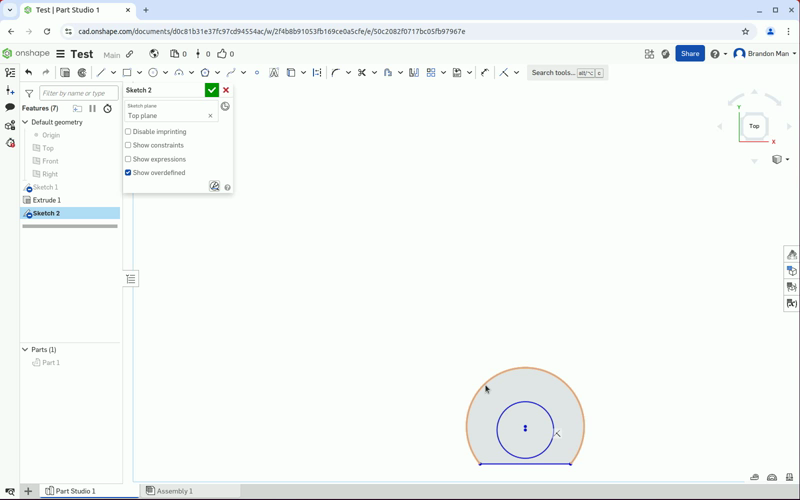
scroll(-6)
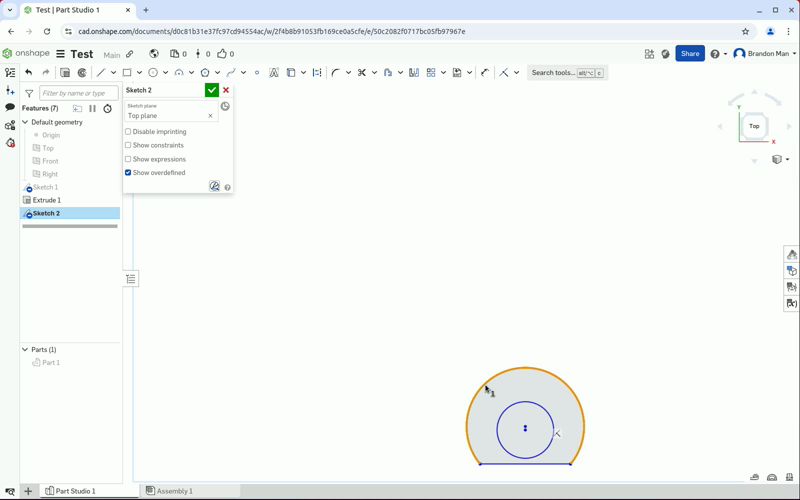
scroll(-6)
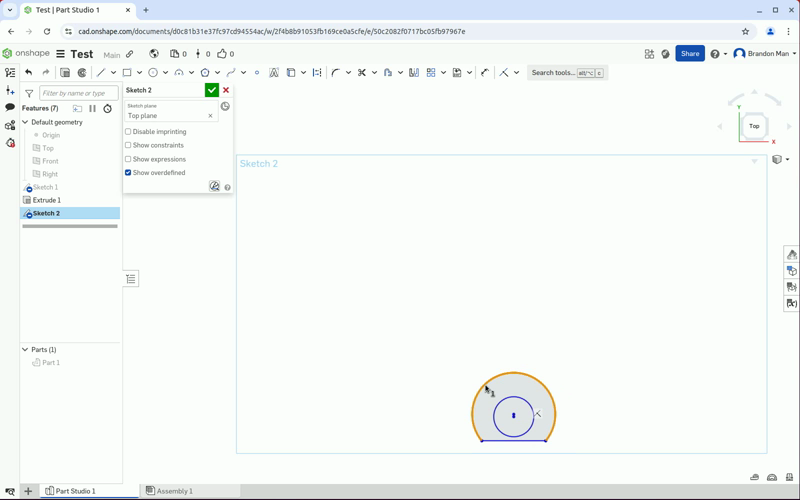
scroll(-6)
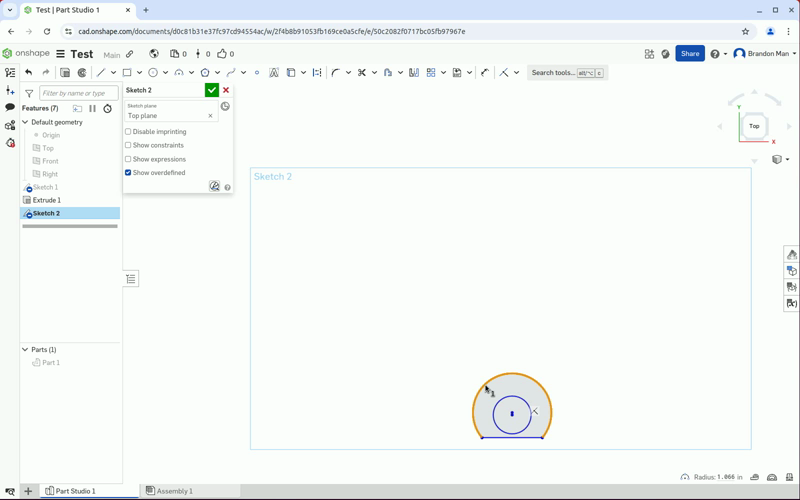
scroll(-6)
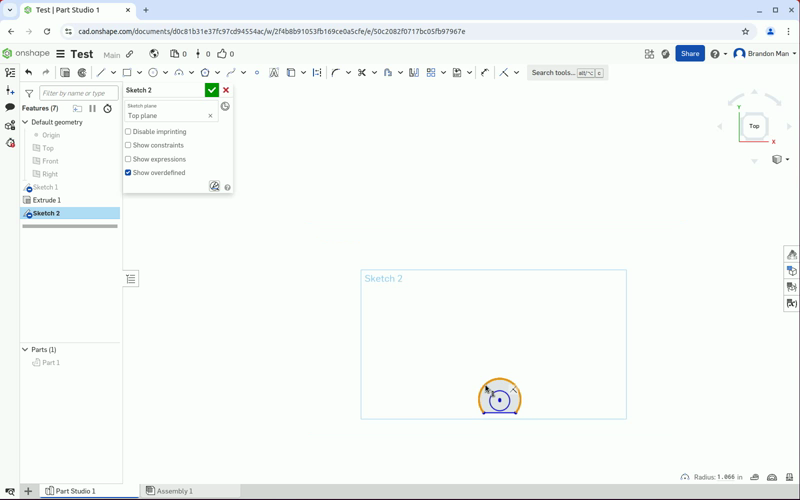
scroll(-6)
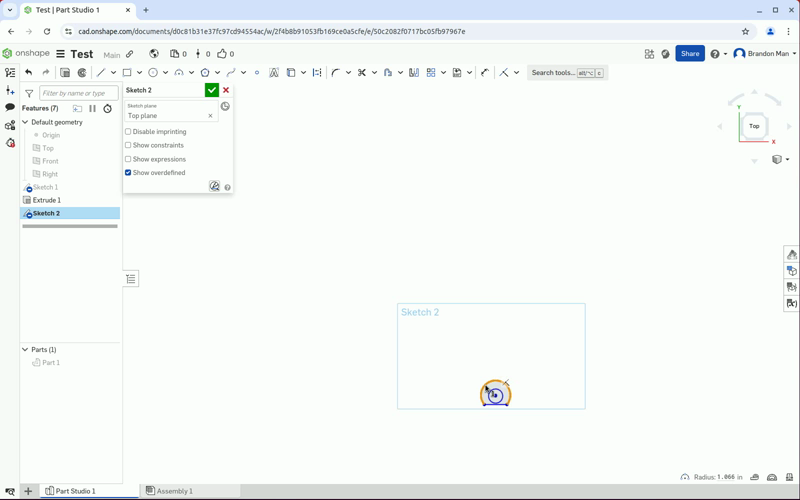
scroll(-6)
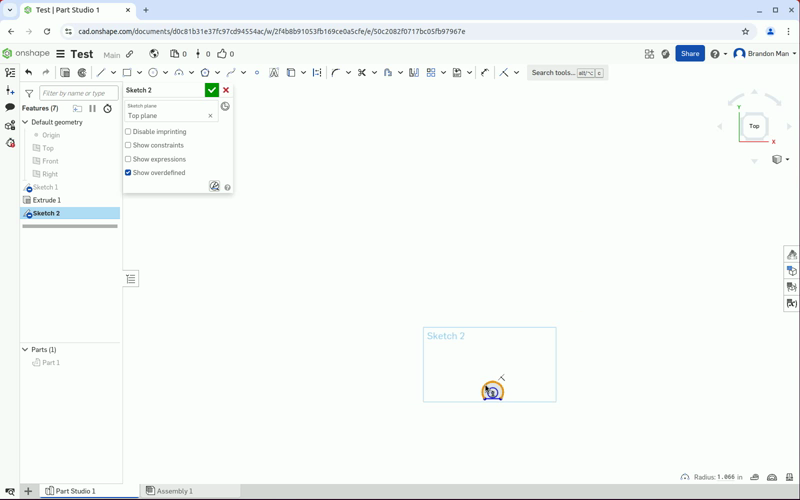
scroll(-6)
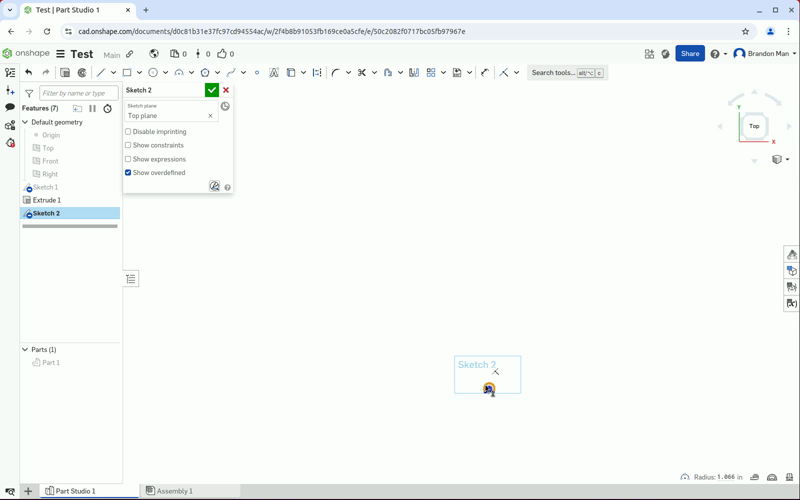
mouse_move(73, 352)
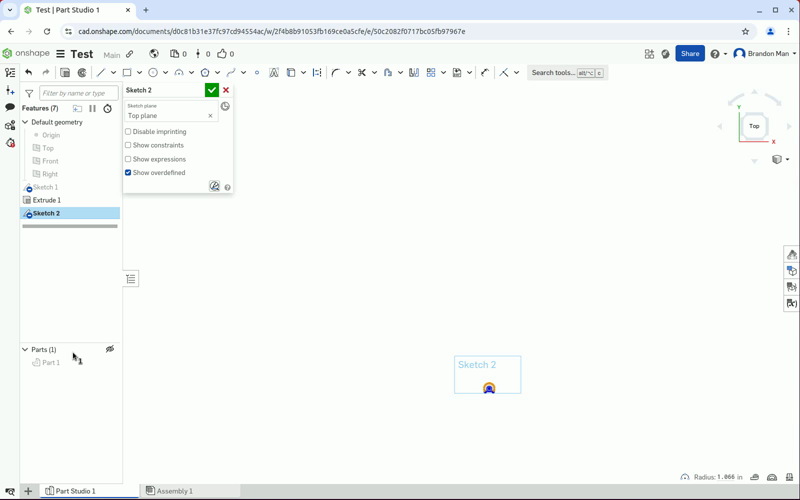
key(shift+y)
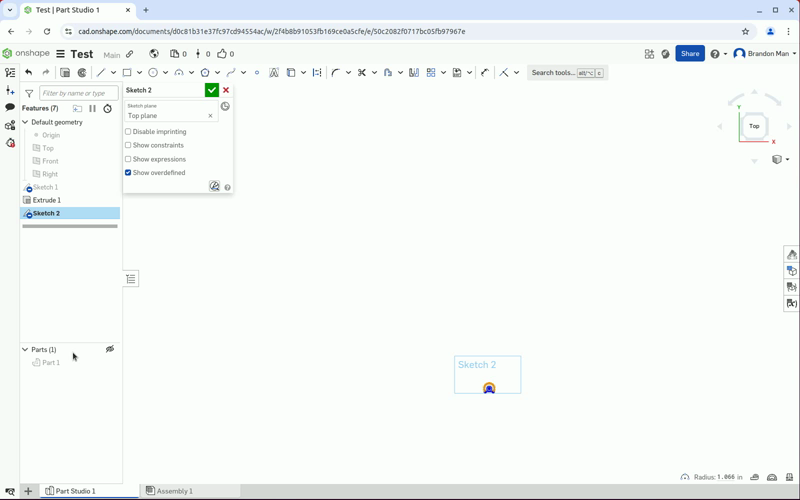
key(shift+e)
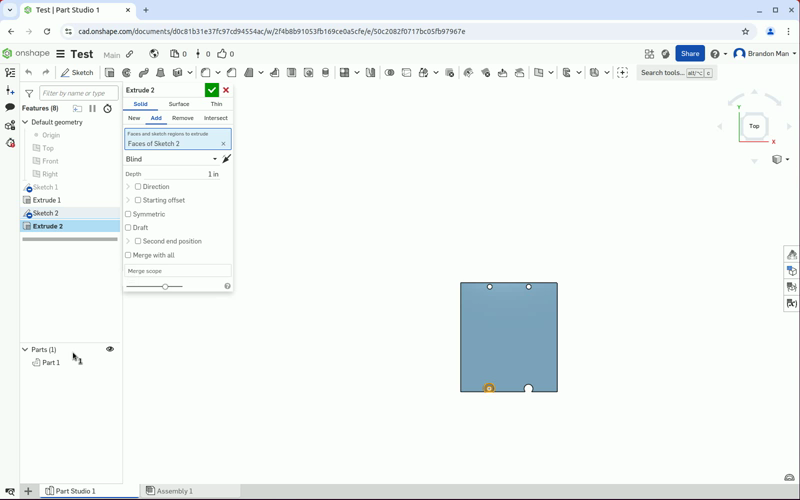
mouse_move(143, 106)
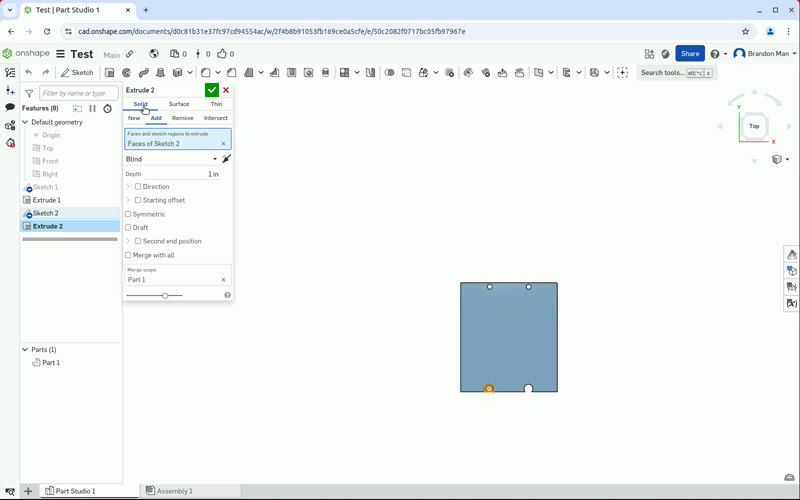
click(143, 106)
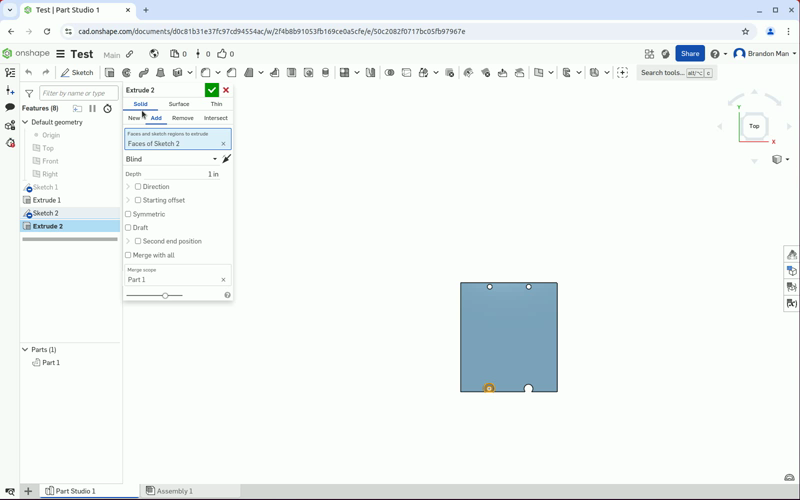
mouse_move(137, 120)
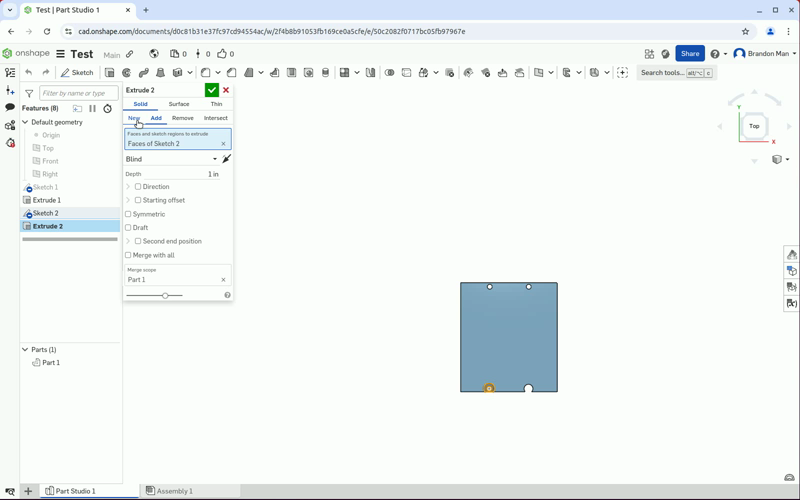
click(137, 120)
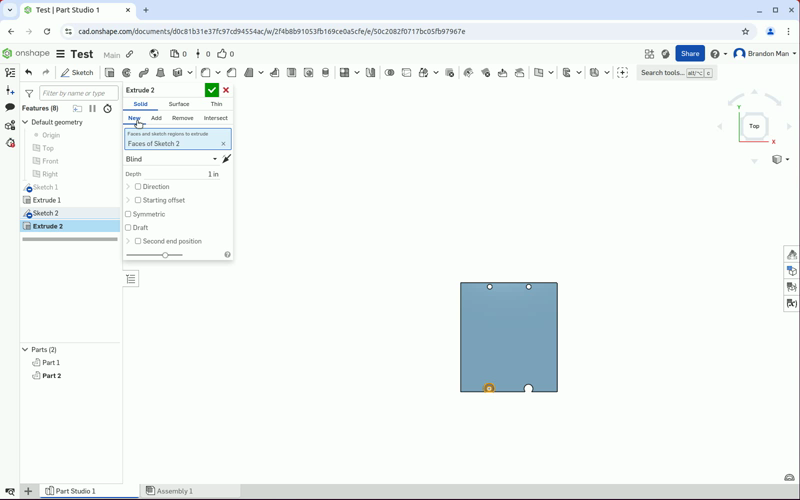
key(tab, 4)
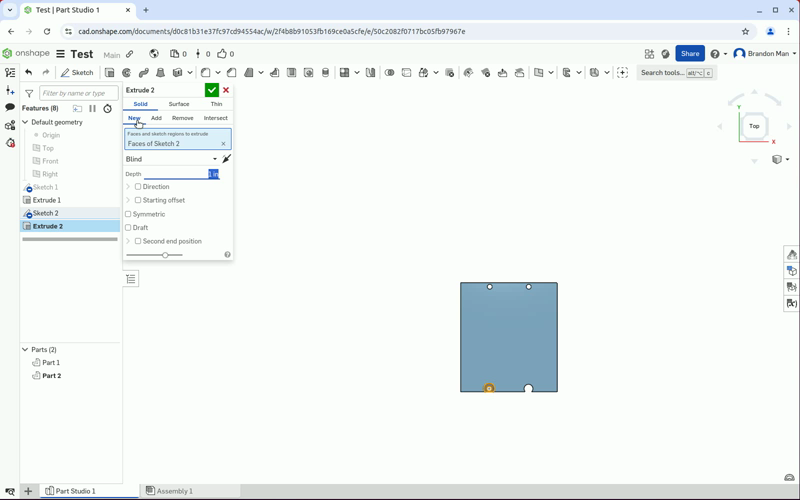
text(2.166)
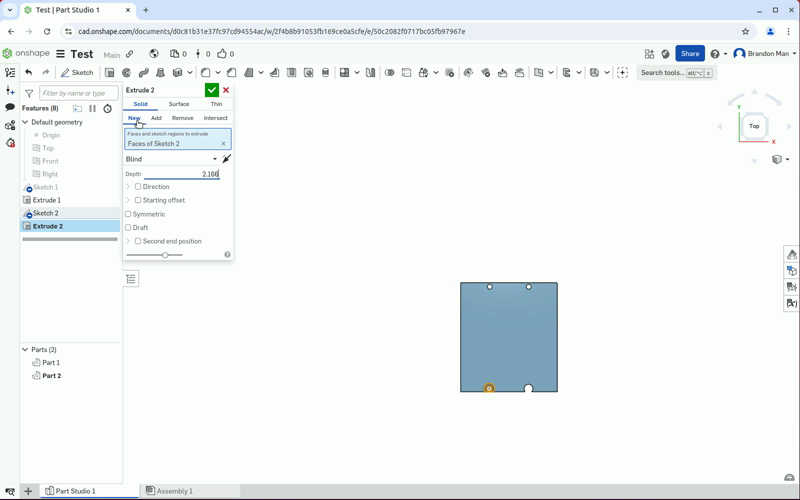
key(enter)
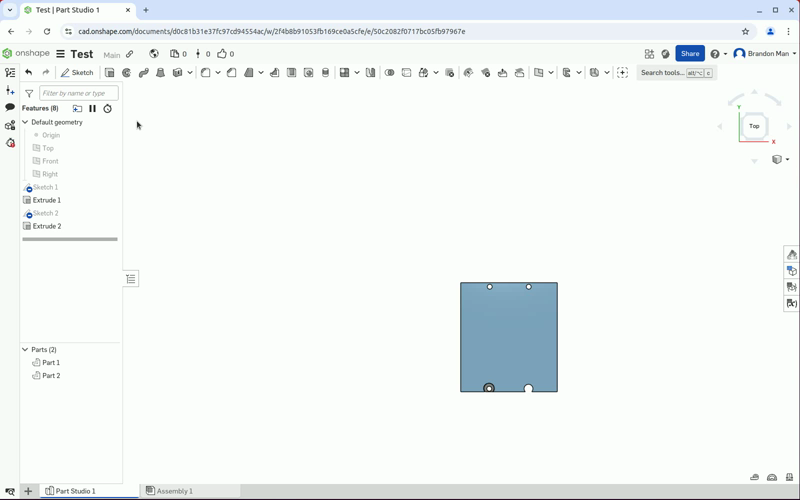
key(shift+h)
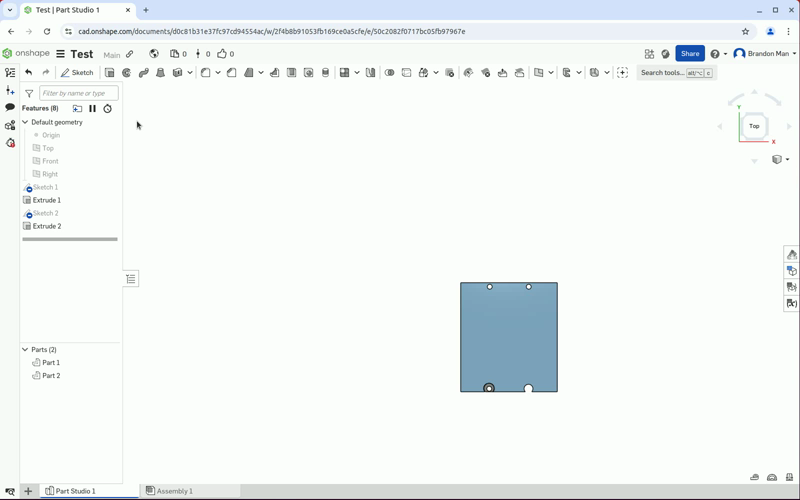
key(shift+h)
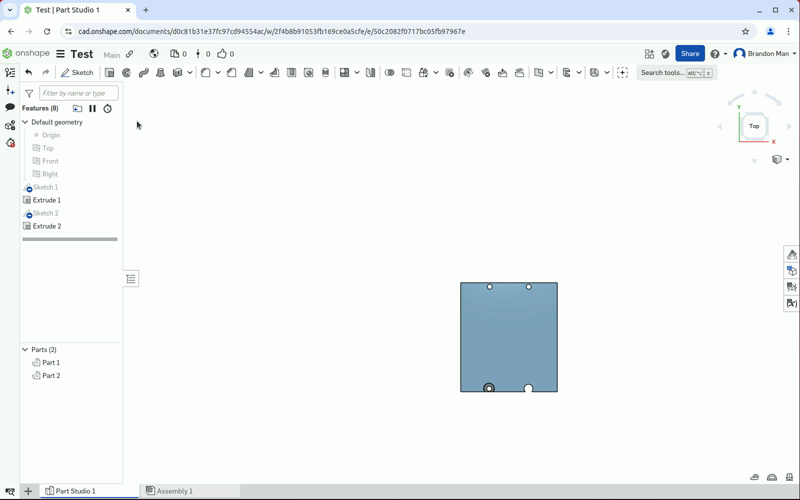
mouse_move(73, 189)
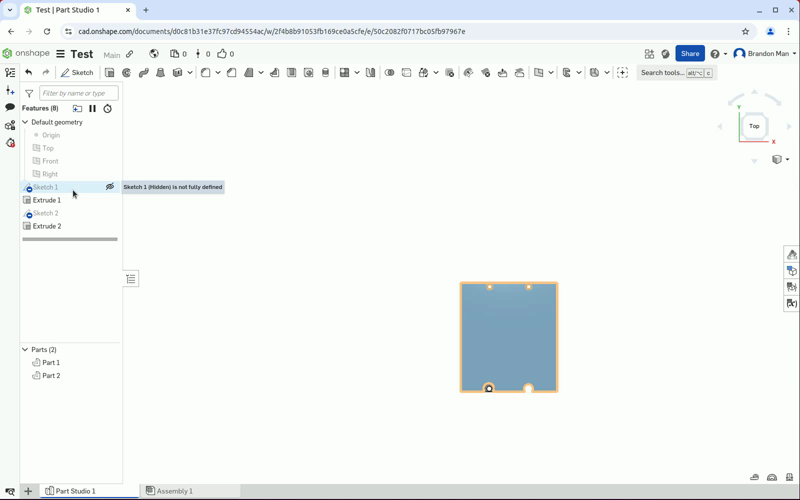
click(73, 189)
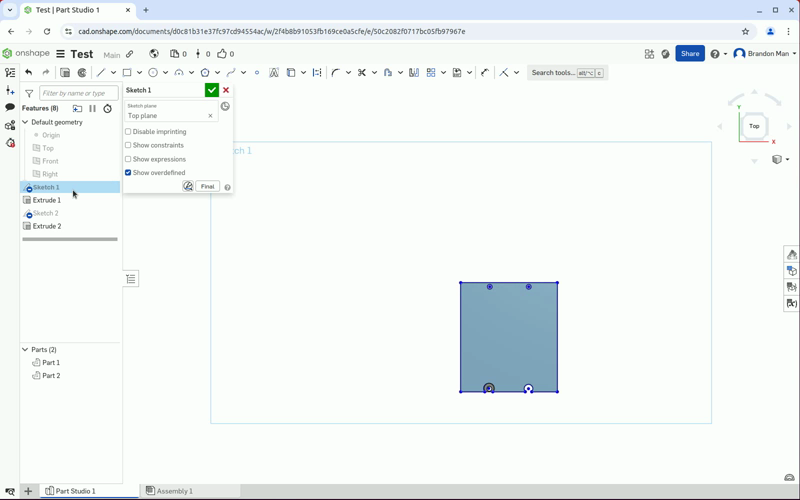
mouse_move(229, 92)
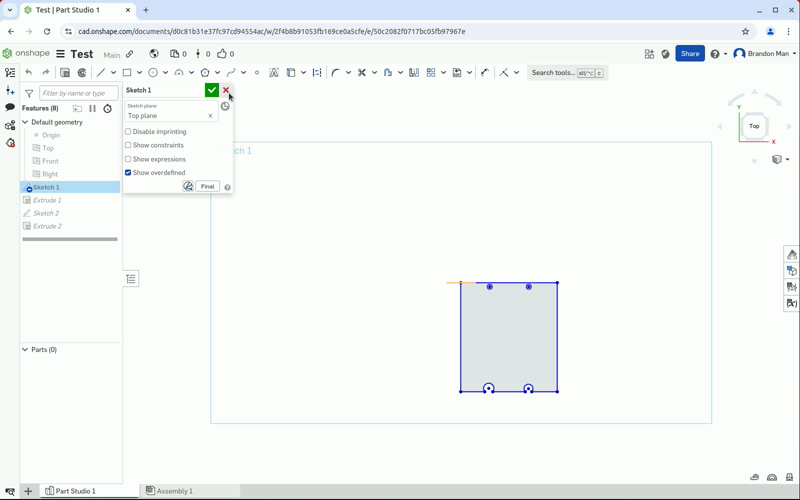
click(229, 92)
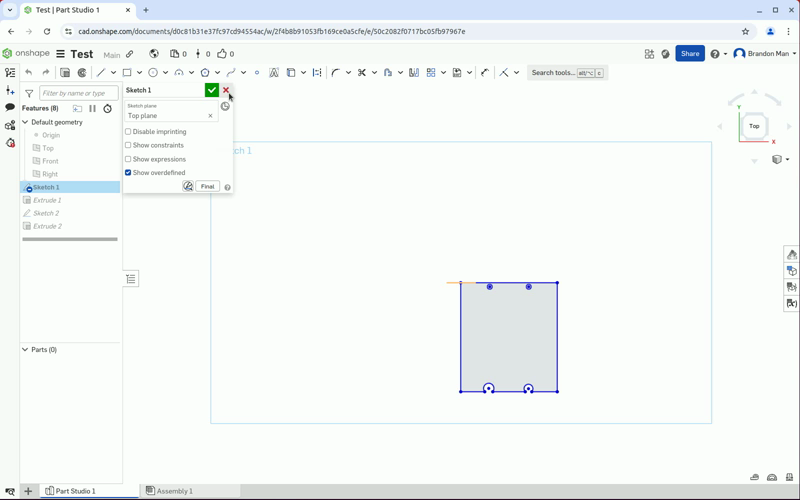
key(shift+s)
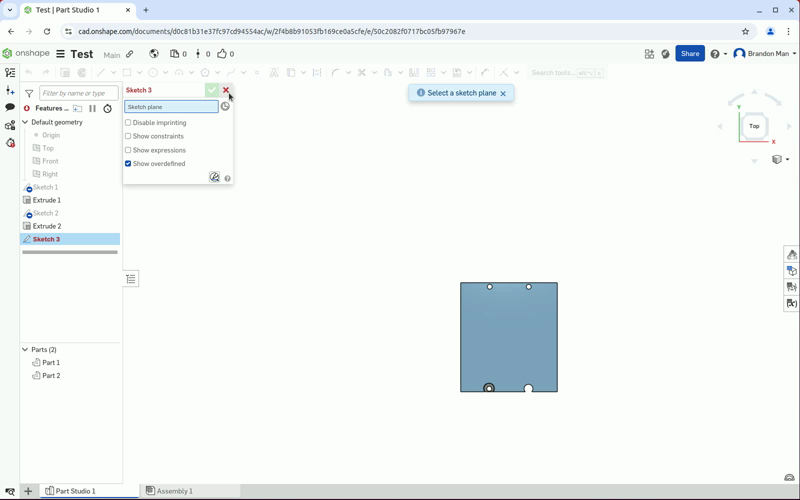
mouse_move(73, 150)
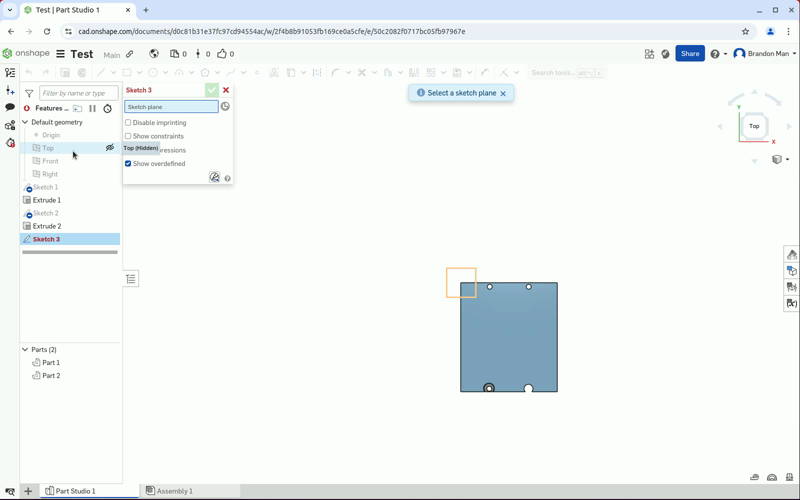
click(73, 150)
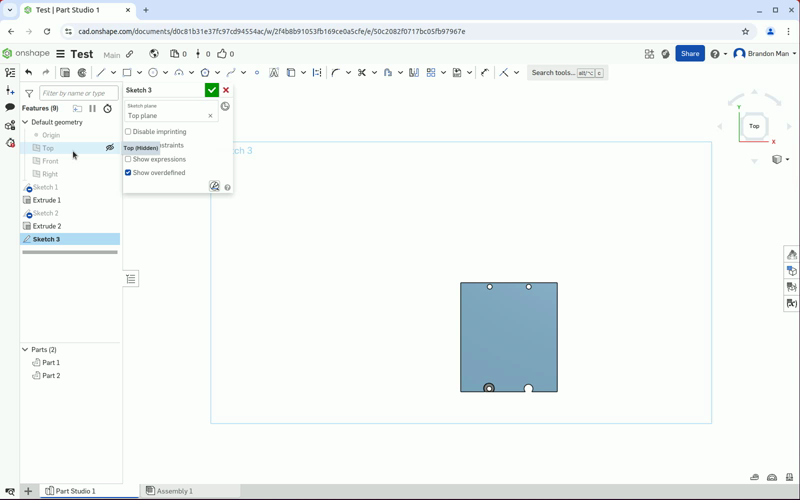
mouse_move(73, 352)
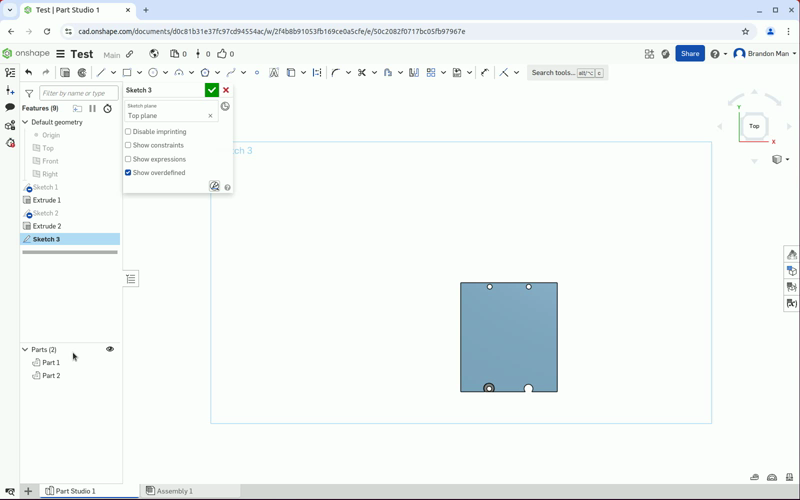
key(y)
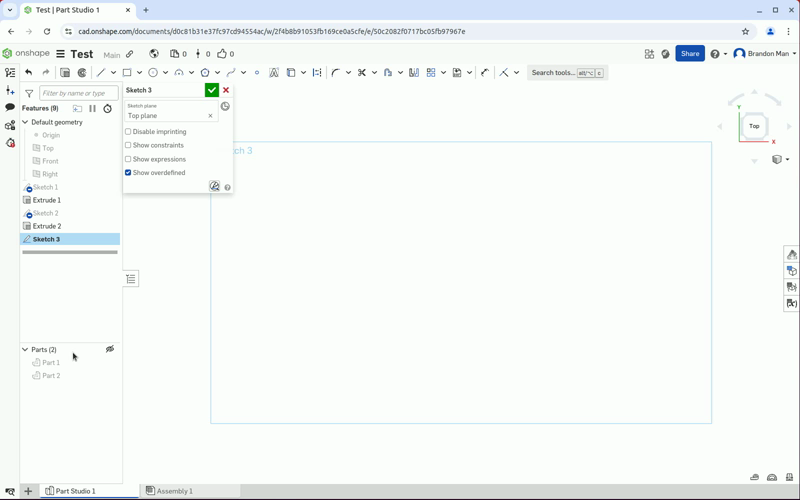
key(l)
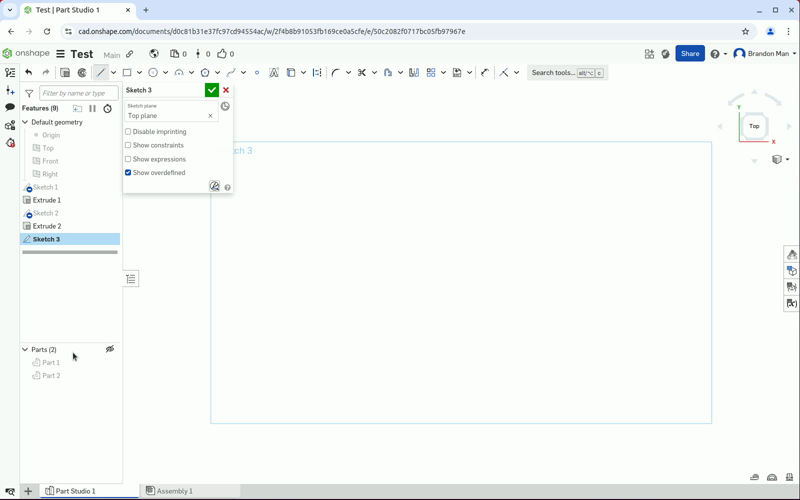
key_down(shift)
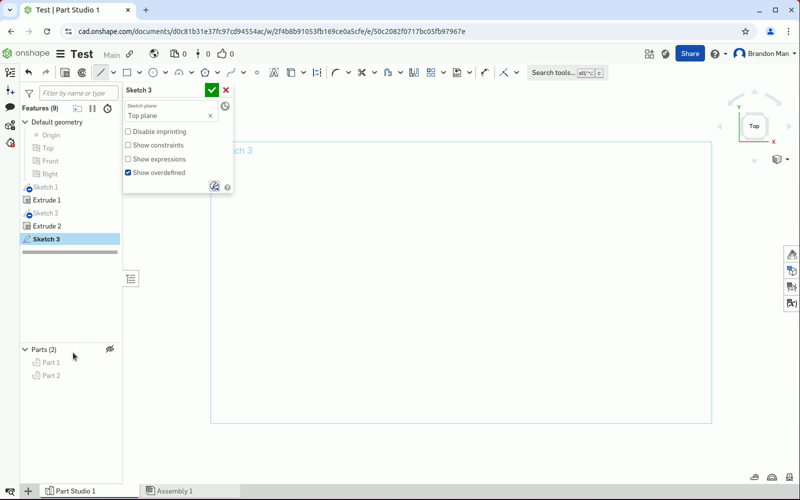
mouse_move(525, 391)
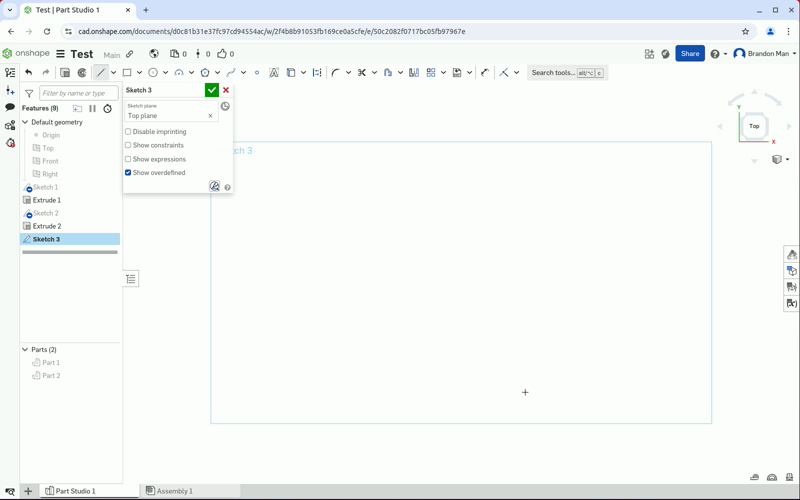
click(525, 391)
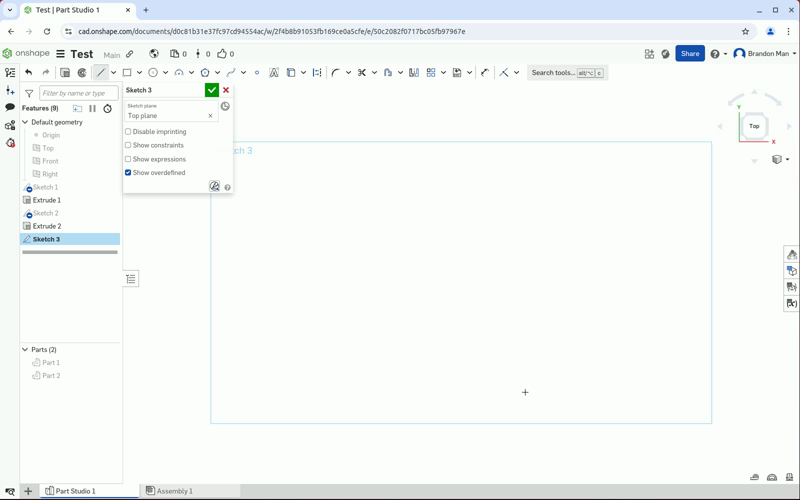
key_up(shift)
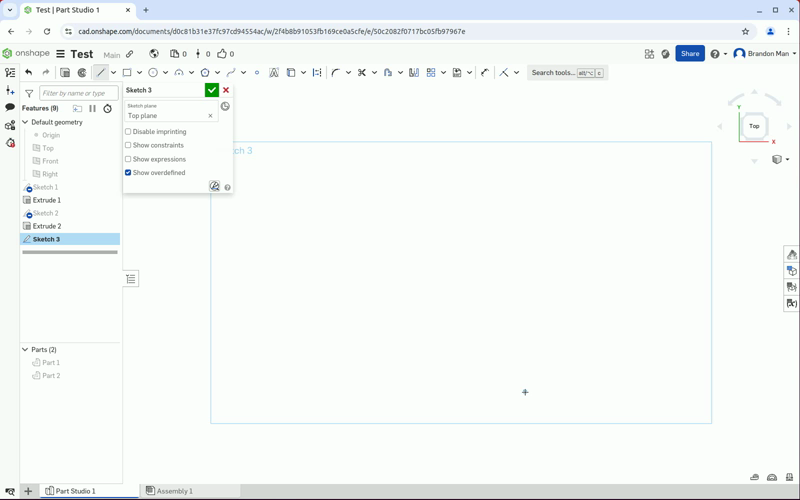
key_down(shift)
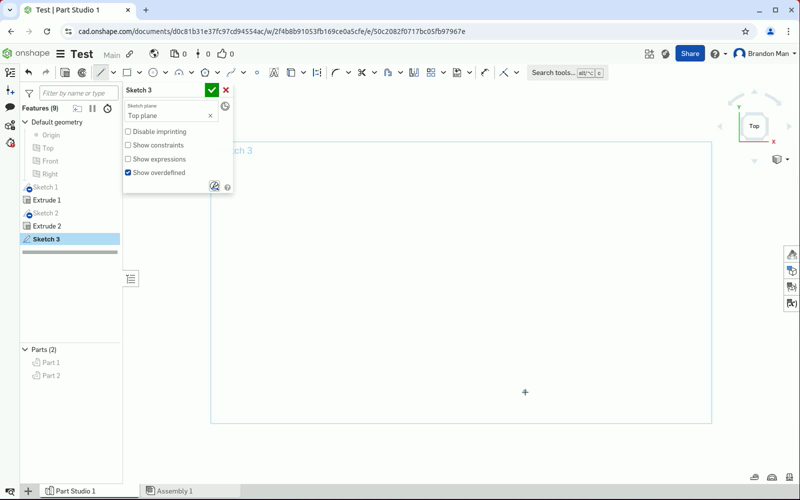
mouse_move(555, 391)
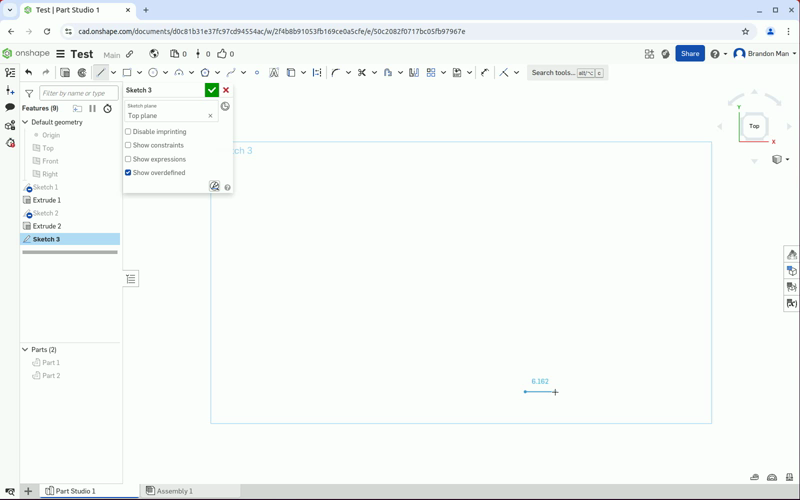
mouse_move(533, 391)
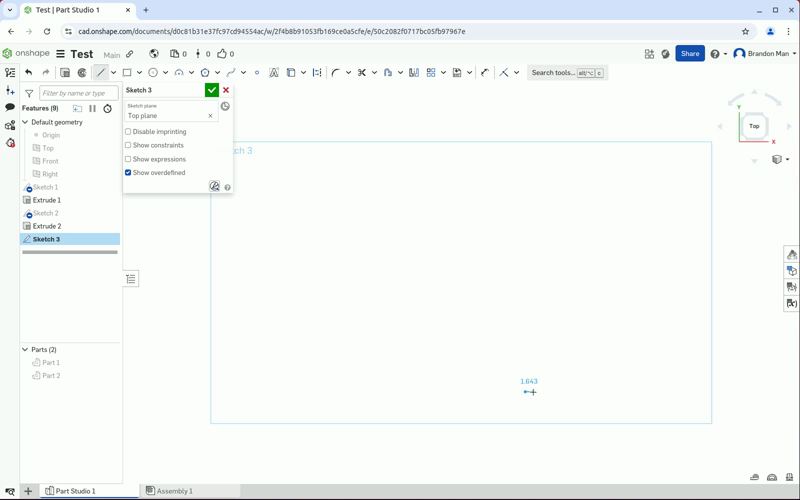
click(533, 391)
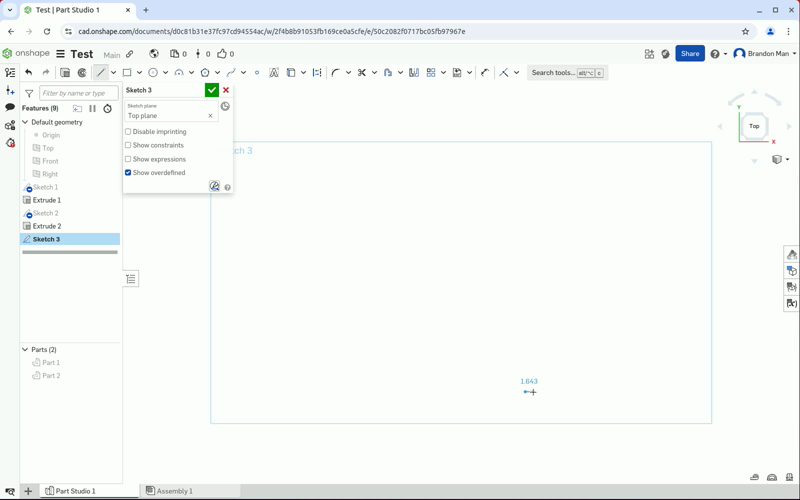
key_up(shift)
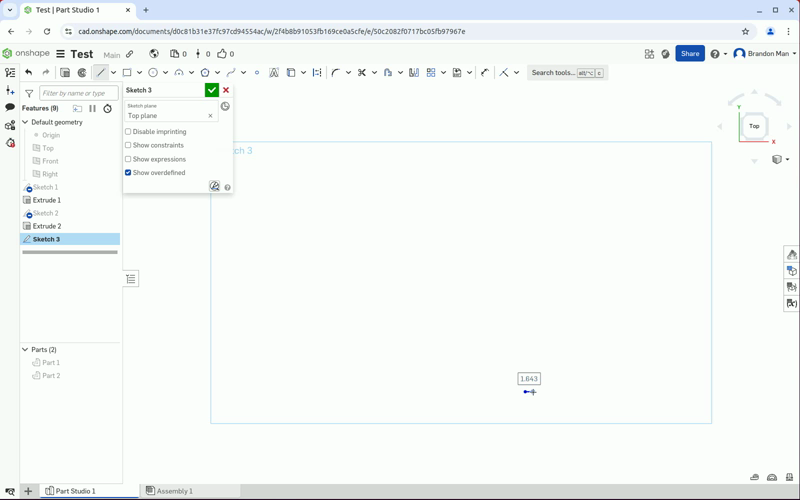
key(esc)
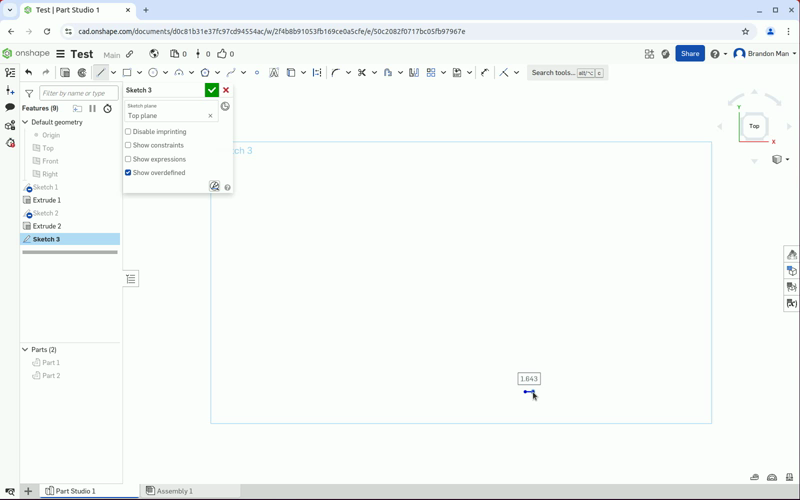
key(a)
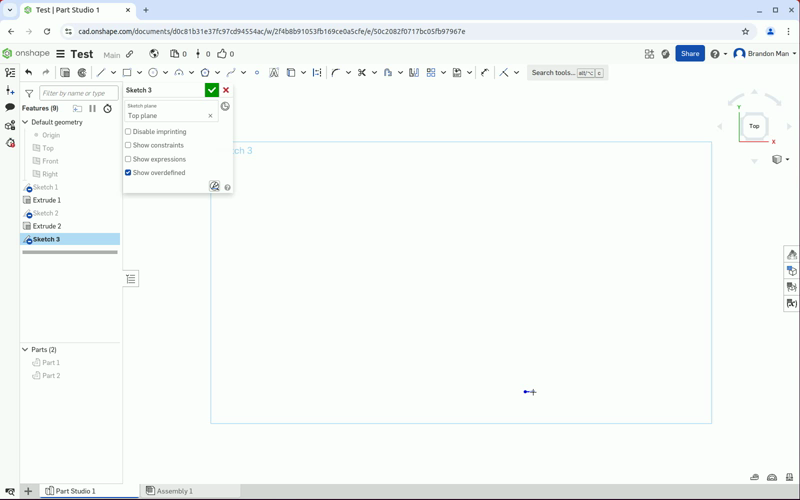
mouse_move(533, 391)
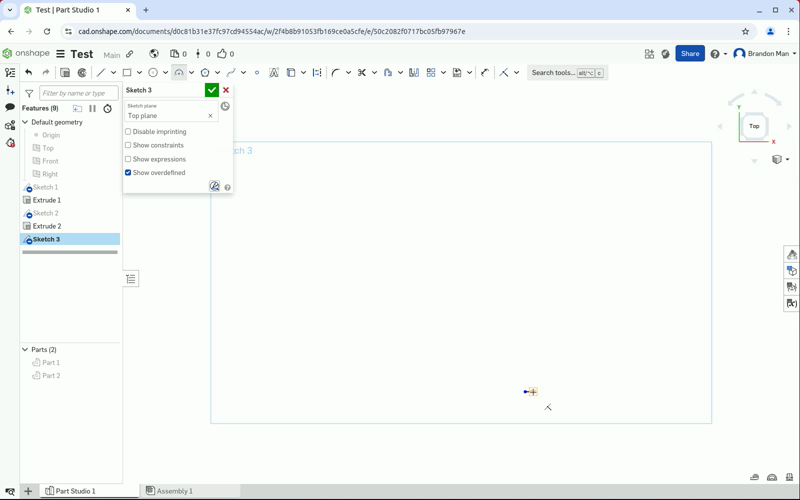
click(533, 391)
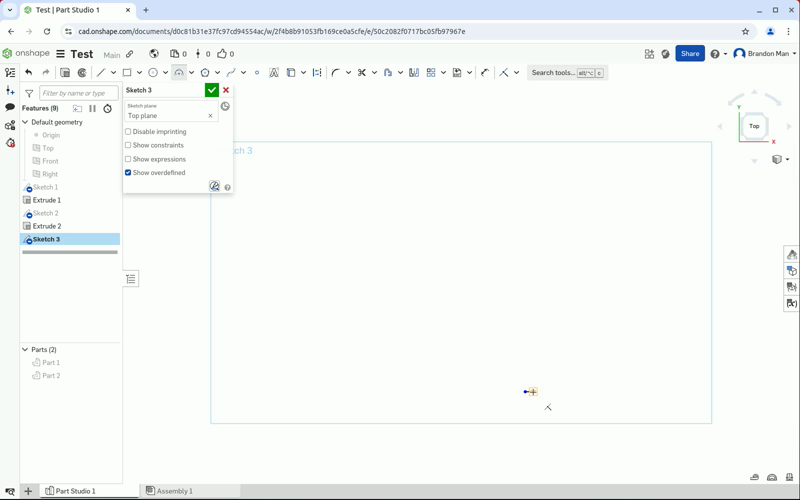
mouse_move(525, 391)
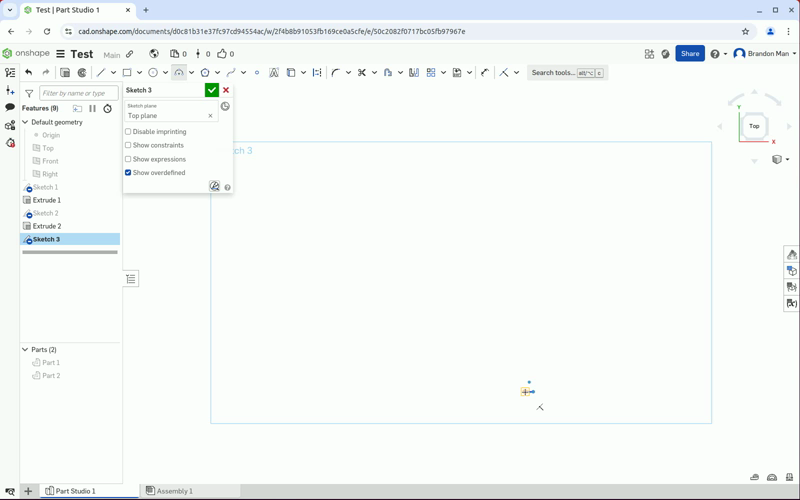
click(525, 391)
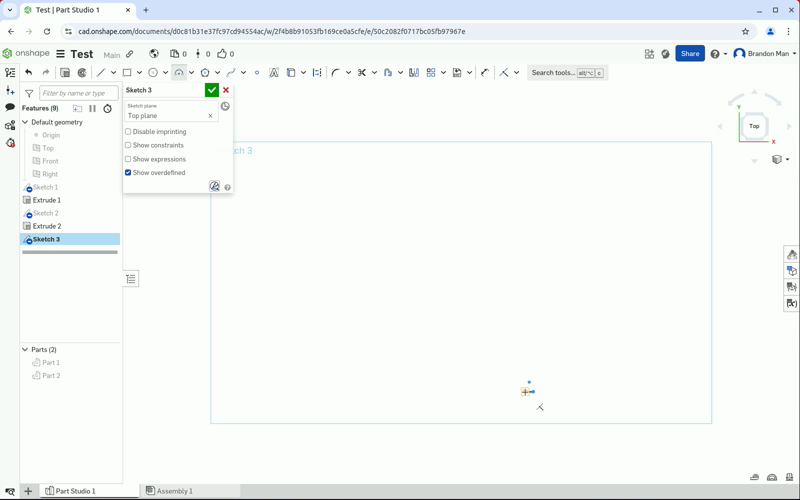
key_down(shift)
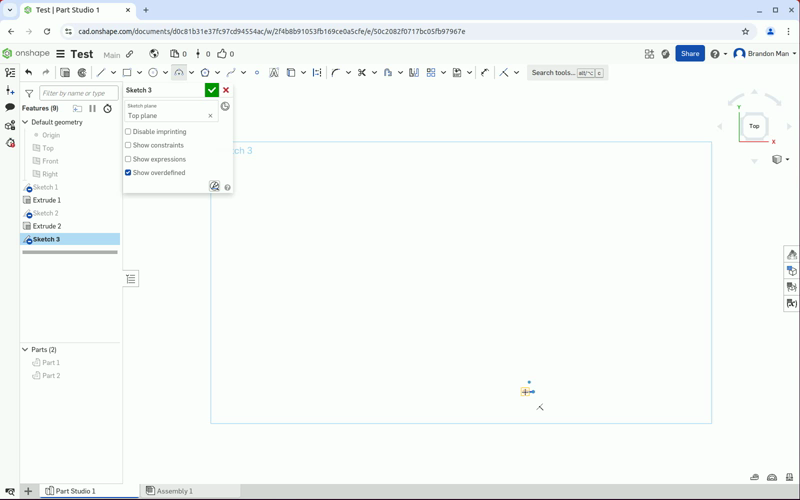
mouse_move(529, 383)
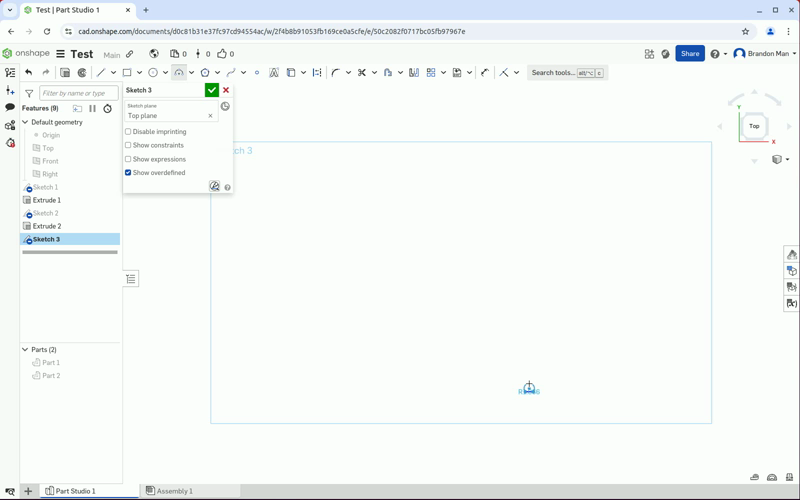
click(529, 383)
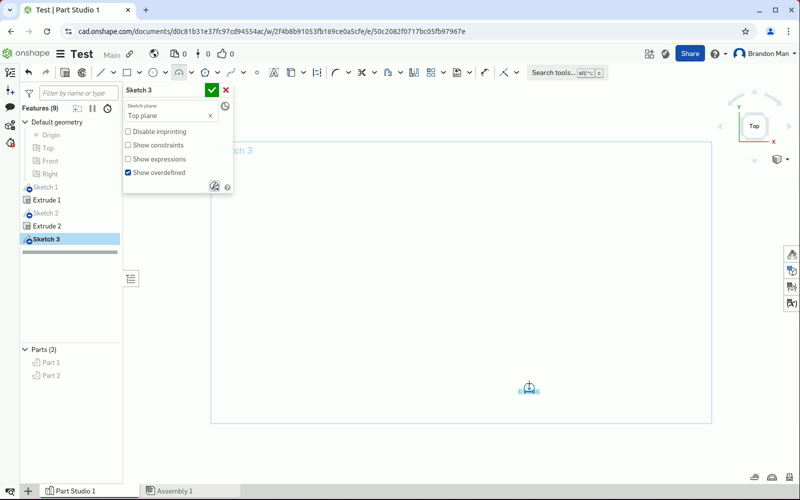
key_up(shift)
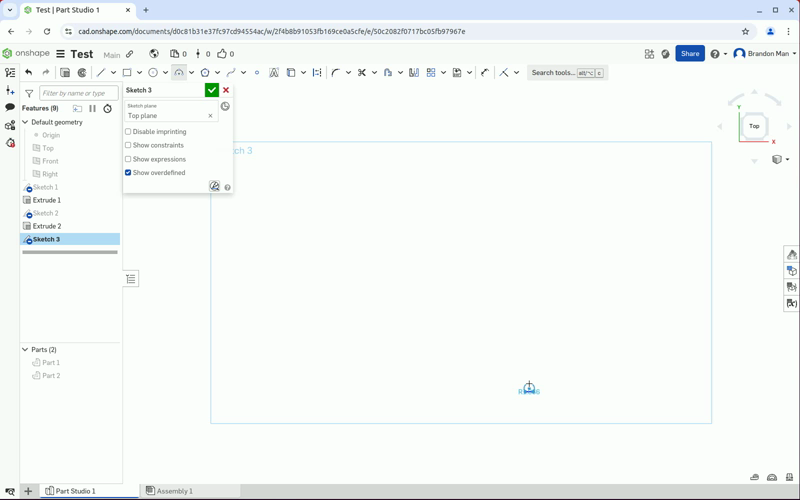
key(esc)
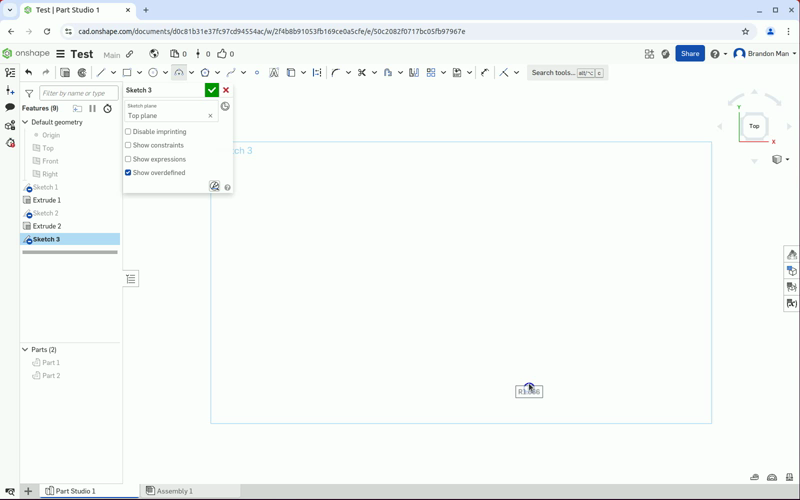
key(c)
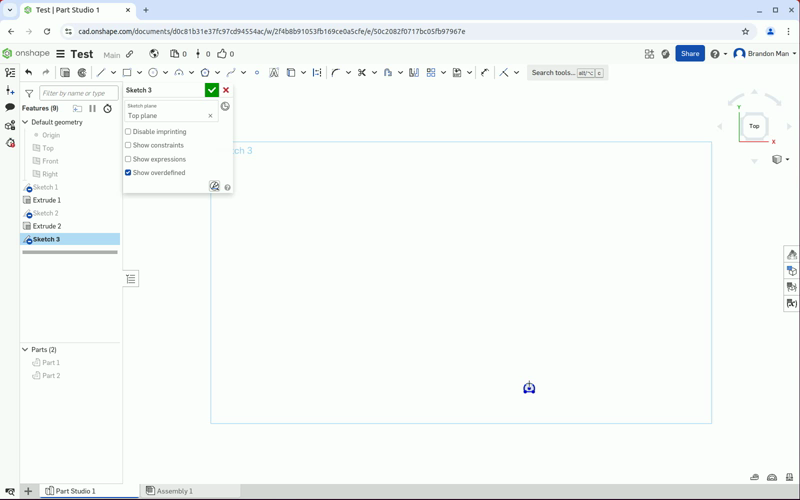
key_down(shift)
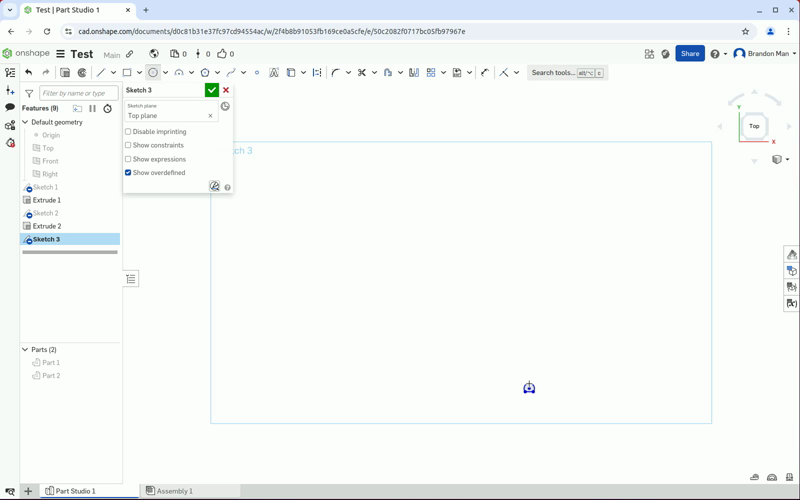
mouse_move(529, 388)
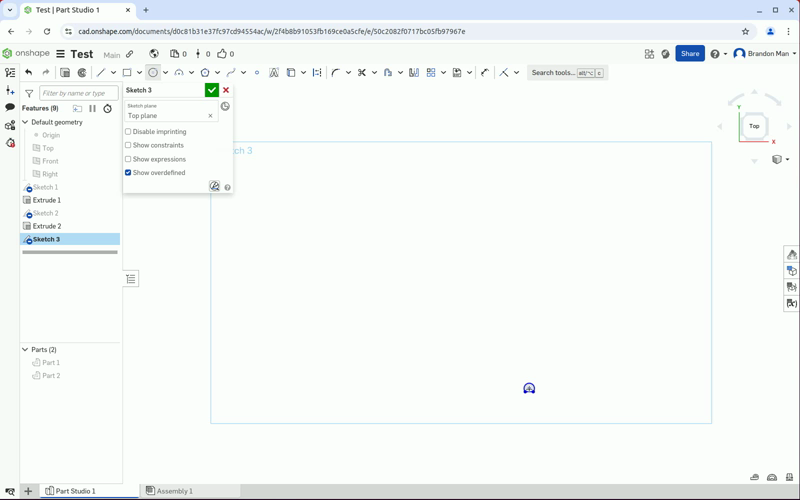
click(529, 388)
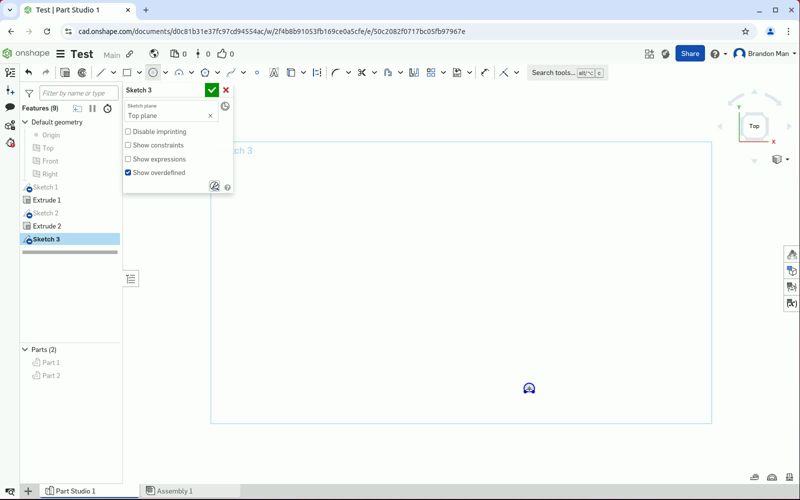
key_up(shift)
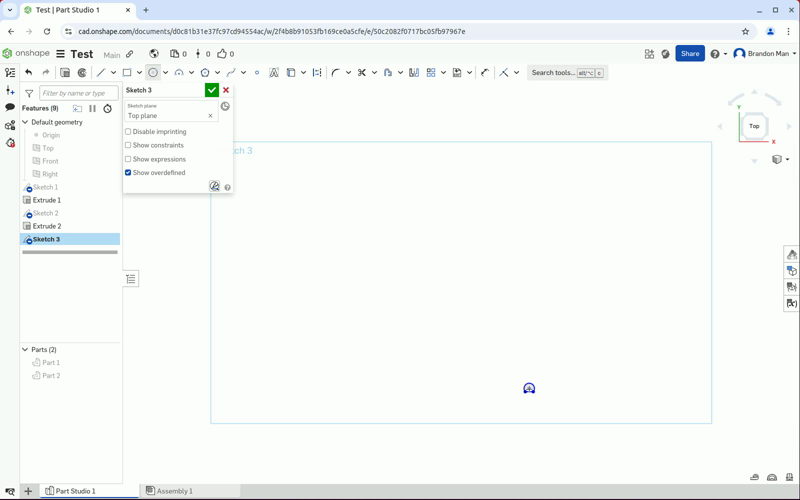
mouse_move(531, 388)
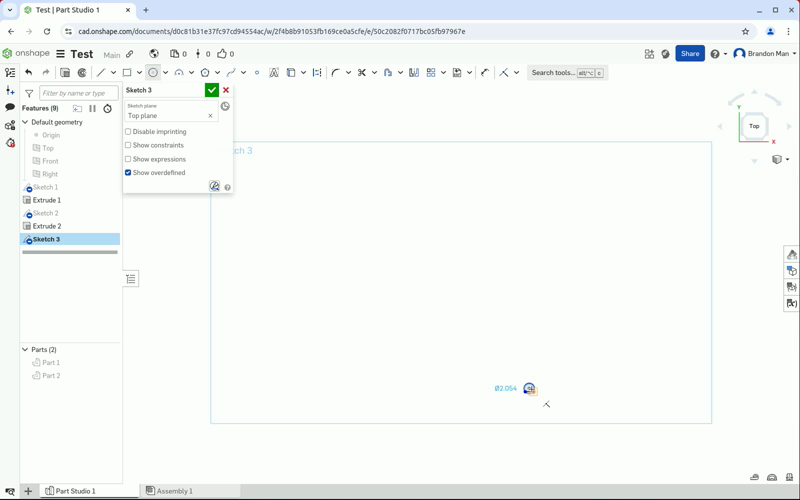
scroll(6)
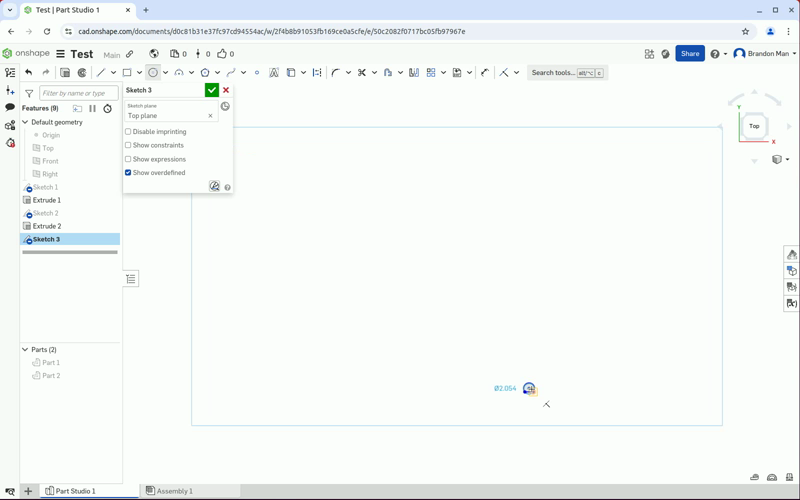
scroll(6)
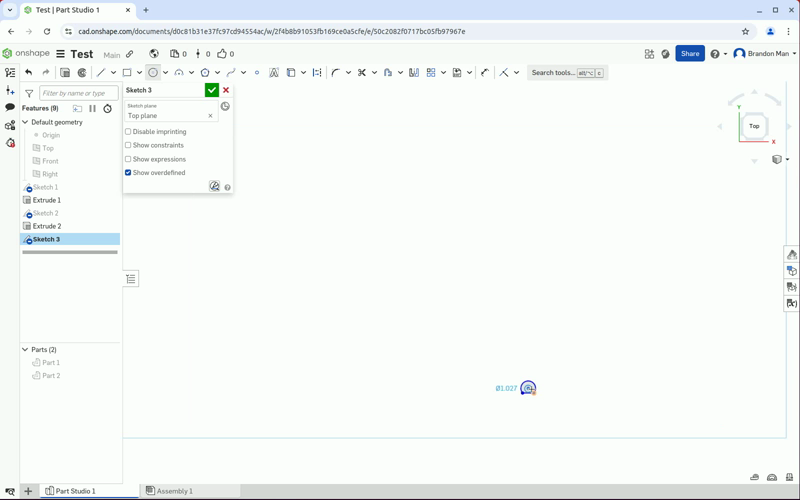
scroll(6)
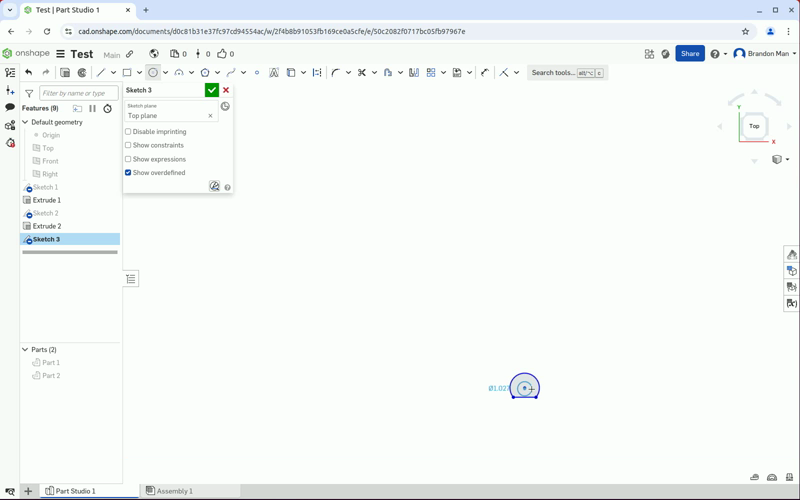
scroll(6)
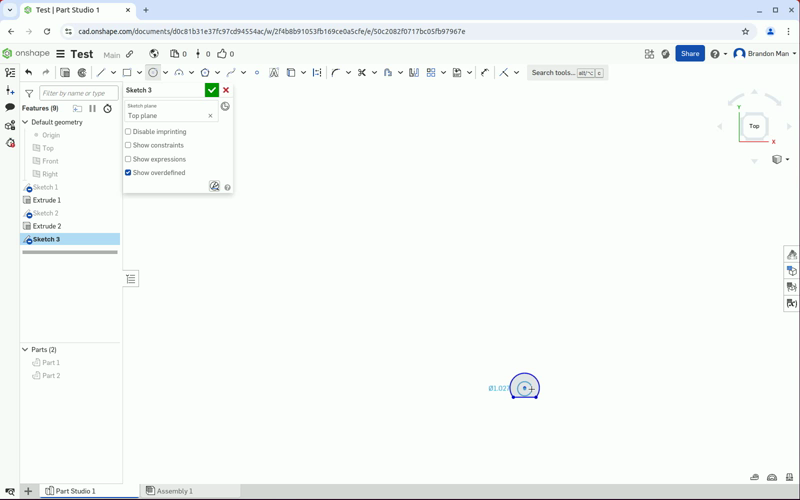
scroll(6)
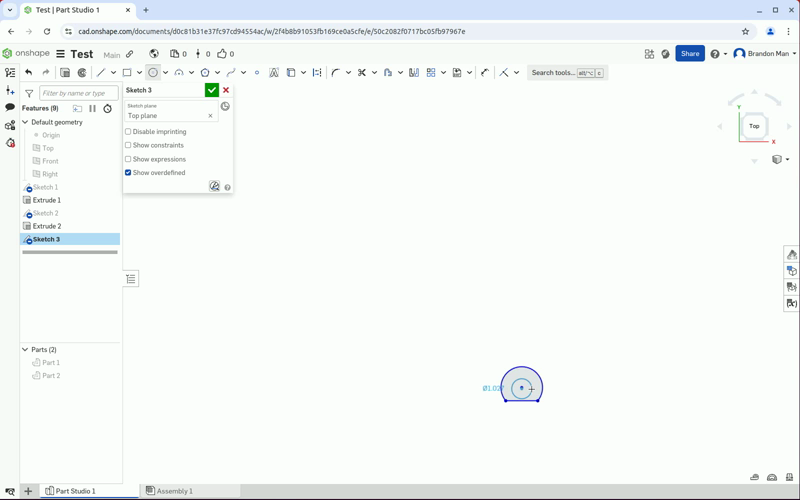
scroll(6)
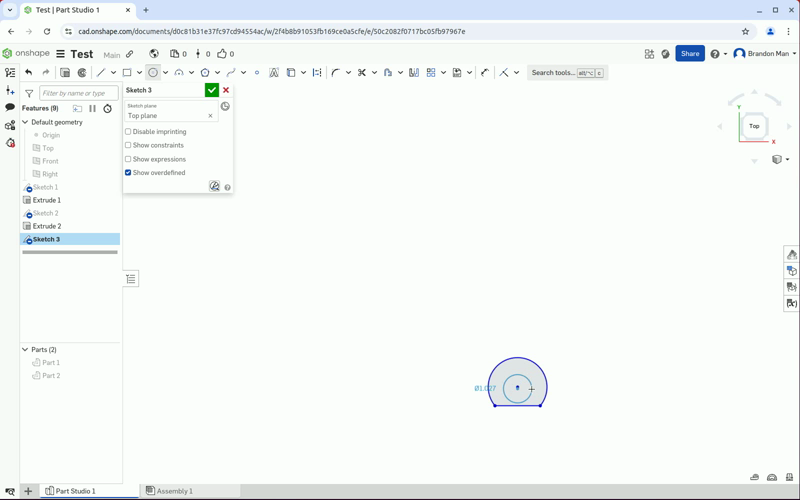
scroll(6)
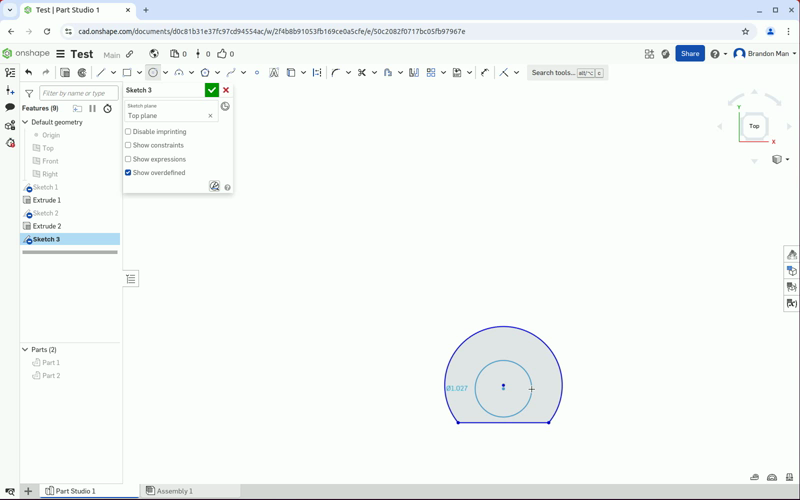
click(531, 388)
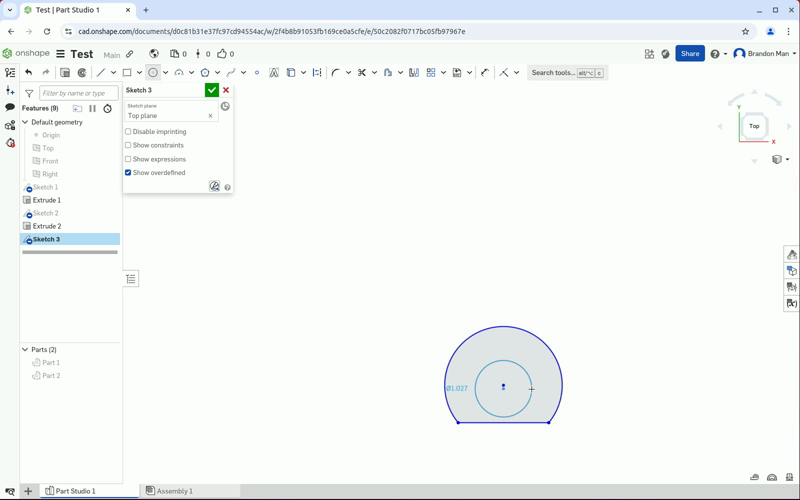
scroll(-6)
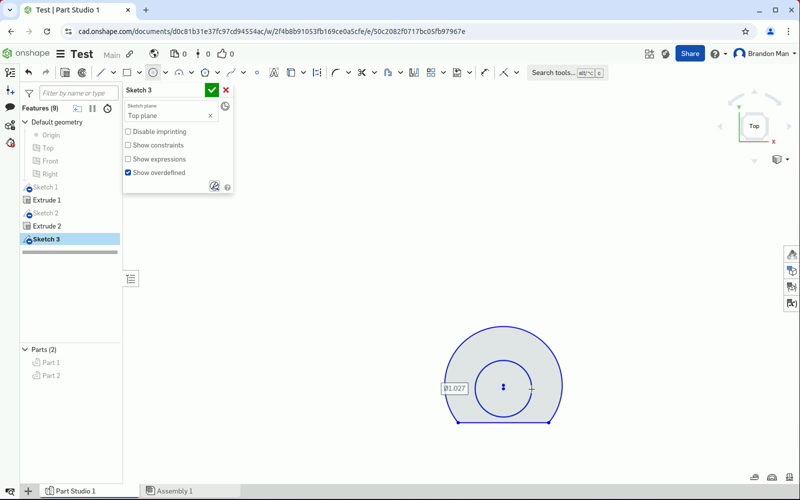
scroll(-6)
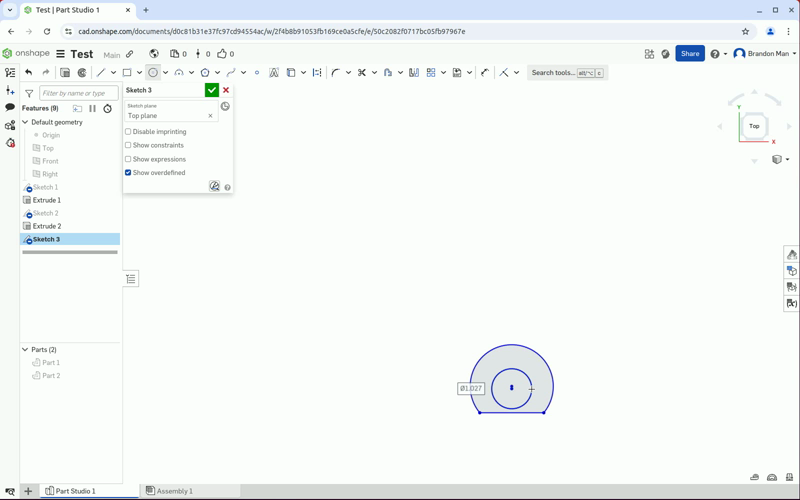
scroll(-6)
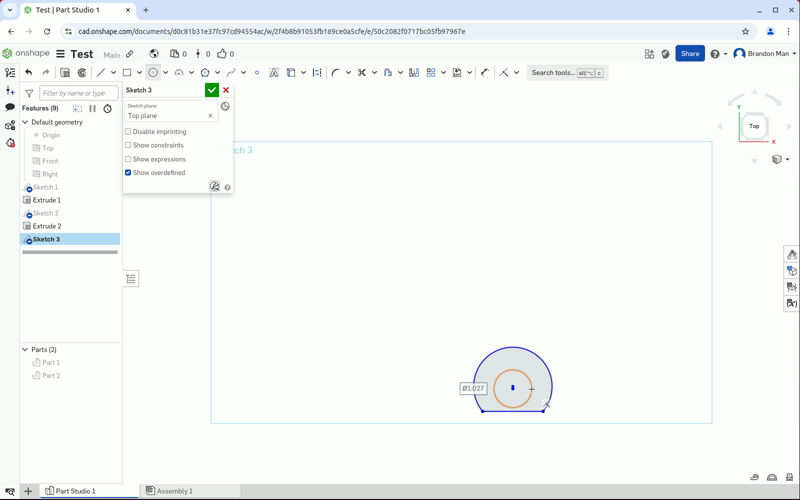
scroll(-6)
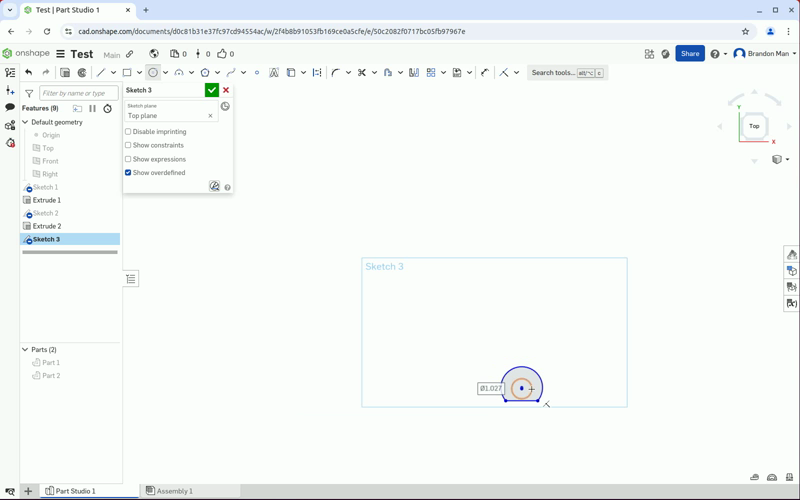
scroll(-6)
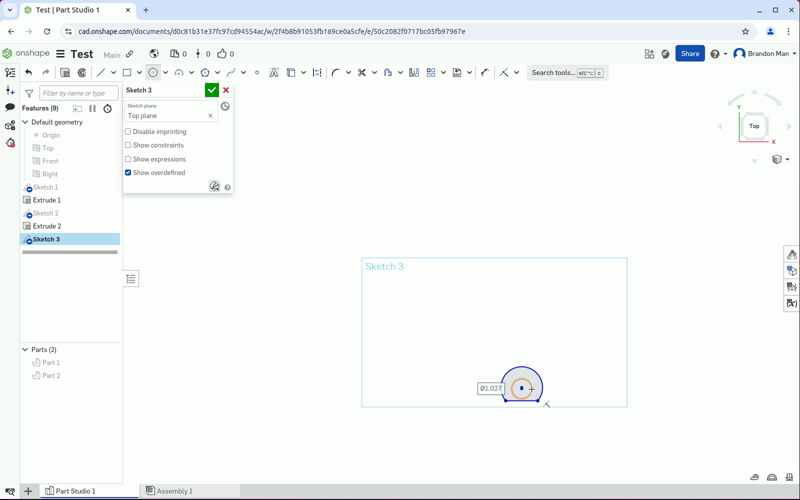
scroll(-6)
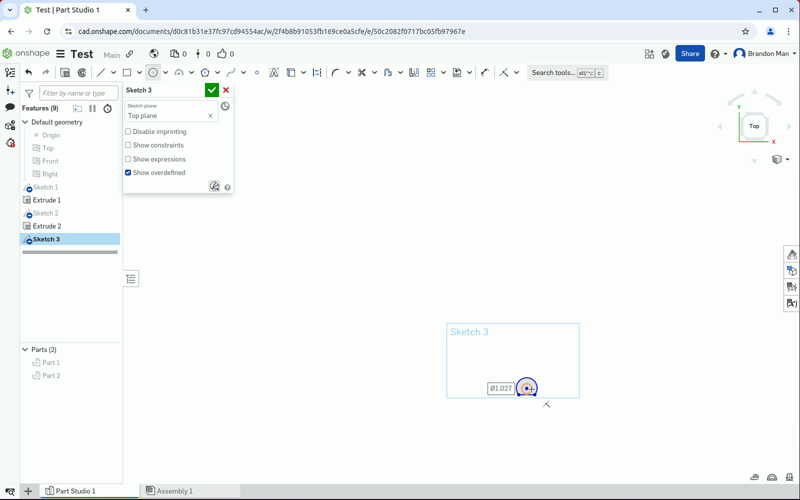
scroll(-6)
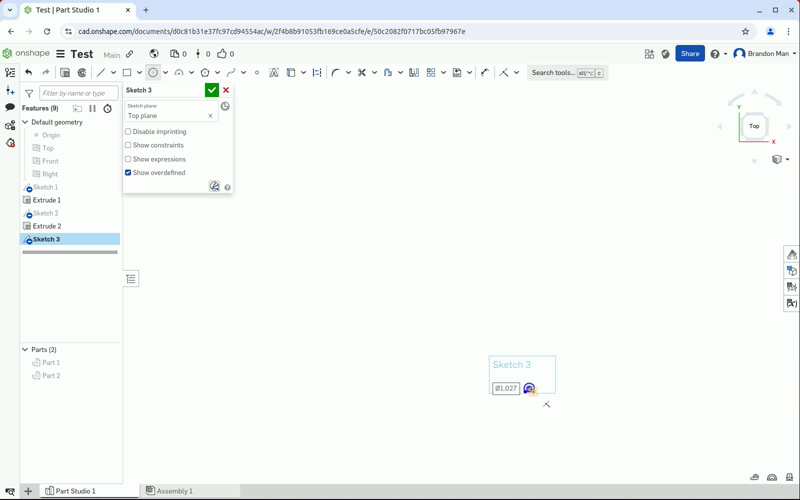
key(esc)
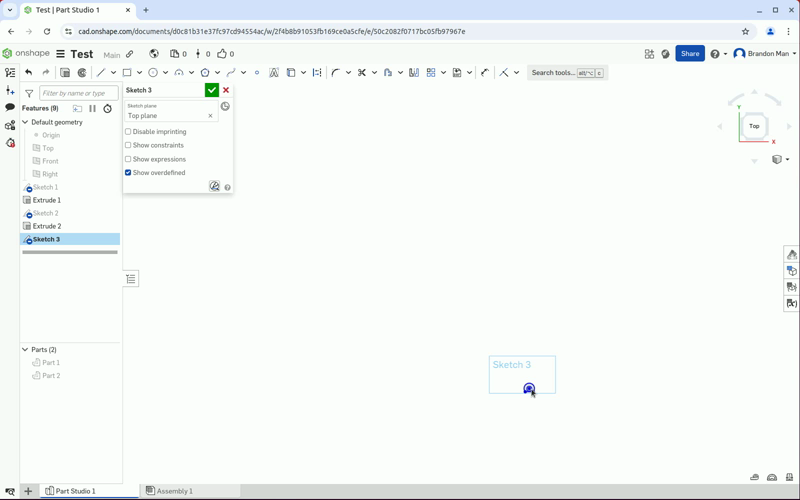
mouse_move(531, 389)
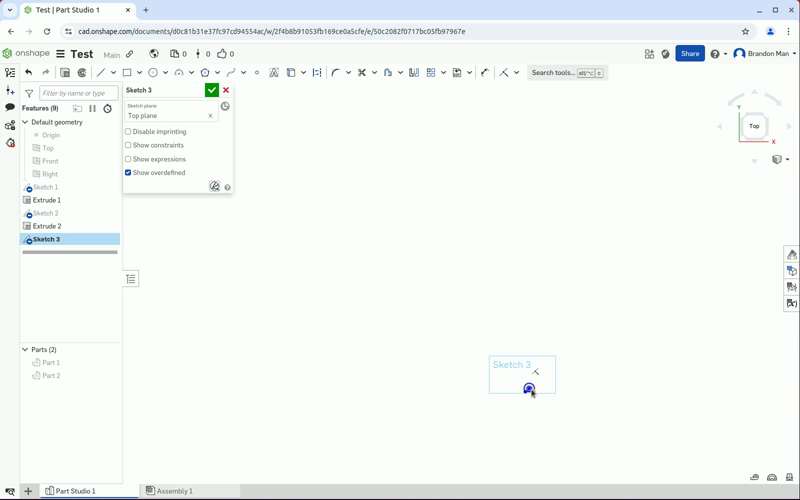
scroll(6)
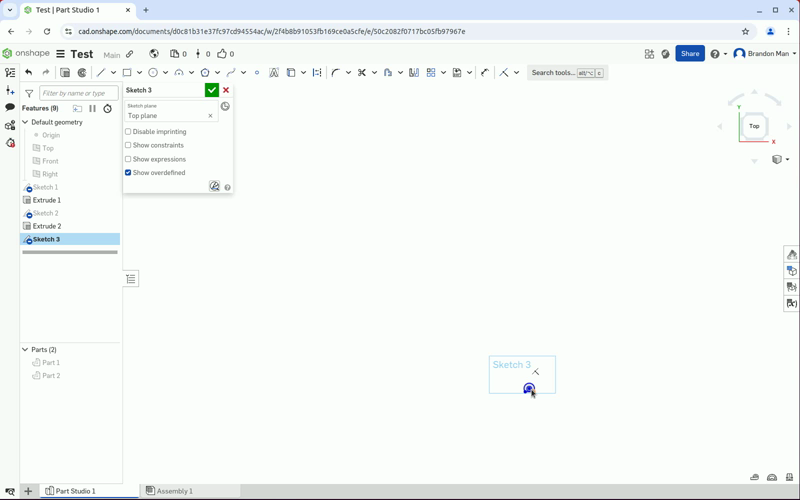
scroll(6)
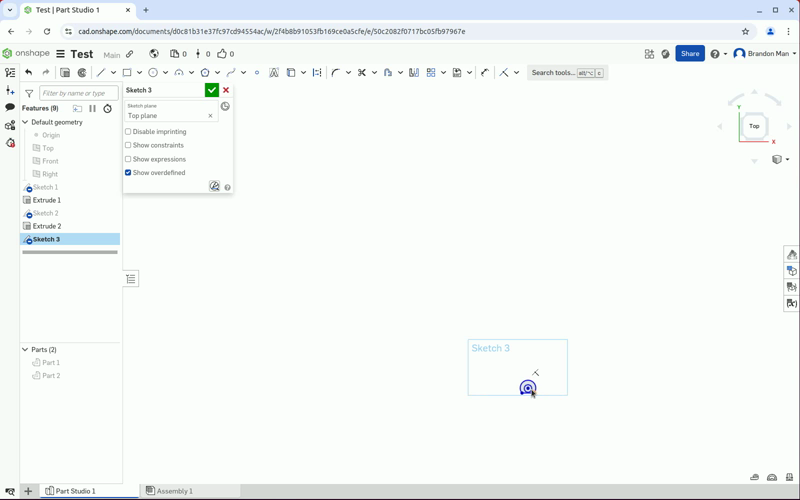
scroll(6)
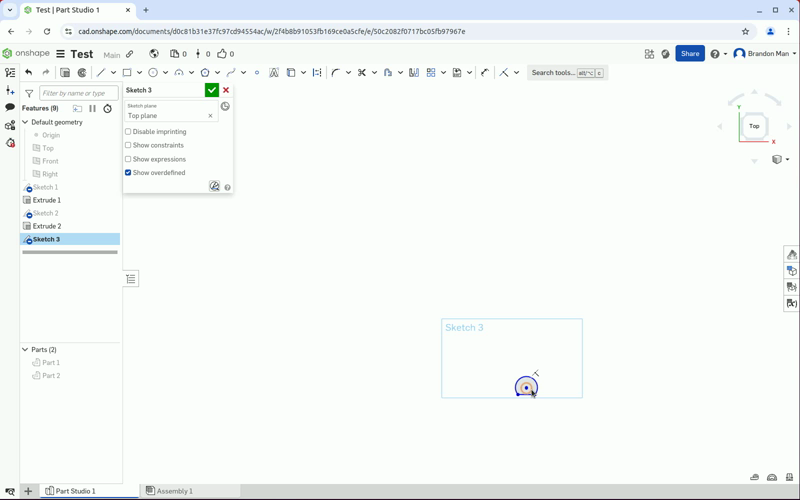
scroll(6)
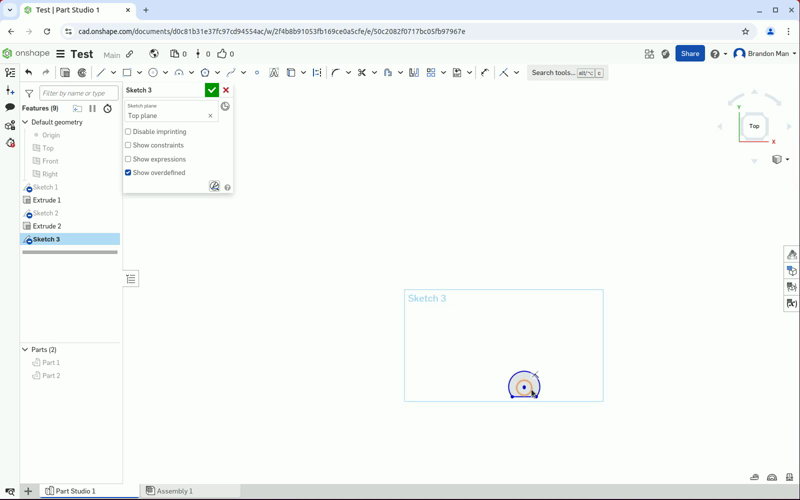
scroll(6)
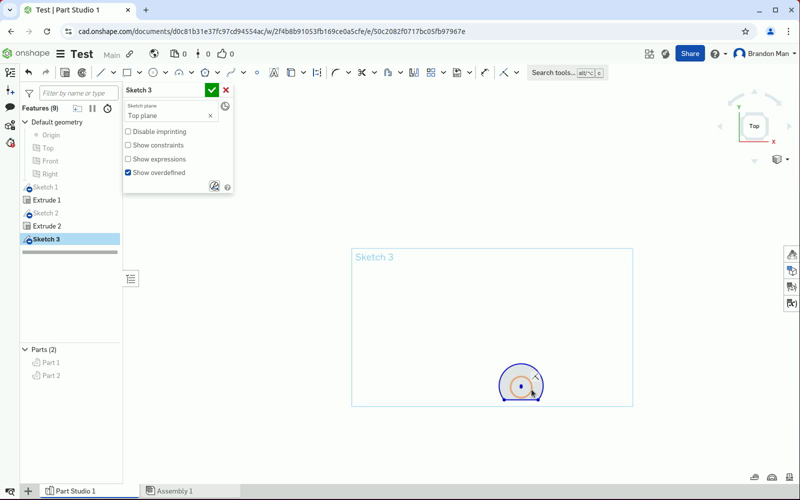
scroll(6)
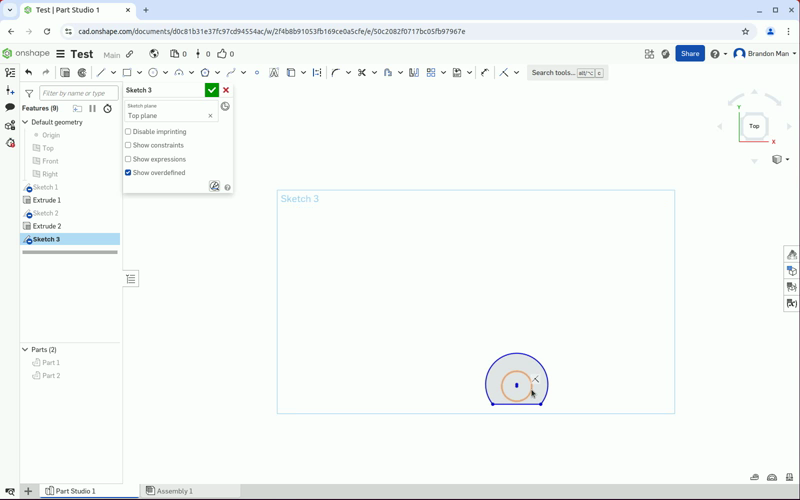
scroll(6)
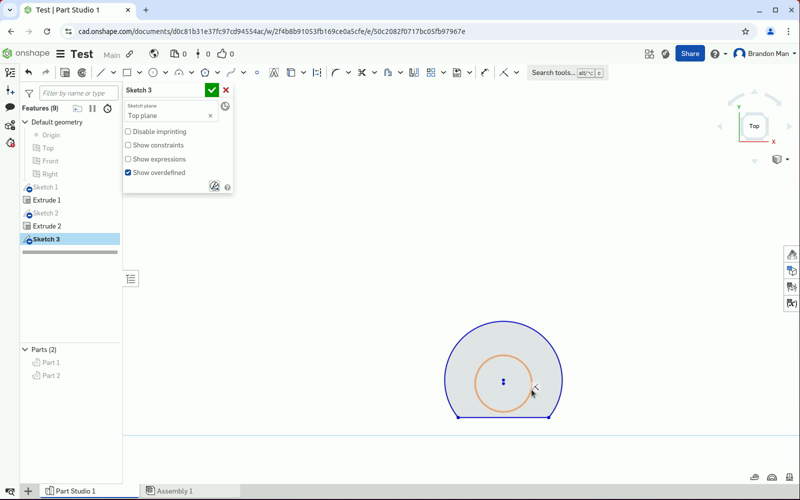
click(531, 389)
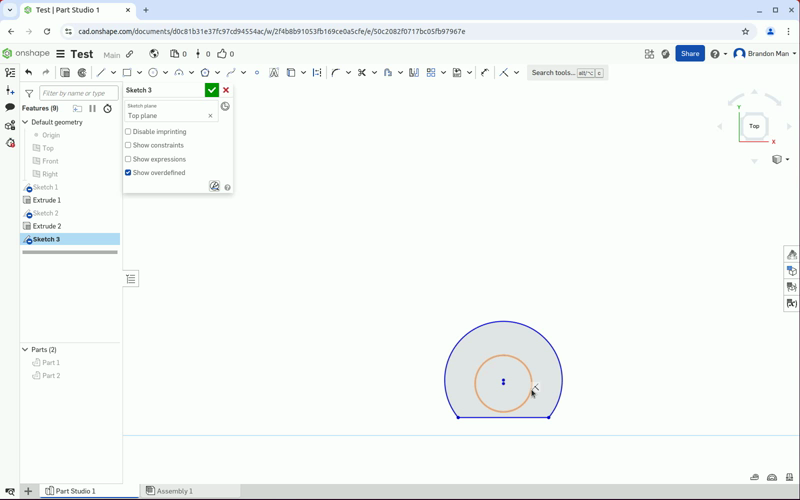
scroll(-6)
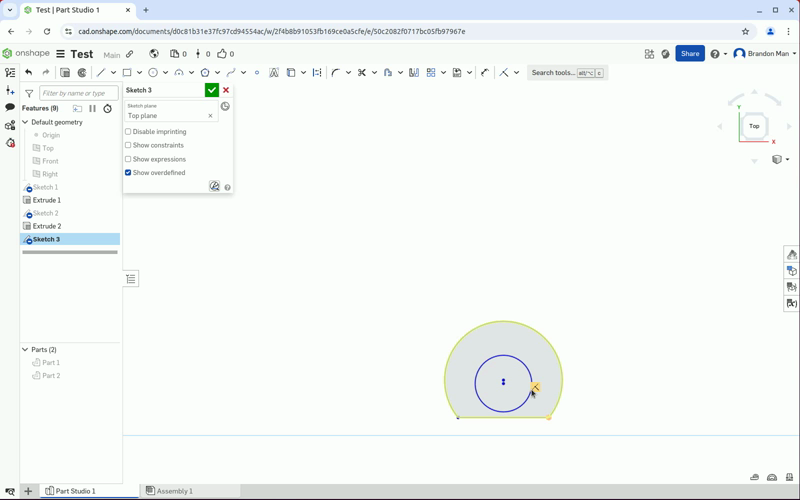
scroll(-6)
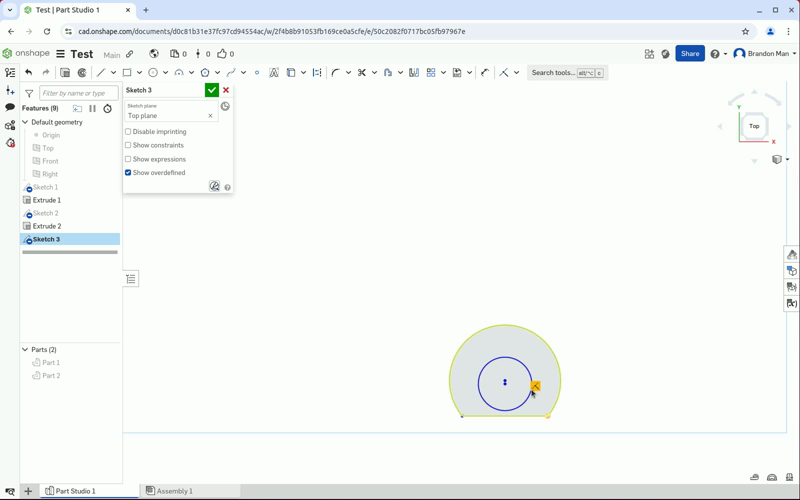
scroll(-6)
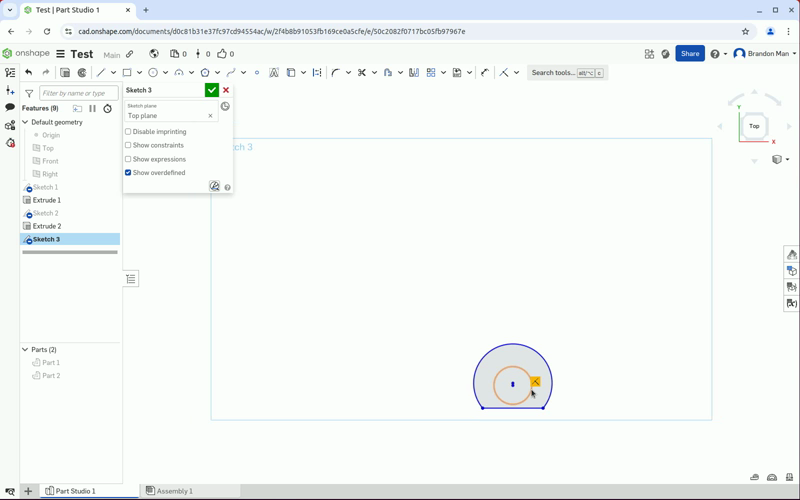
scroll(-6)
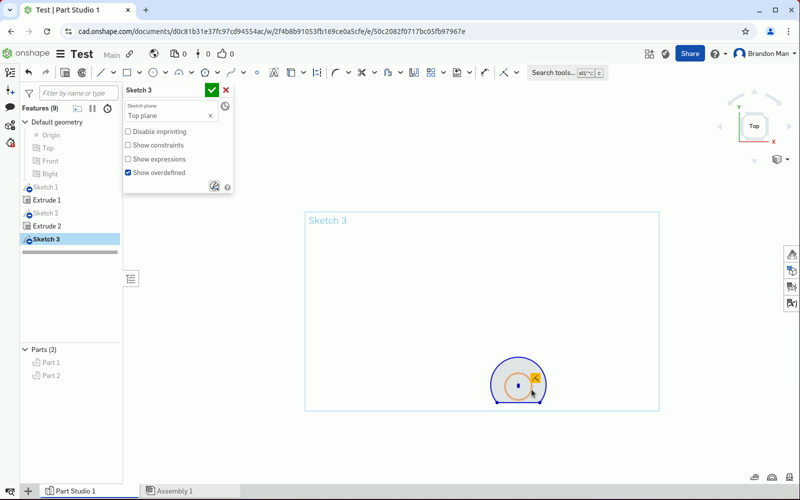
scroll(-6)
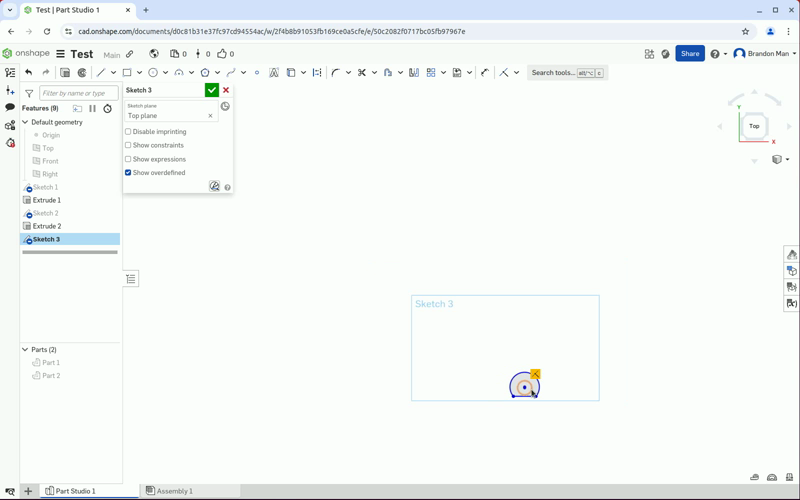
scroll(-6)
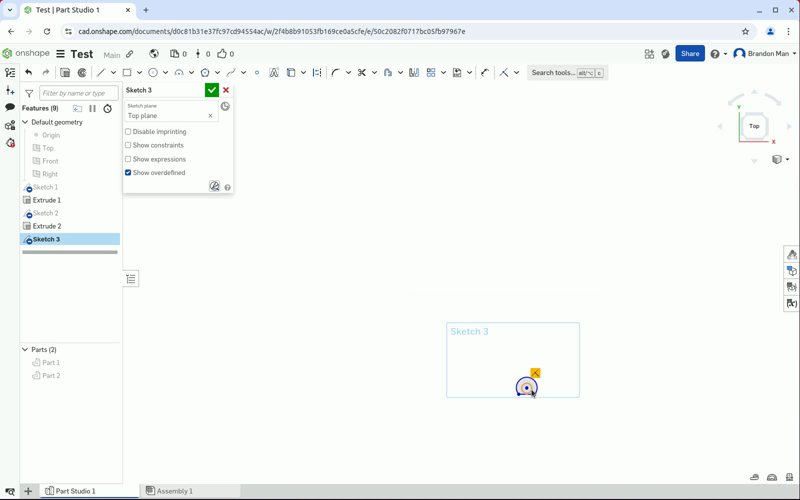
scroll(-6)
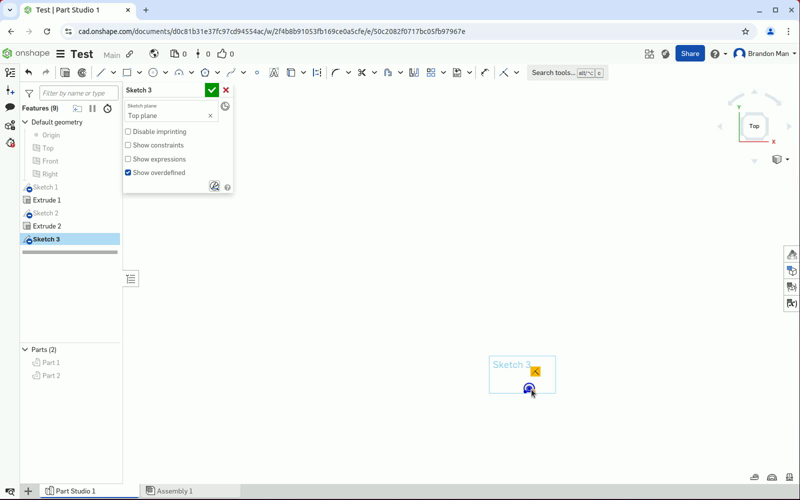
mouse_move(73, 352)
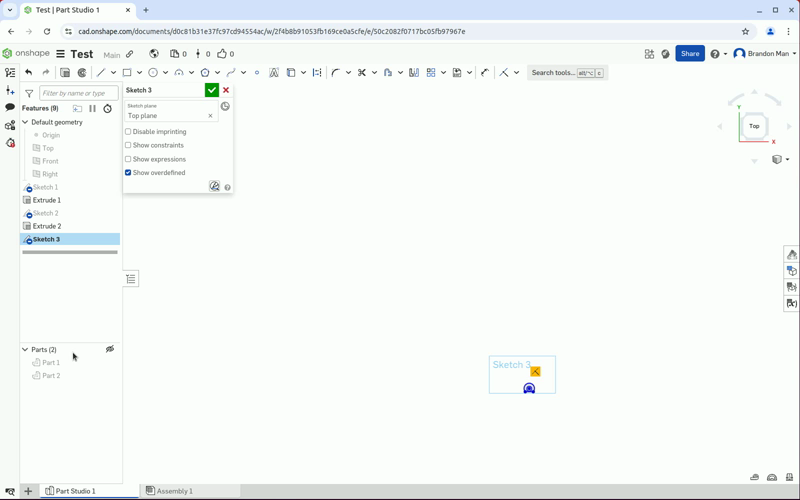
key(shift+y)
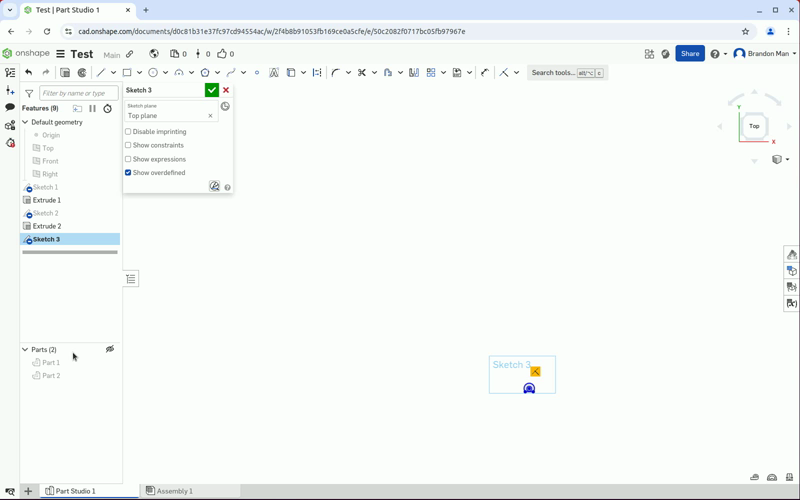
key(shift+e)
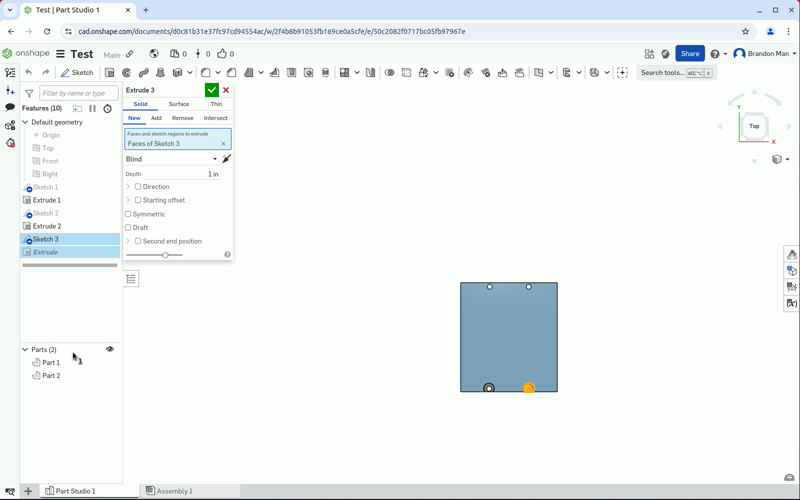
mouse_move(143, 106)
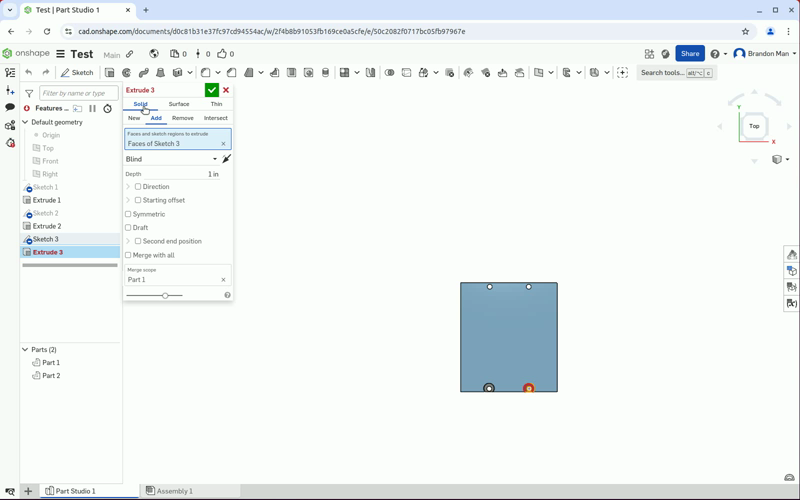
click(143, 106)
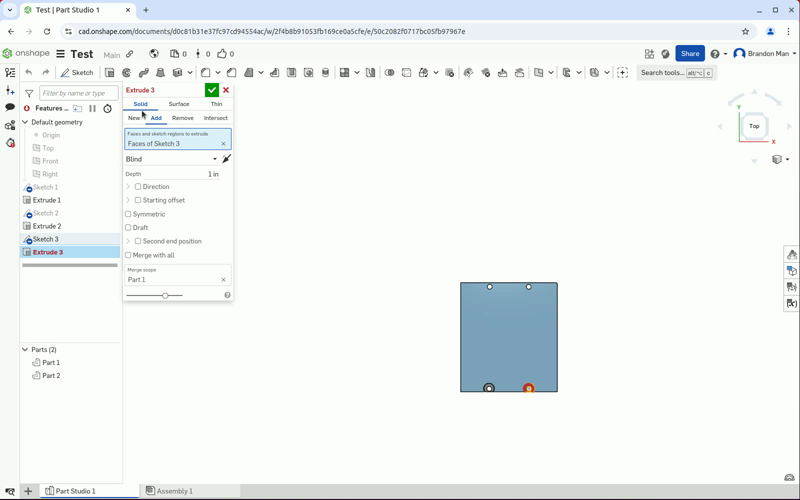
mouse_move(137, 120)
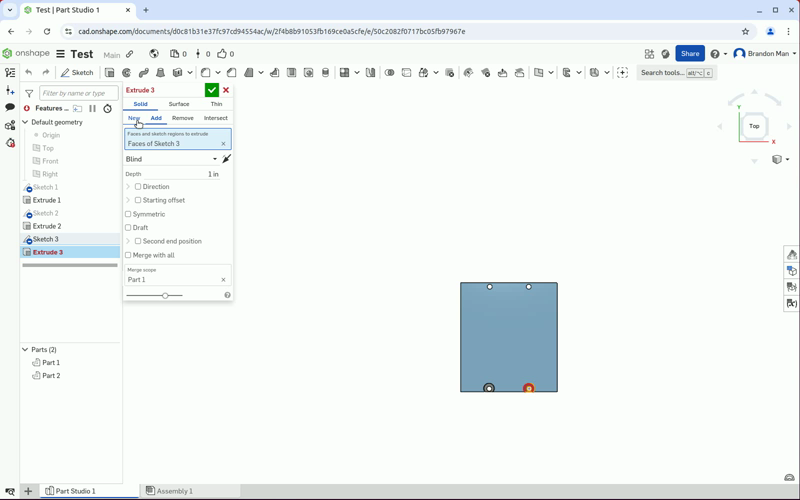
click(137, 120)
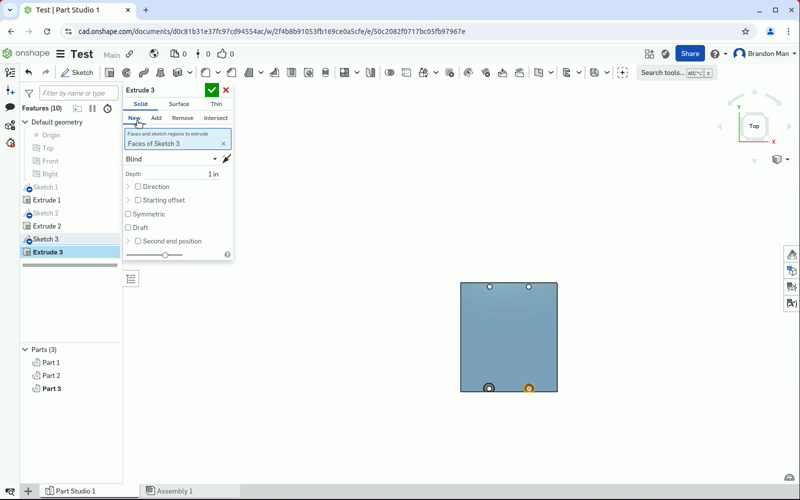
key(tab, 4)
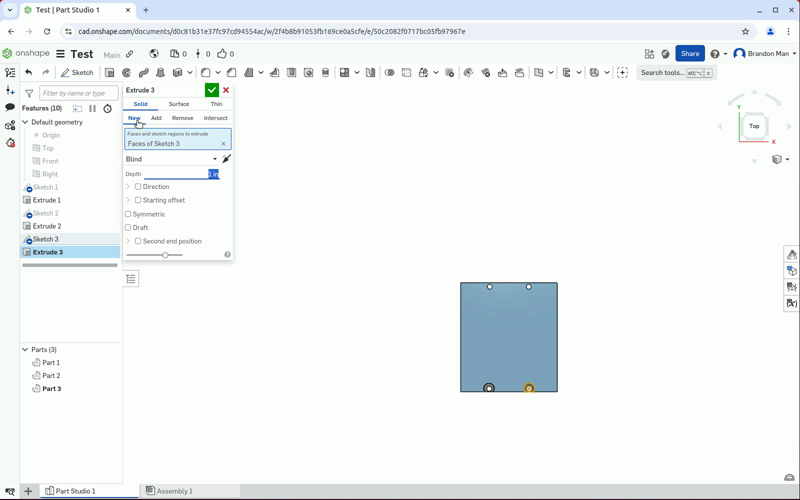
text(2.166)
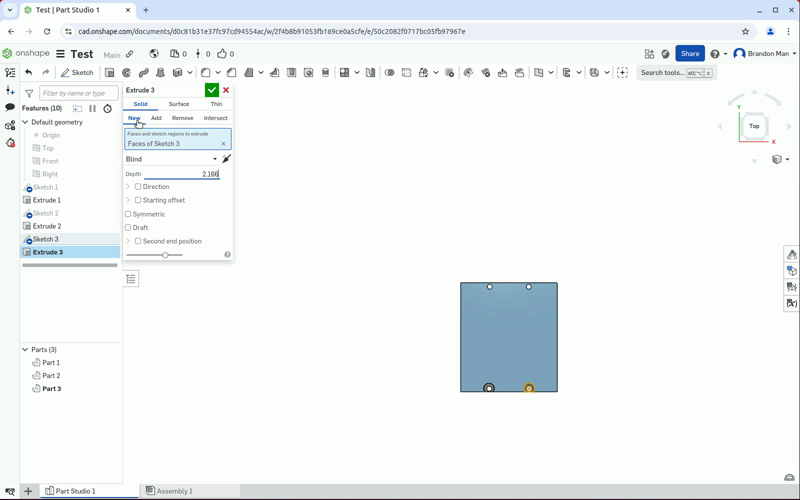
key(enter)
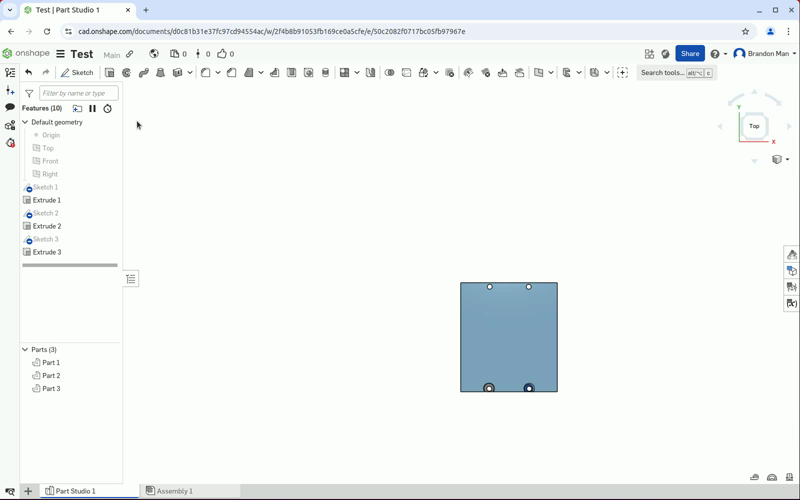
key(shift+h)
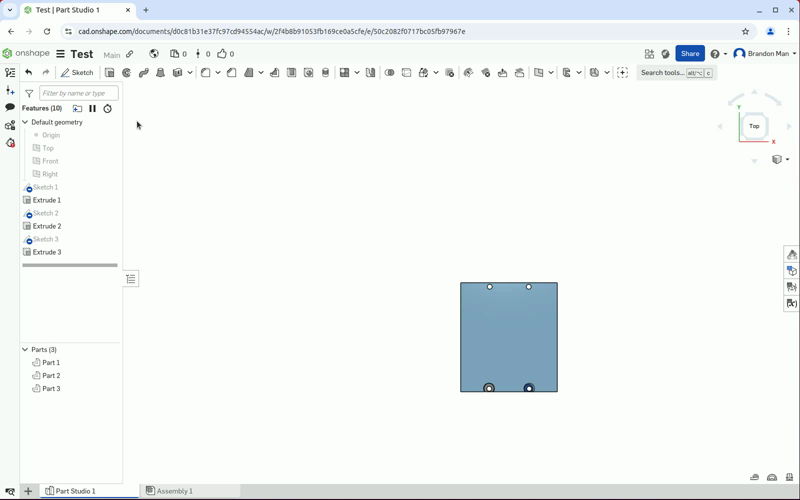
key(shift+h)
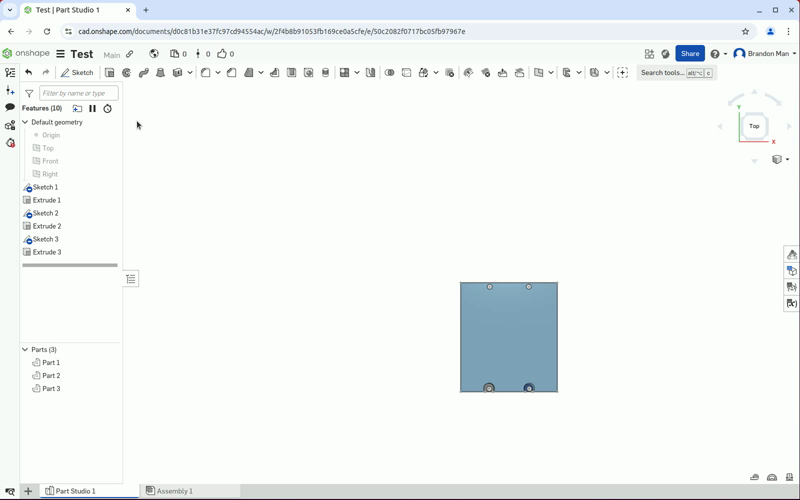
key(shift+7)
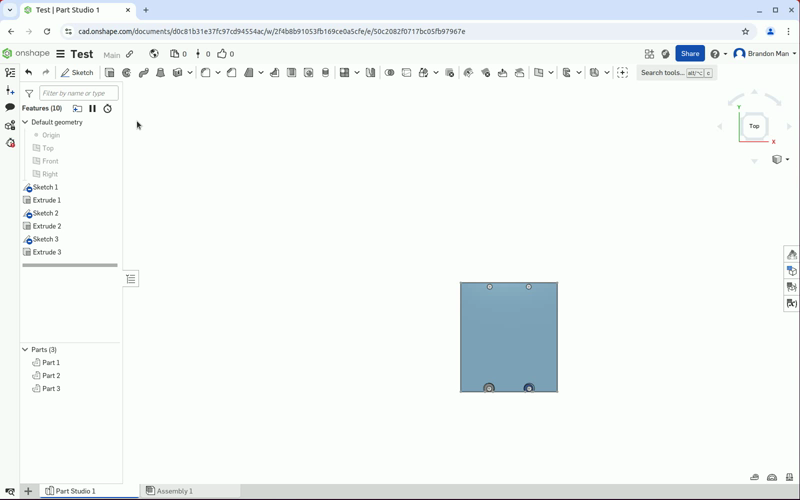
key(up, 3)
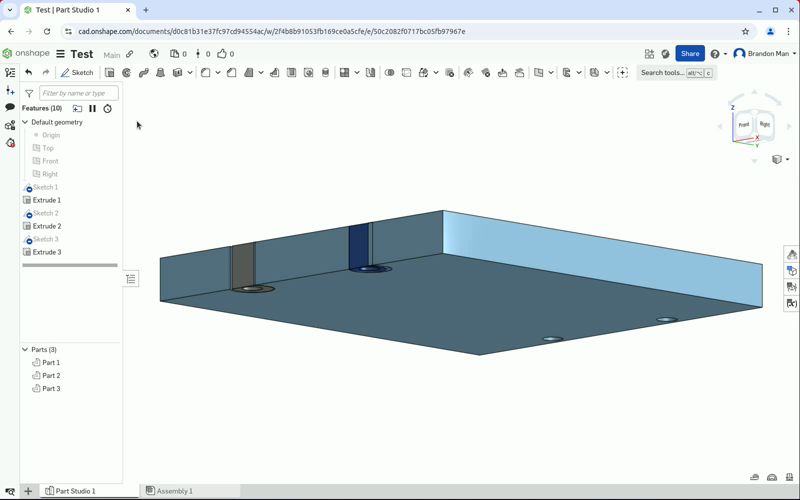
key(left, 3)
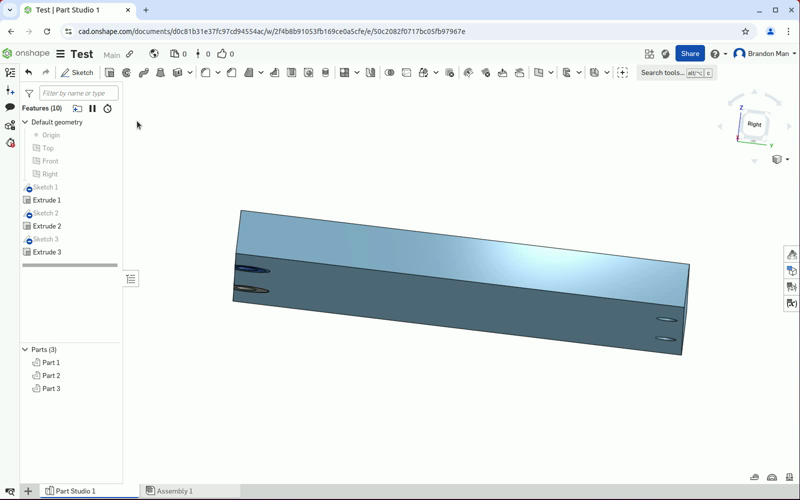
key(right, 3)
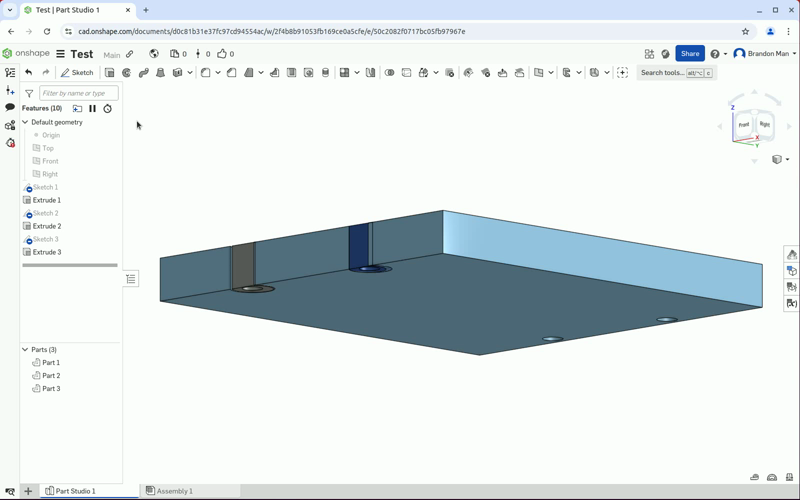
key(down, 3)
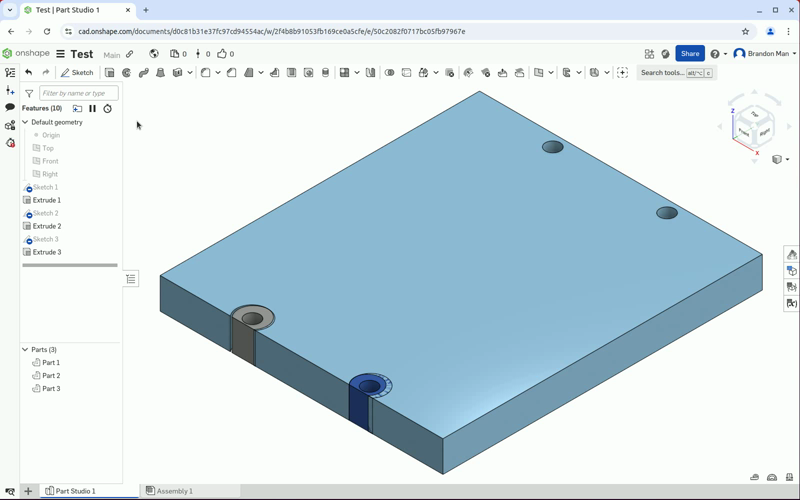
mouse_move(73, 189)
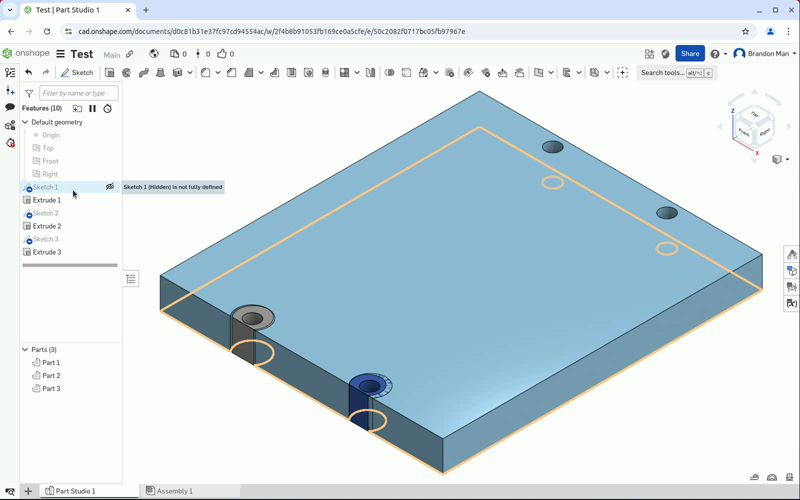
click(73, 189)